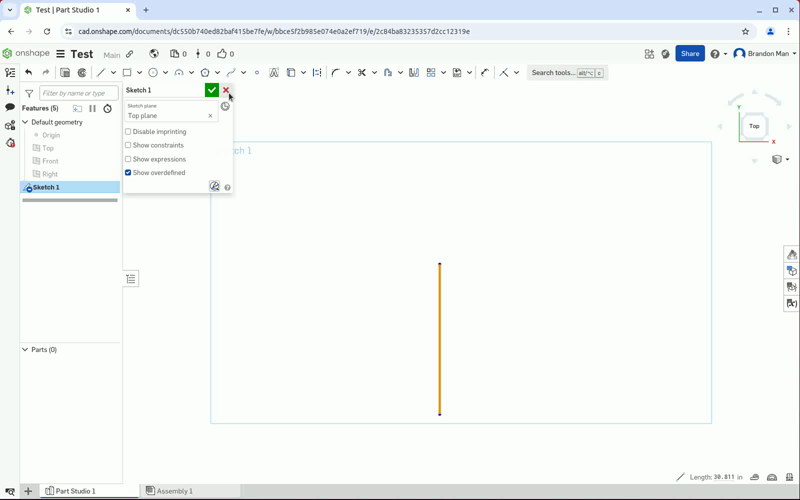
key(shift+h)
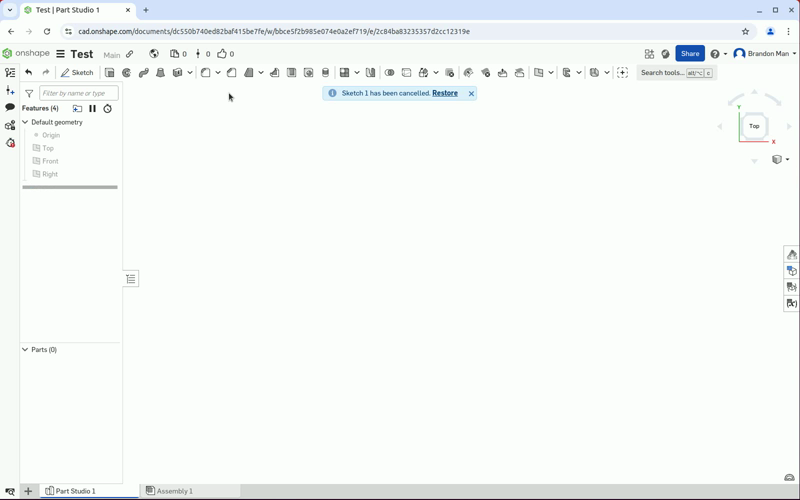
mouse_move(73, 352)
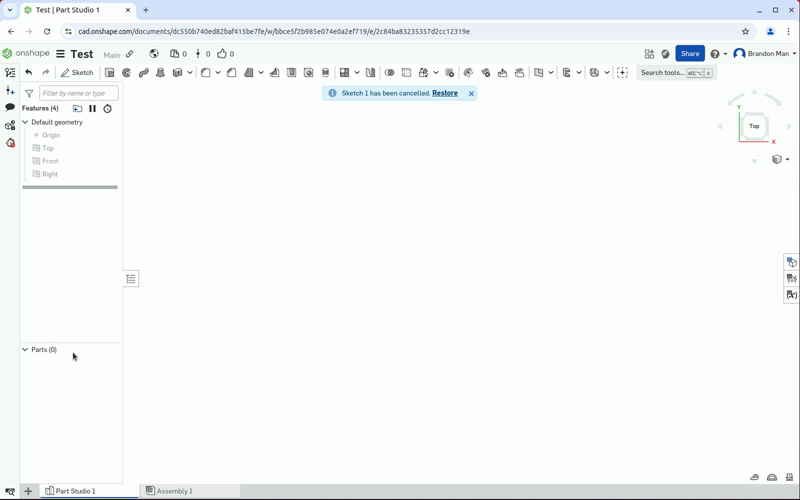
key(y)
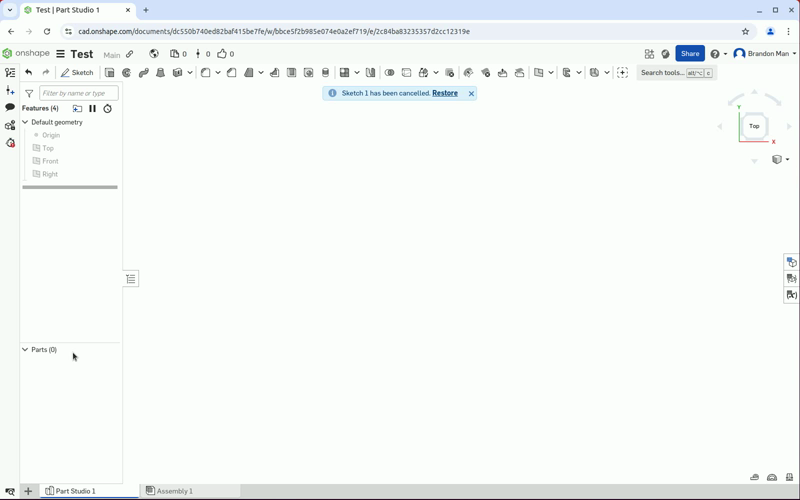
key(shift+p)
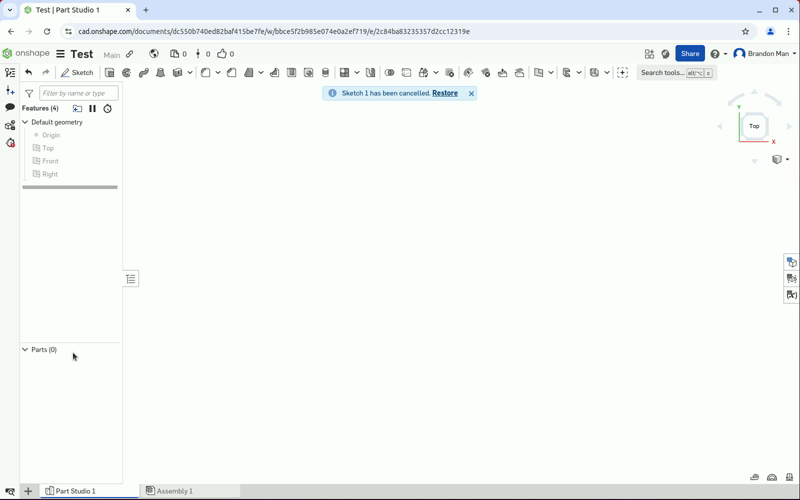
key(space)
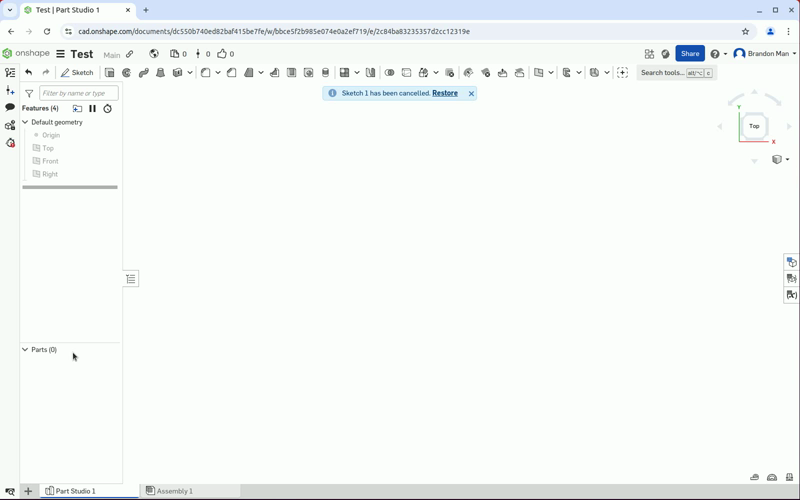
key_down(shift)
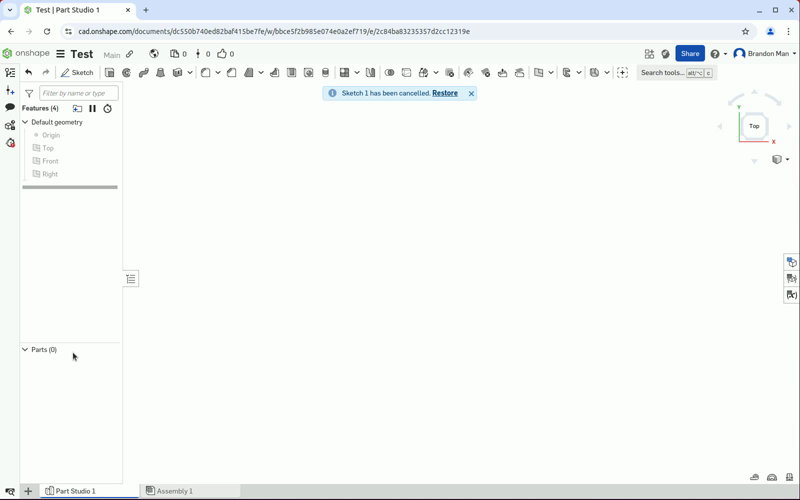
key(up)
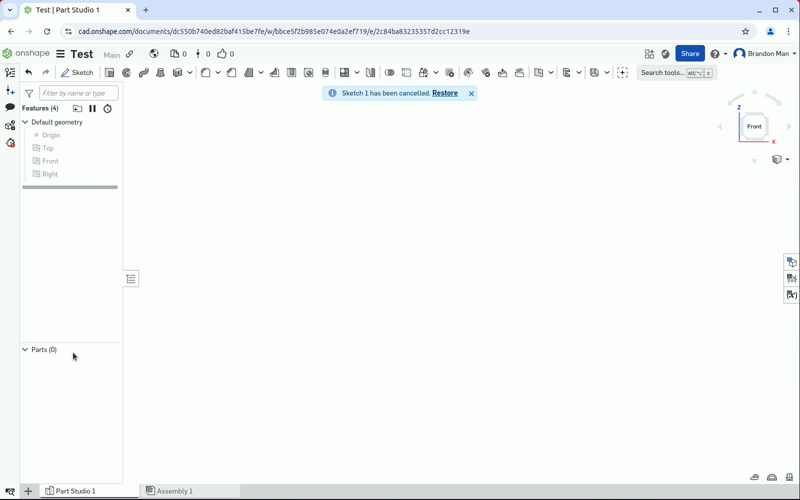
key_up(shift)
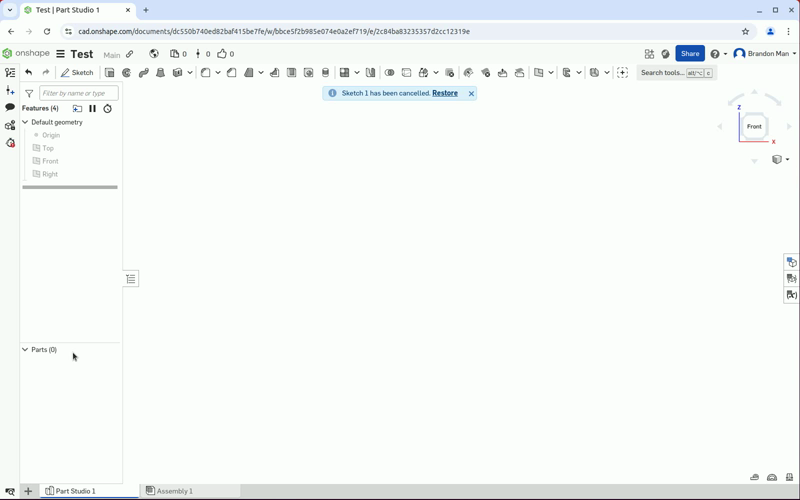
key(space)
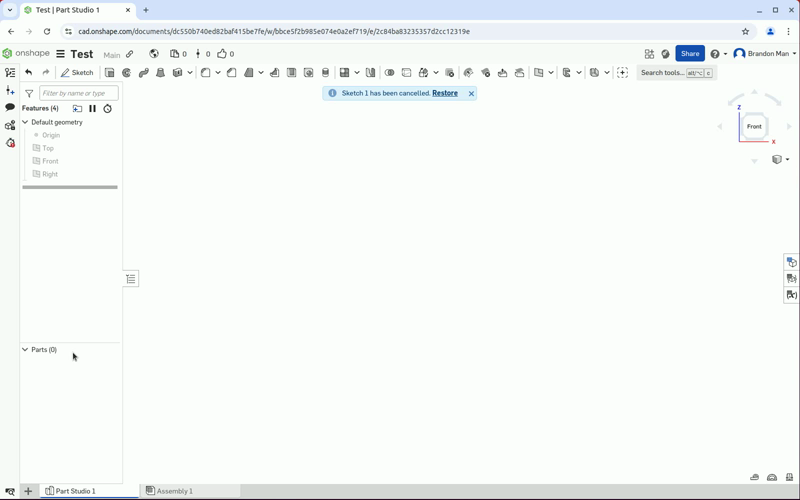
key_down(shift)
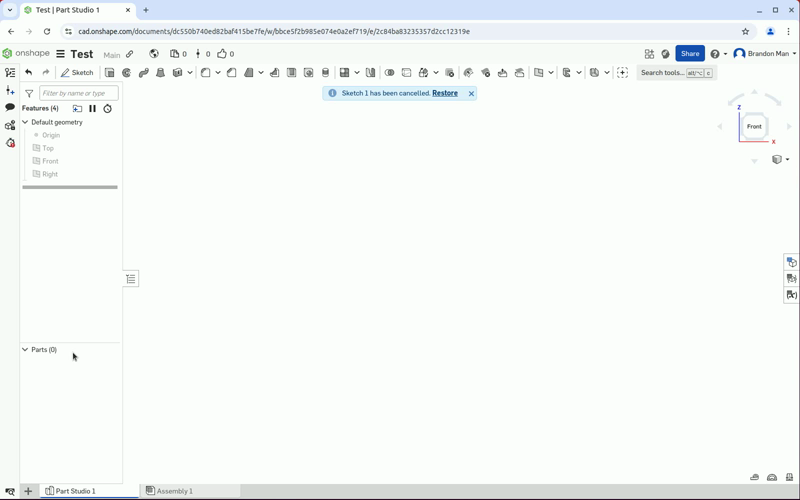
key(left)
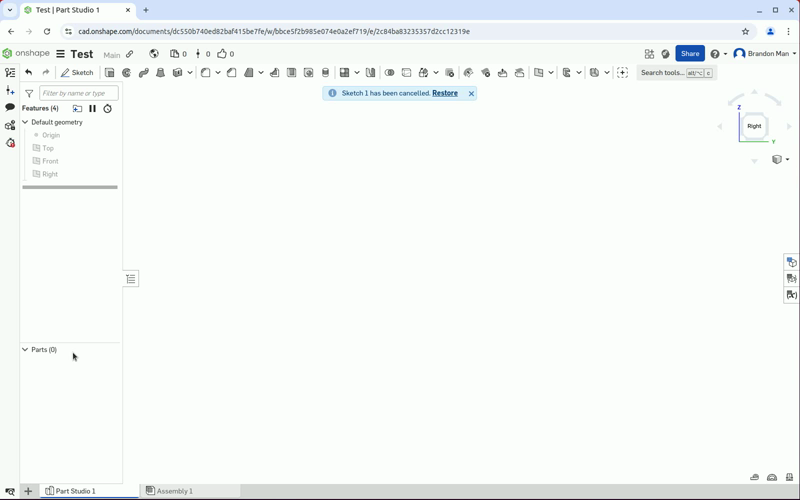
key_up(shift)
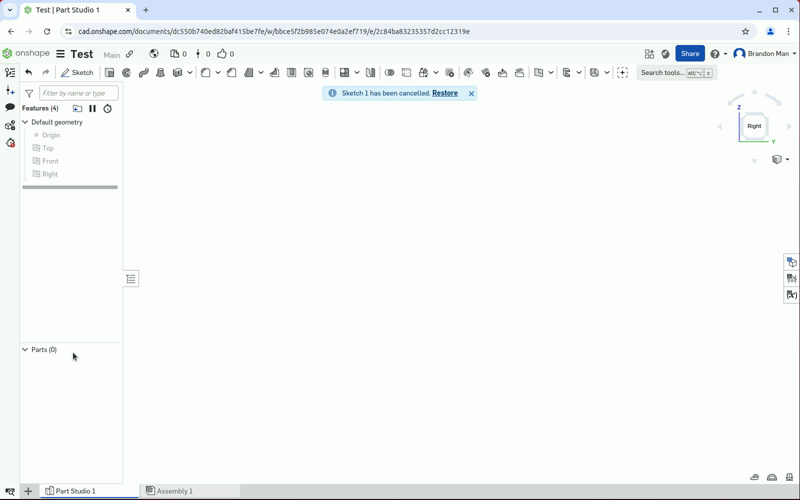
mouse_move(73, 352)
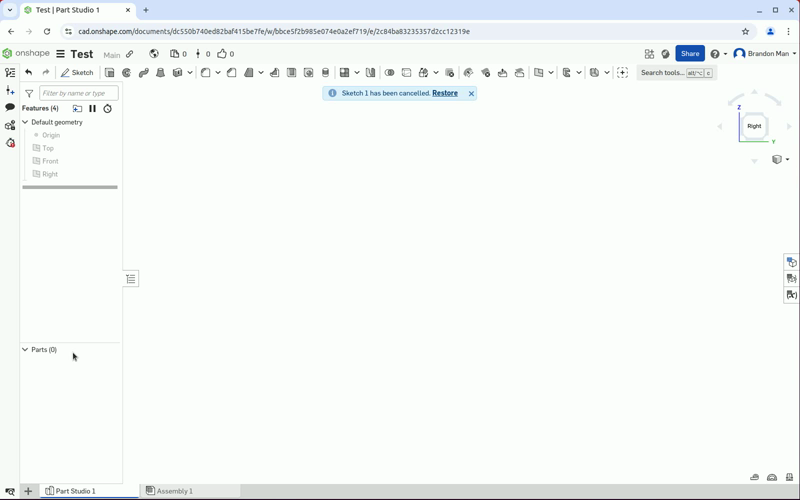
key(shift+y)
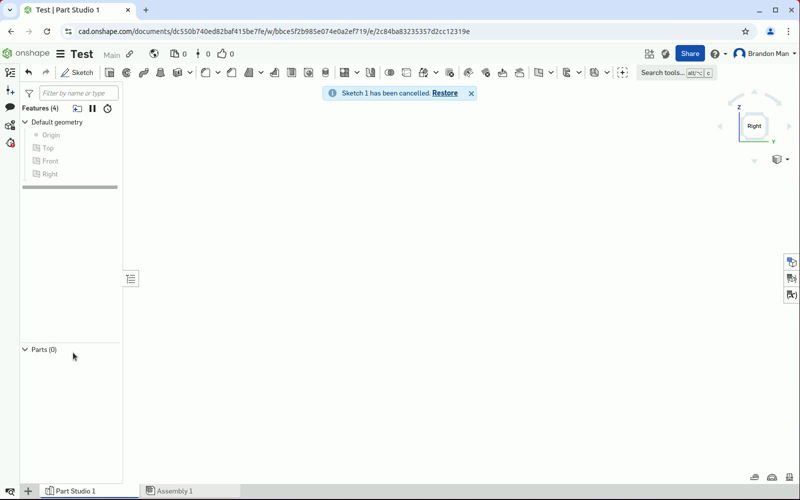
key(shift+s)
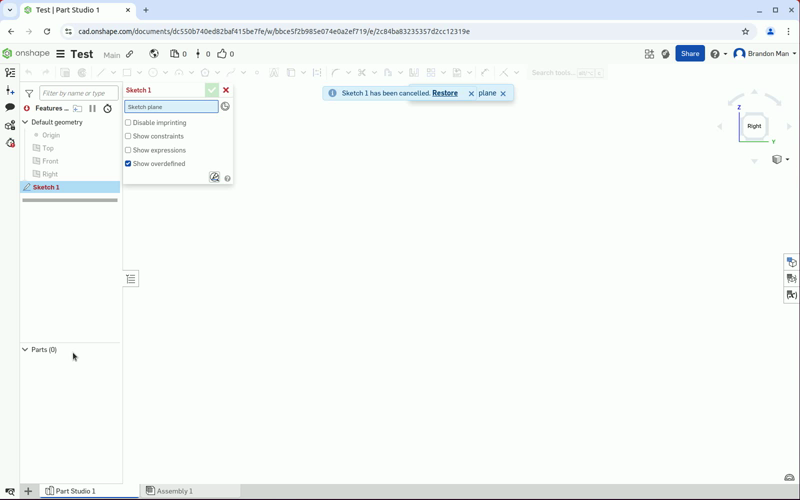
mouse_move(73, 176)
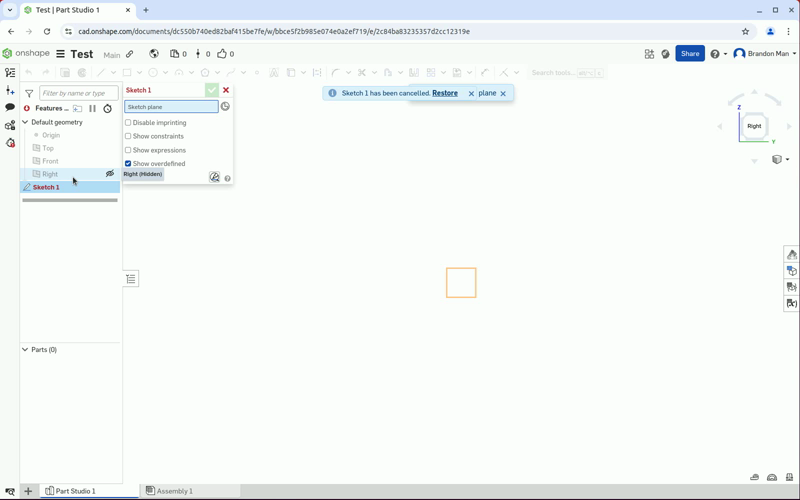
click(73, 176)
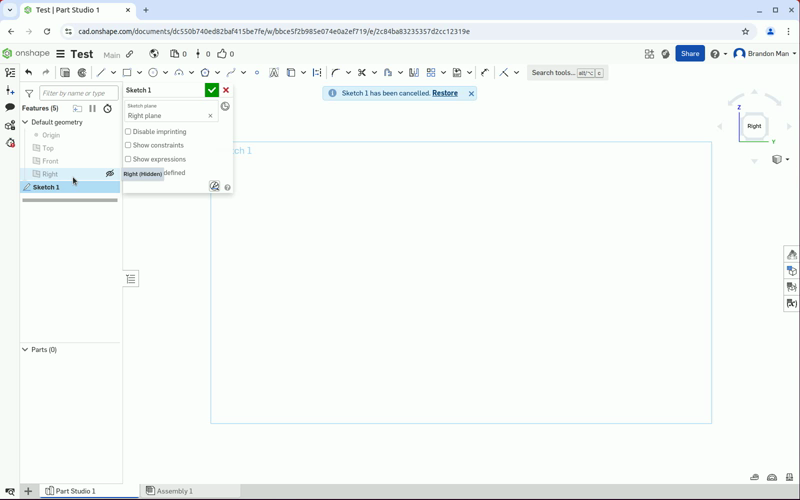
mouse_move(73, 352)
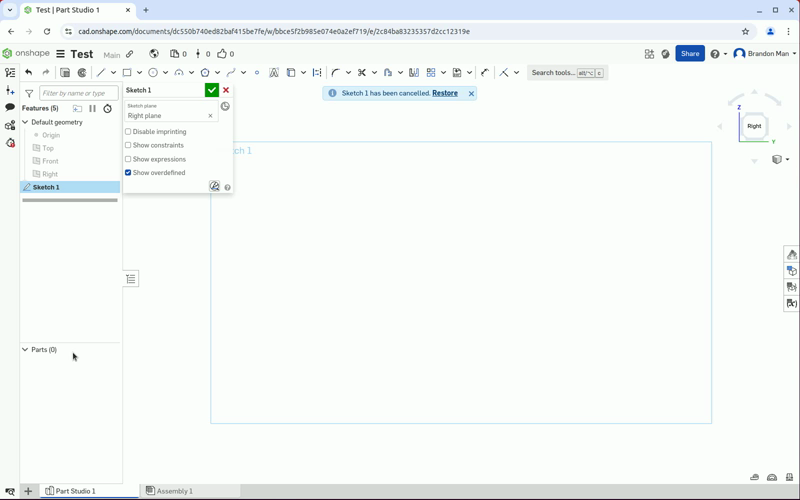
key(y)
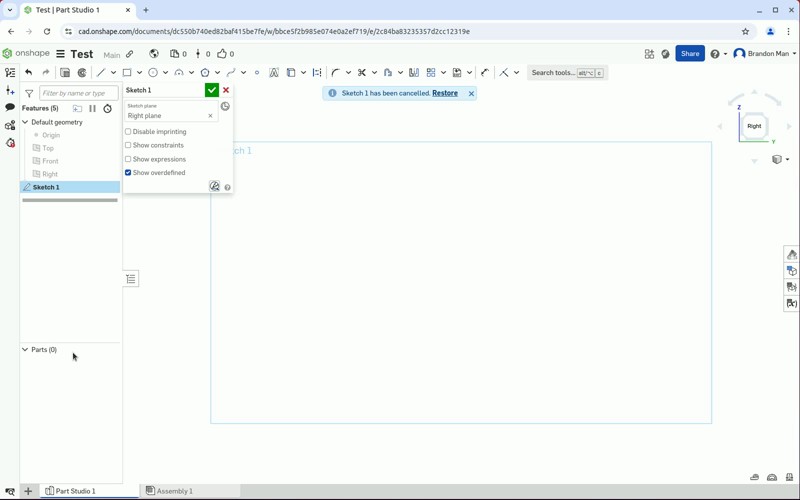
key(l)
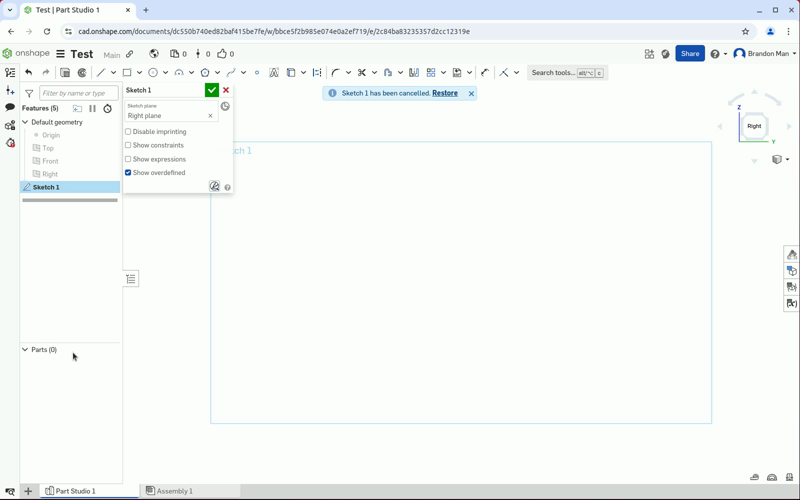
key_down(shift)
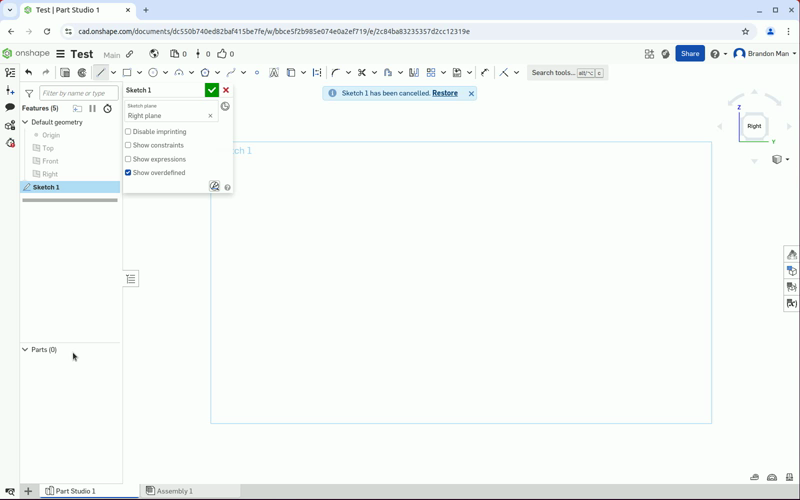
mouse_move(460, 282)
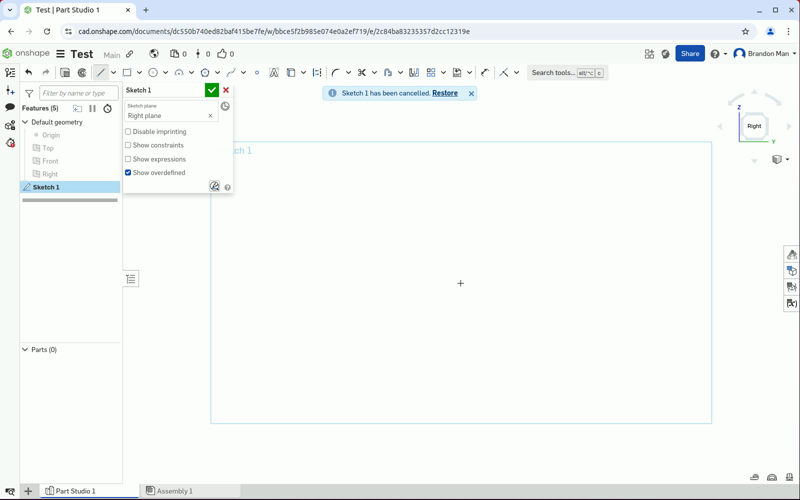
click(460, 282)
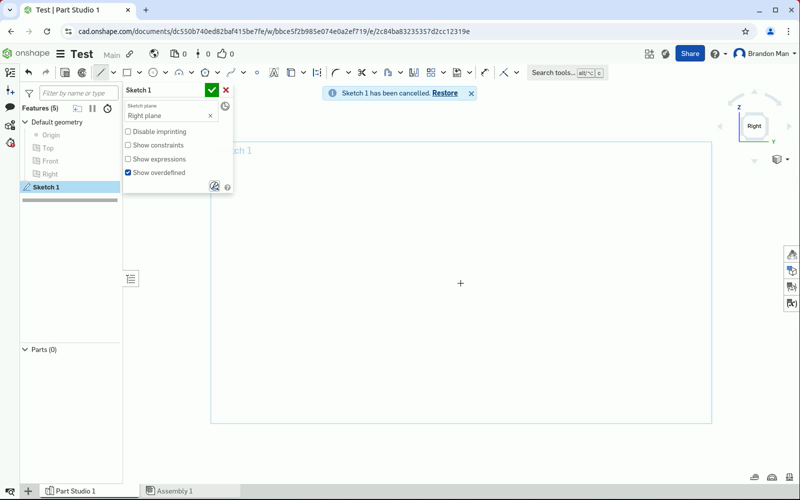
key_up(shift)
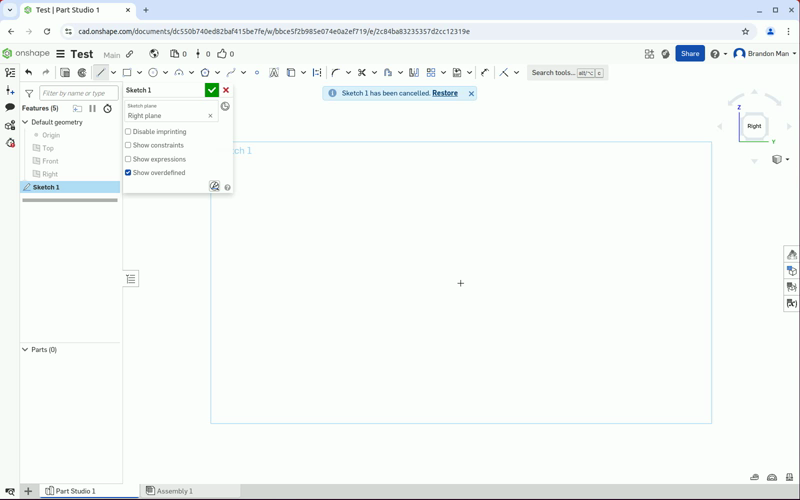
key_down(shift)
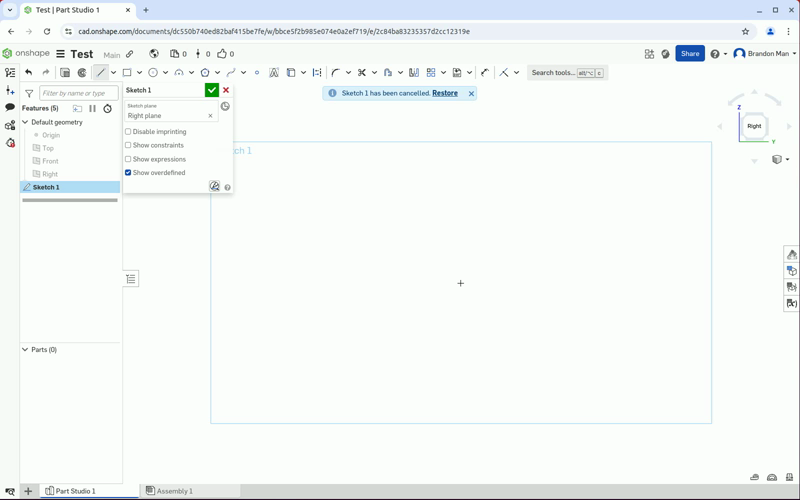
mouse_move(573, 282)
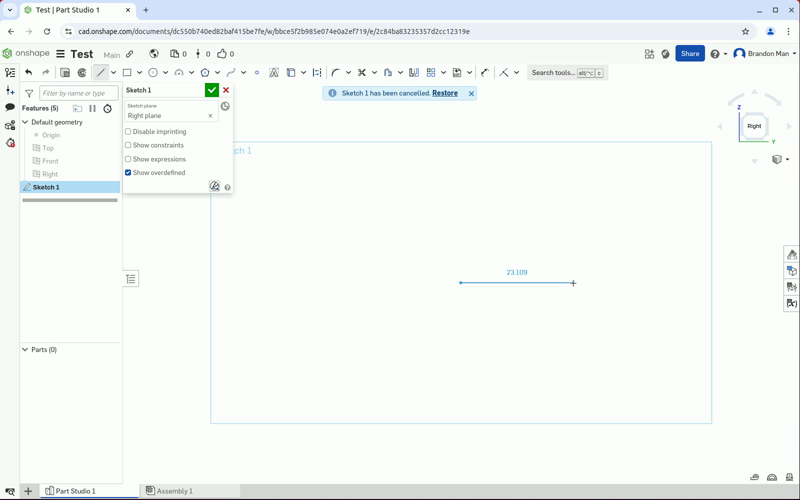
click(573, 282)
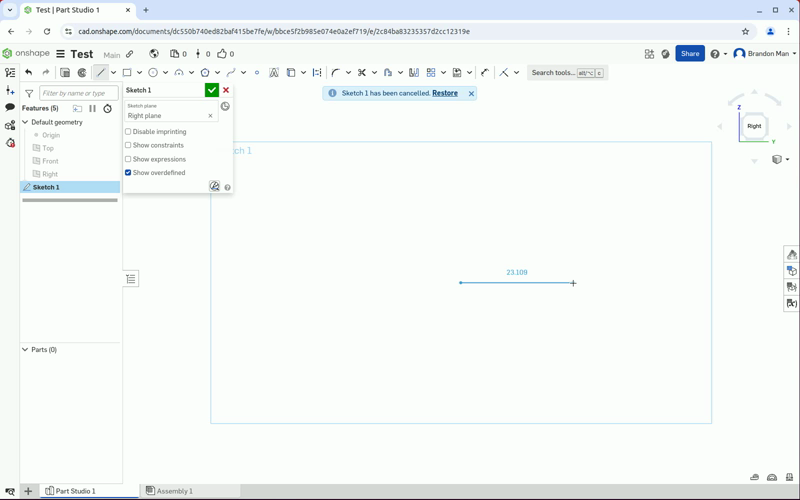
key_up(shift)
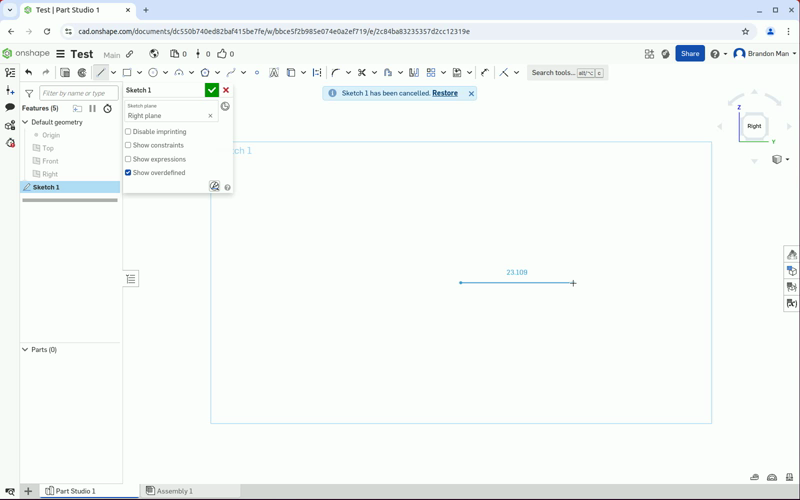
key_down(shift)
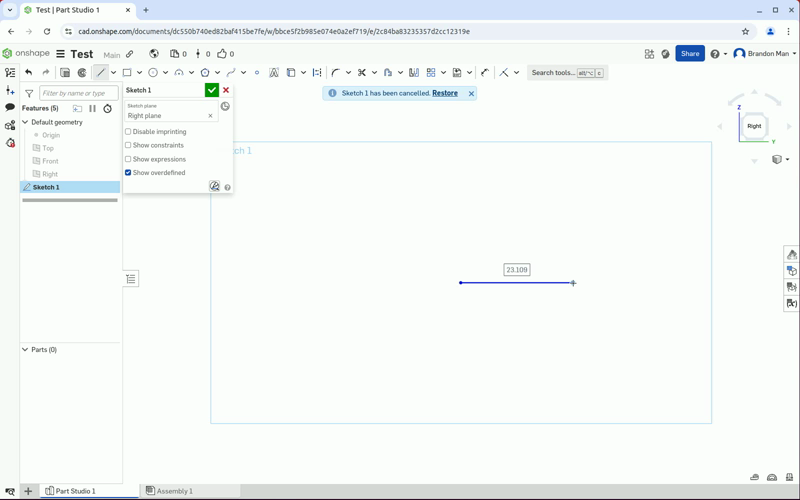
mouse_move(521, 230)
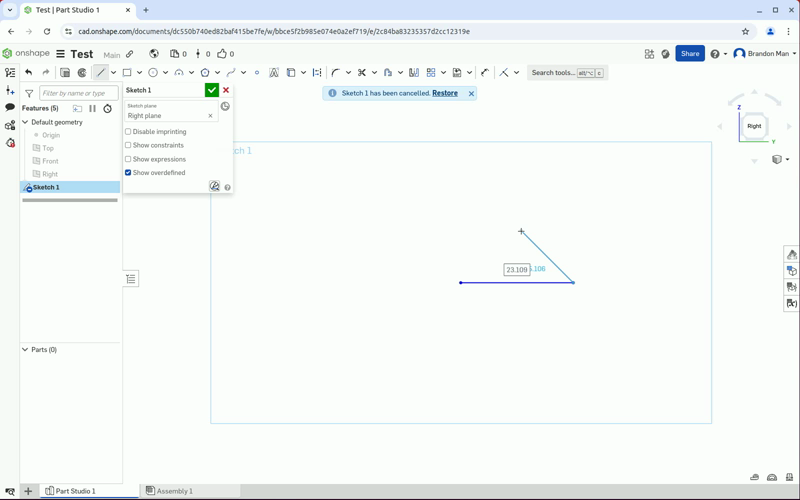
click(521, 230)
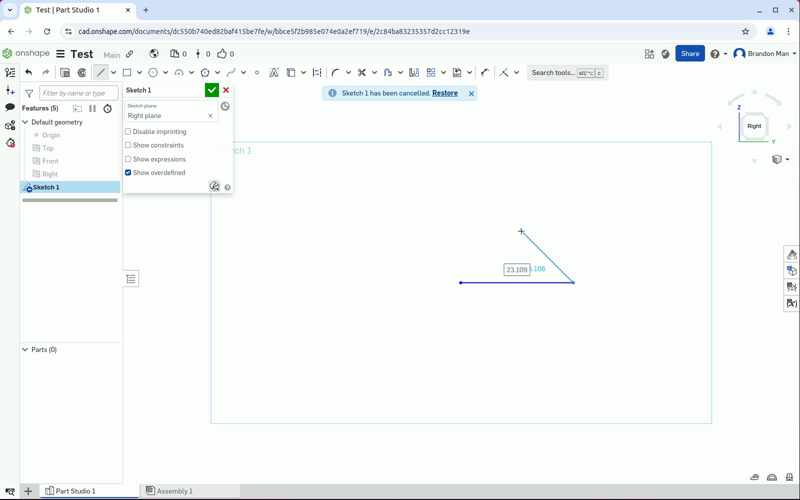
key_up(shift)
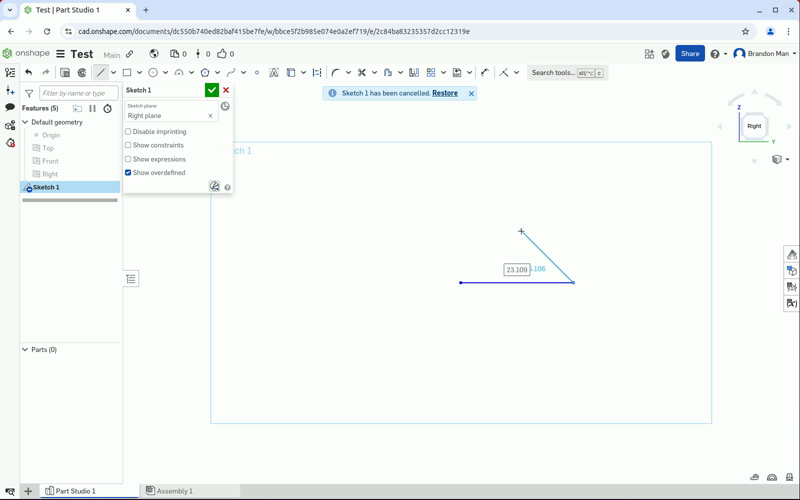
key_down(shift)
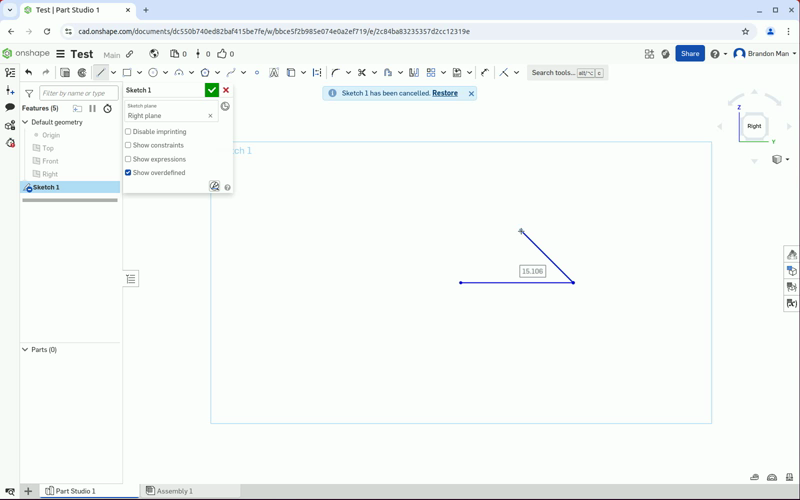
mouse_move(551, 230)
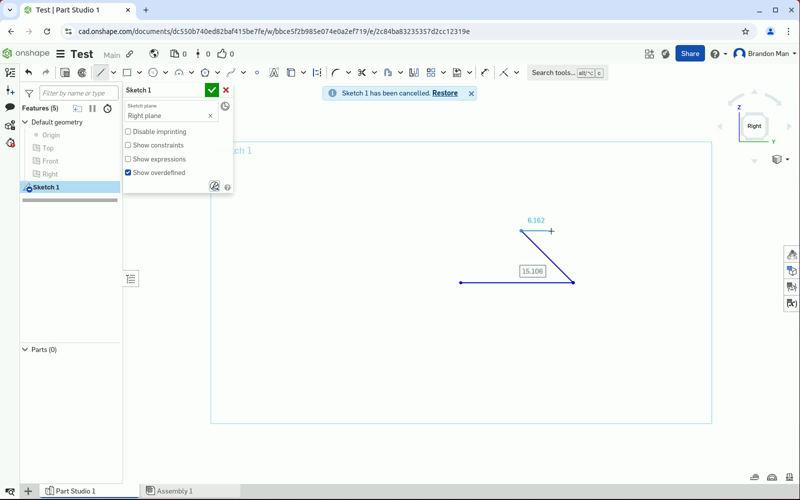
mouse_move(513, 230)
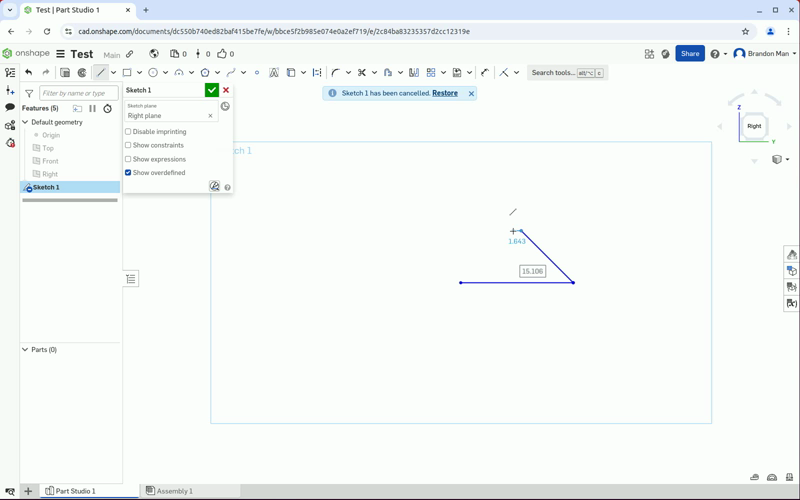
click(513, 230)
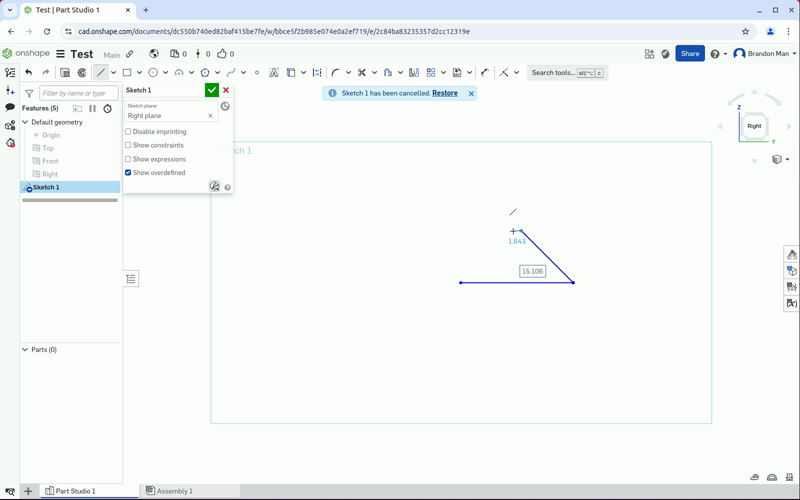
key_up(shift)
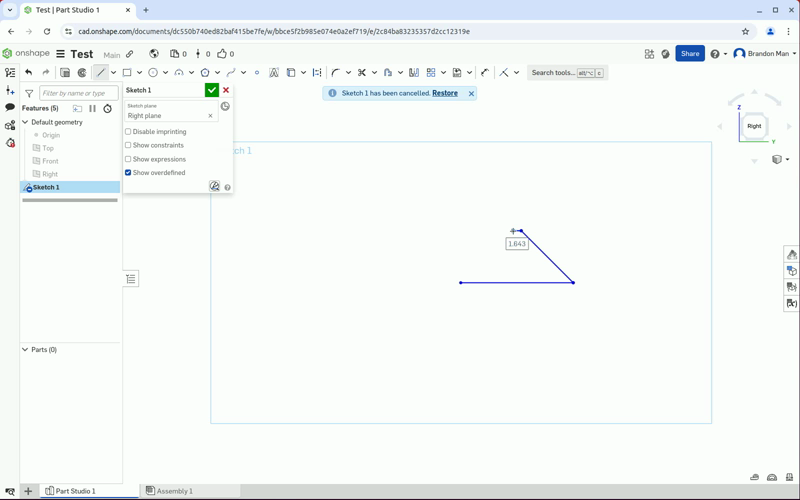
key_down(shift)
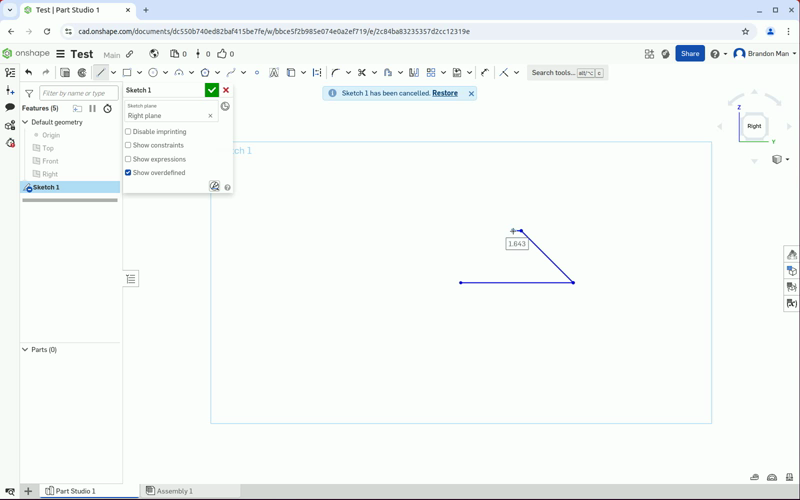
mouse_move(460, 282)
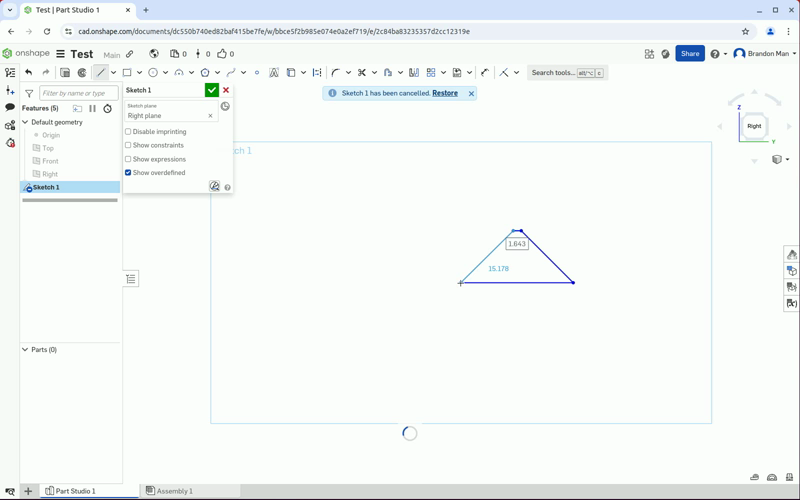
key_up(shift)
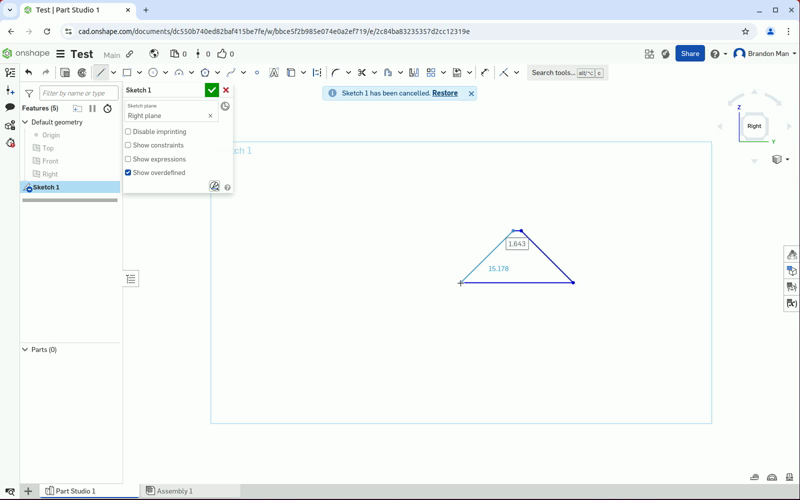
click(460, 282)
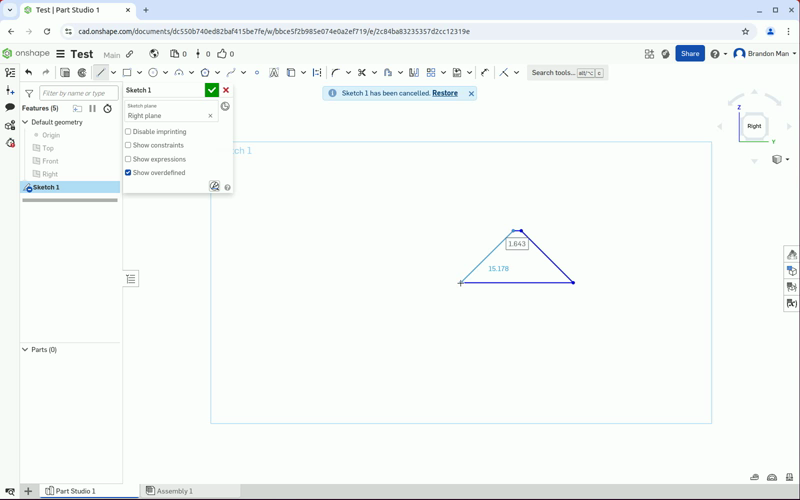
key(esc)
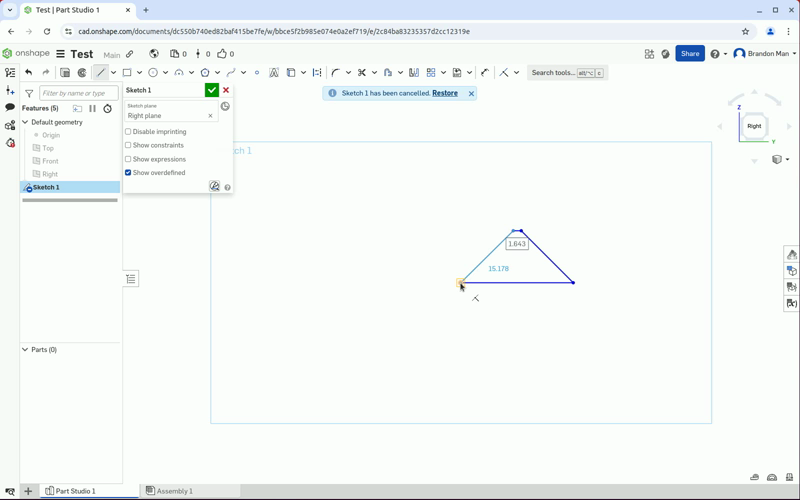
key(c)
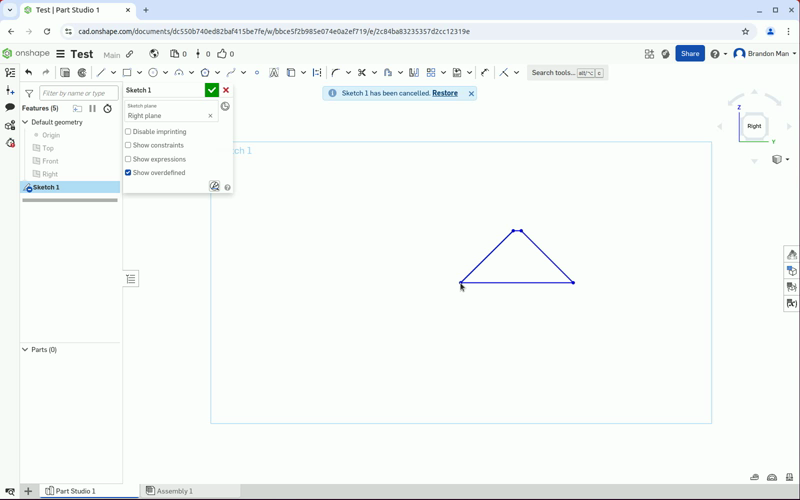
key_down(shift)
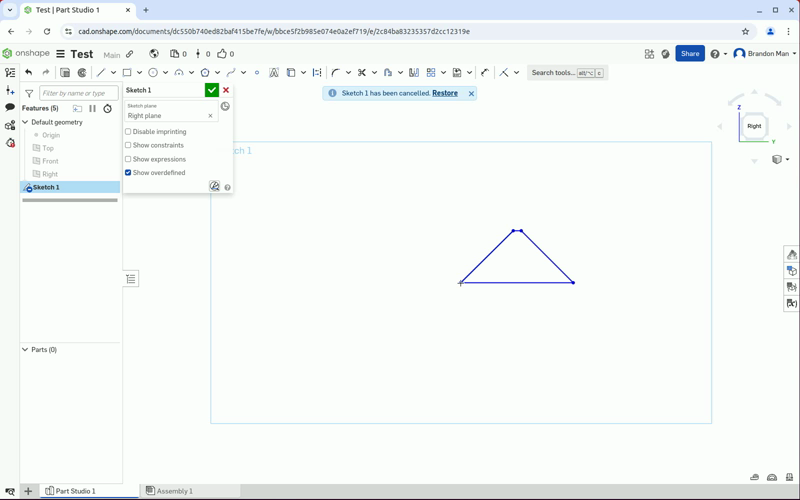
mouse_move(517, 233)
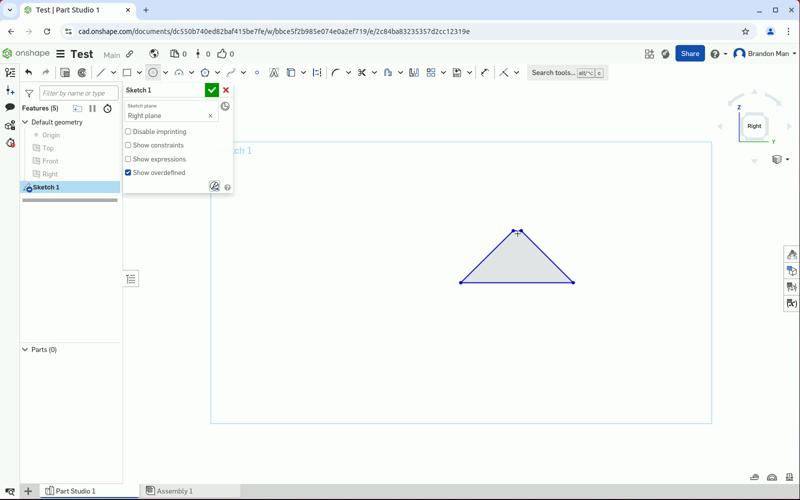
scroll(6)
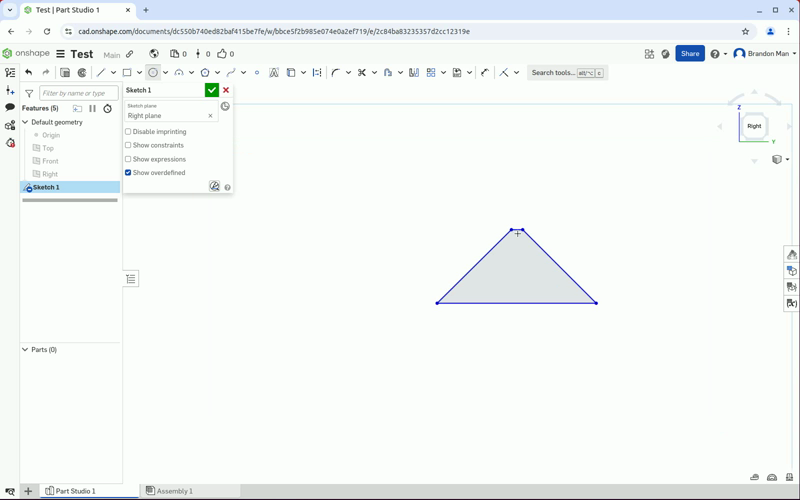
scroll(6)
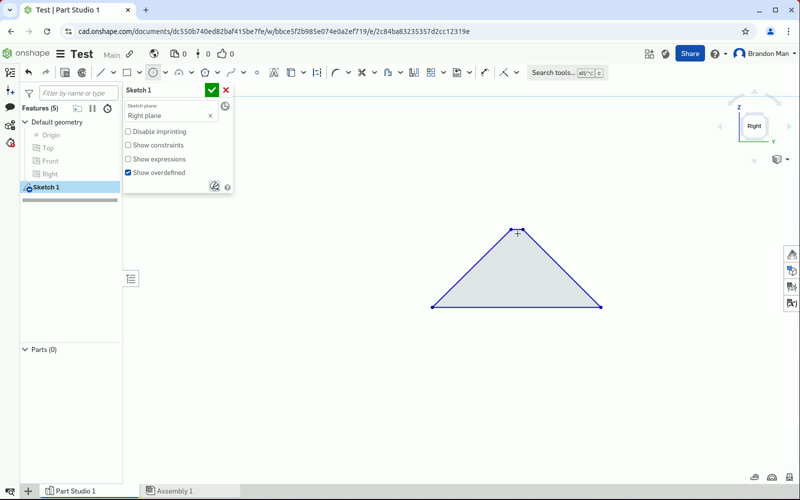
scroll(6)
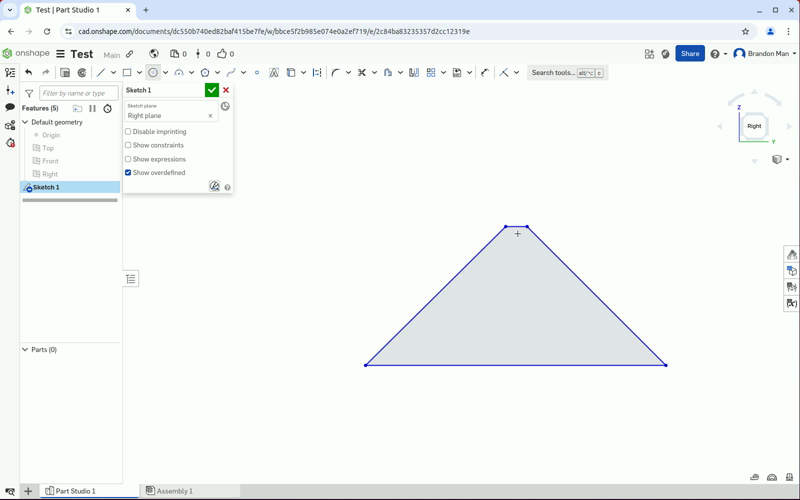
scroll(6)
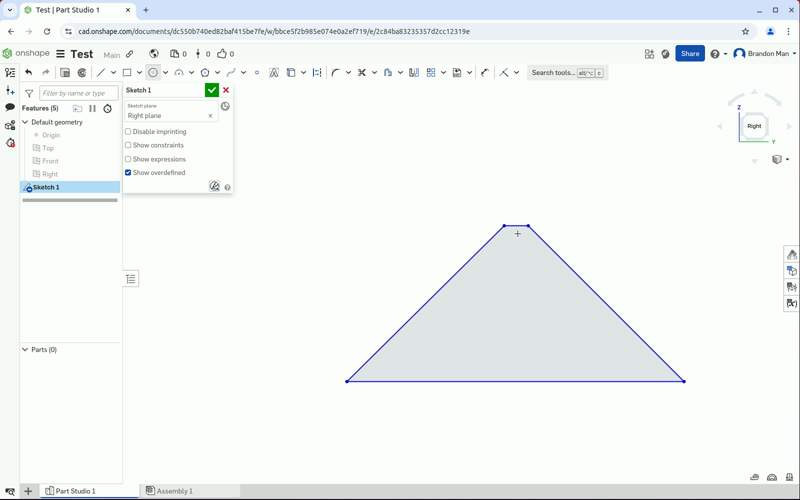
scroll(6)
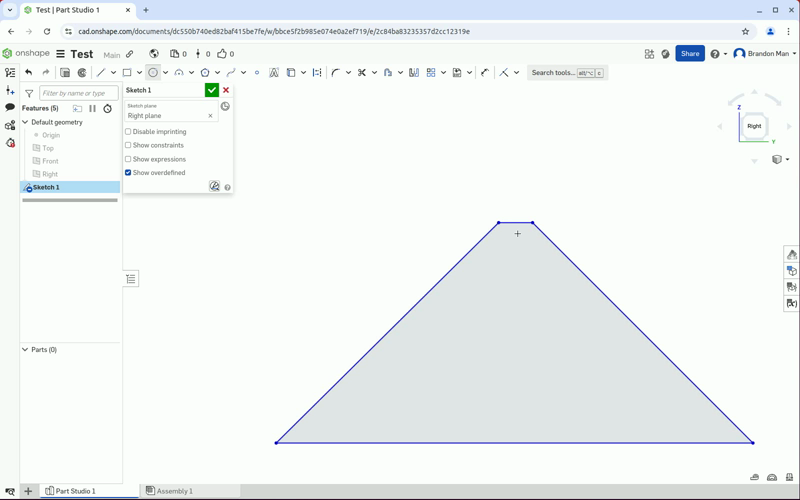
scroll(6)
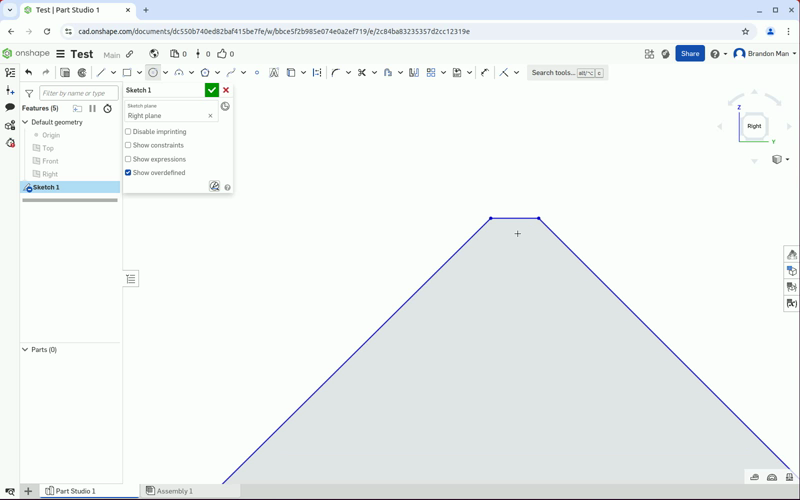
scroll(6)
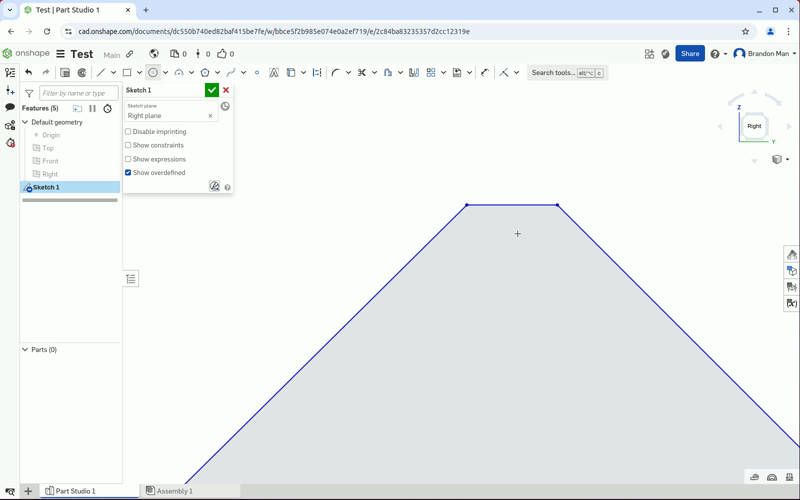
click(517, 233)
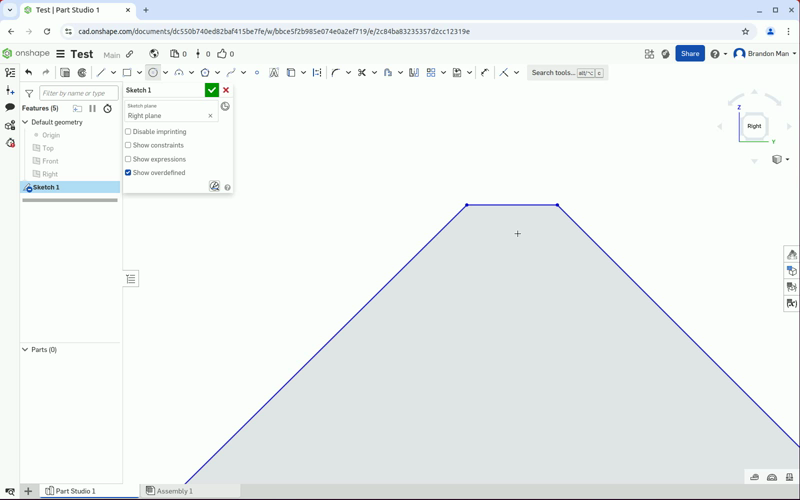
scroll(-6)
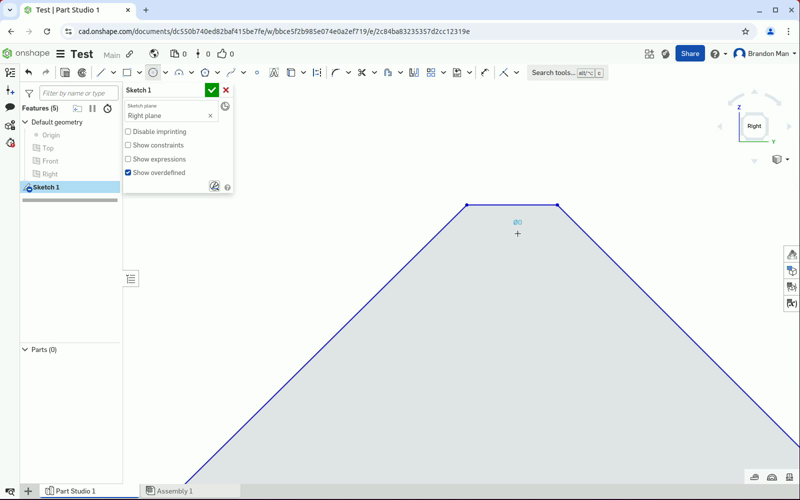
scroll(-6)
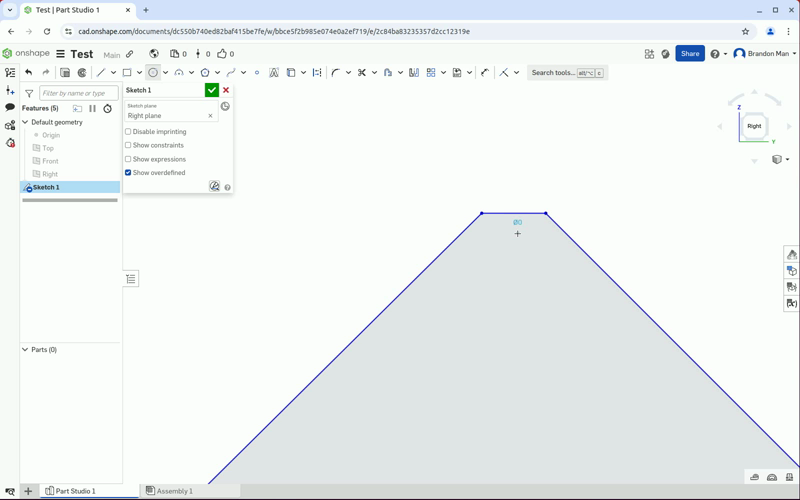
scroll(-6)
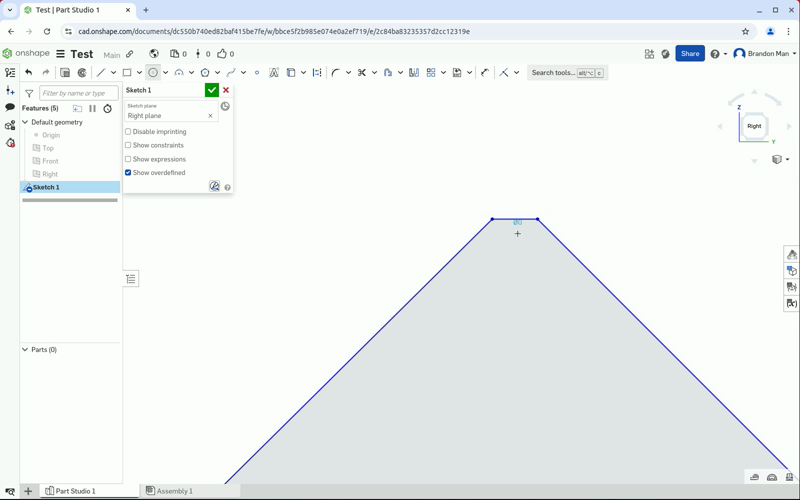
scroll(-6)
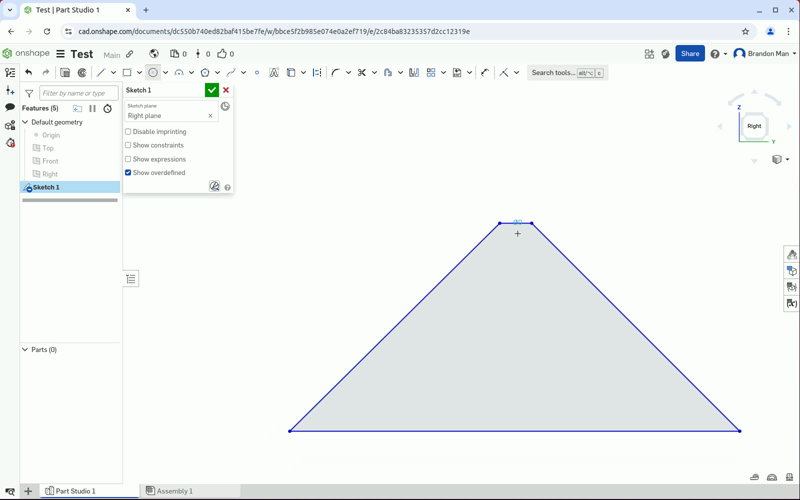
scroll(-6)
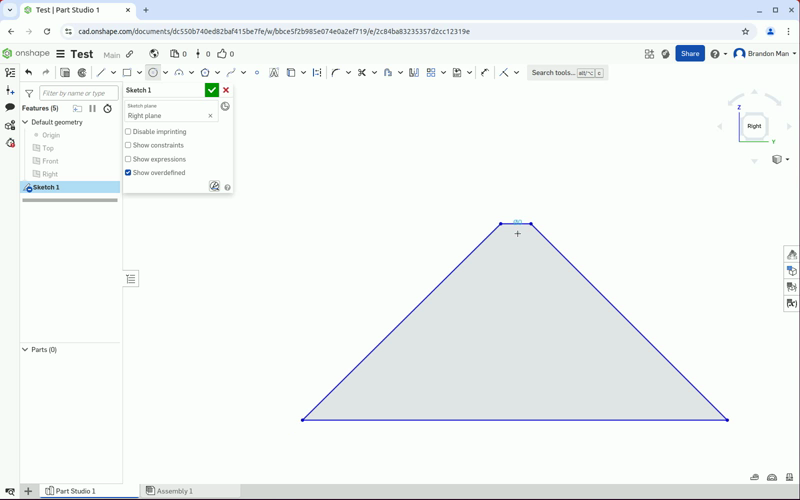
scroll(-6)
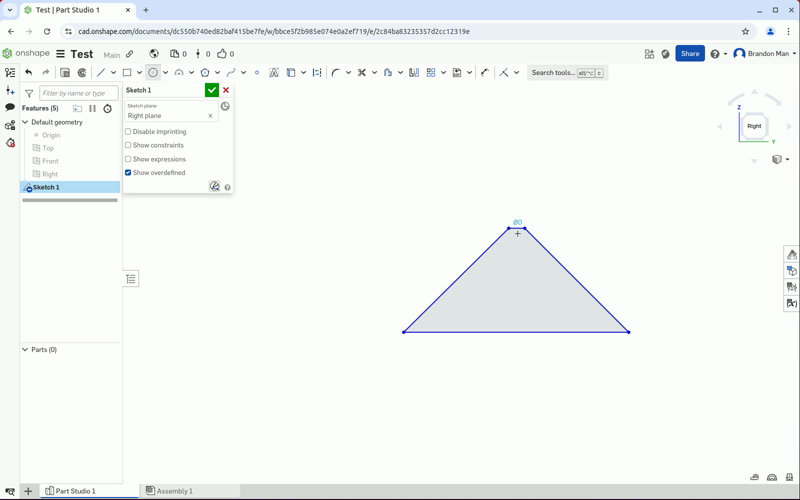
scroll(-6)
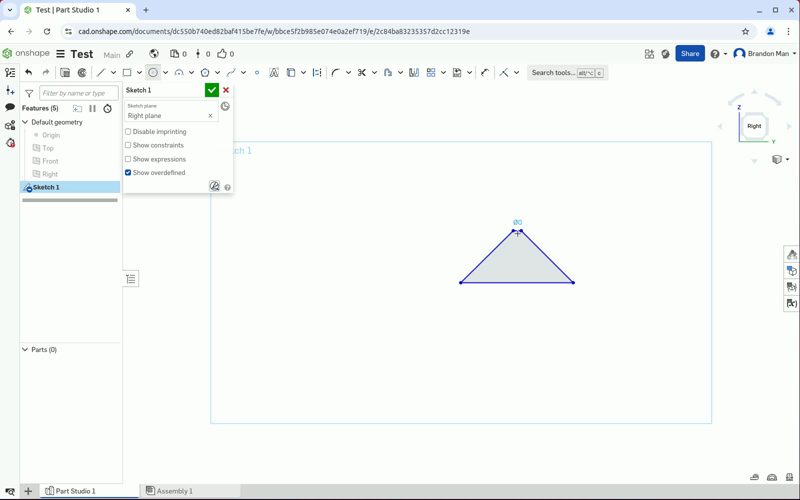
key_up(shift)
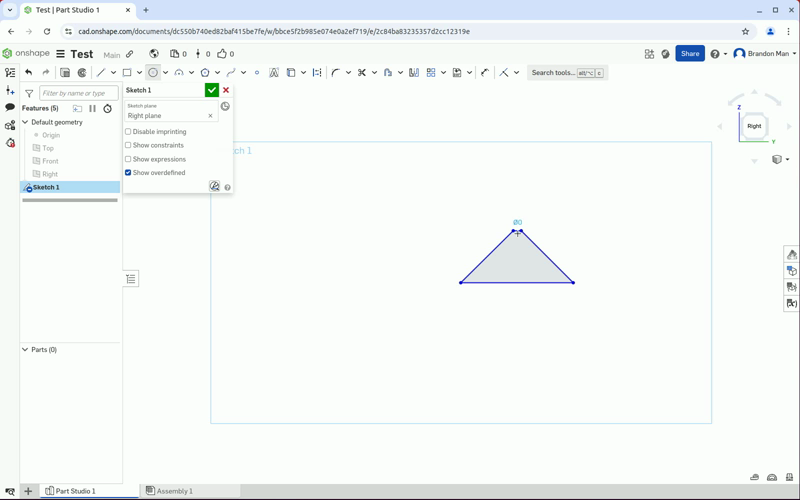
mouse_move(518, 233)
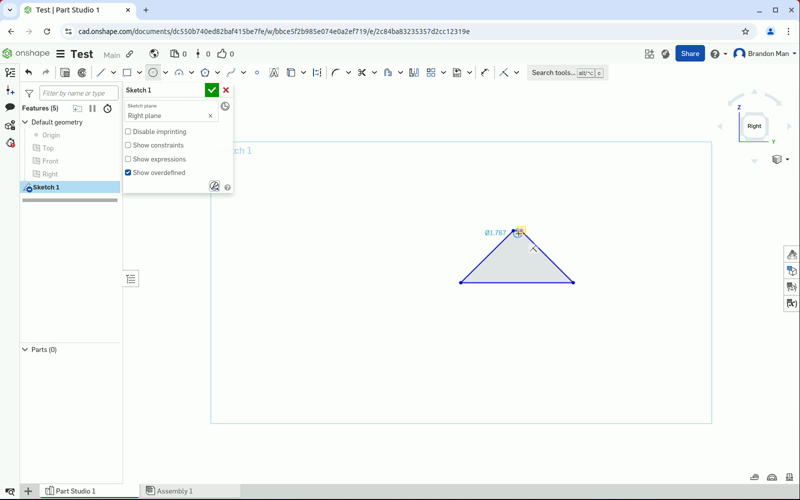
scroll(6)
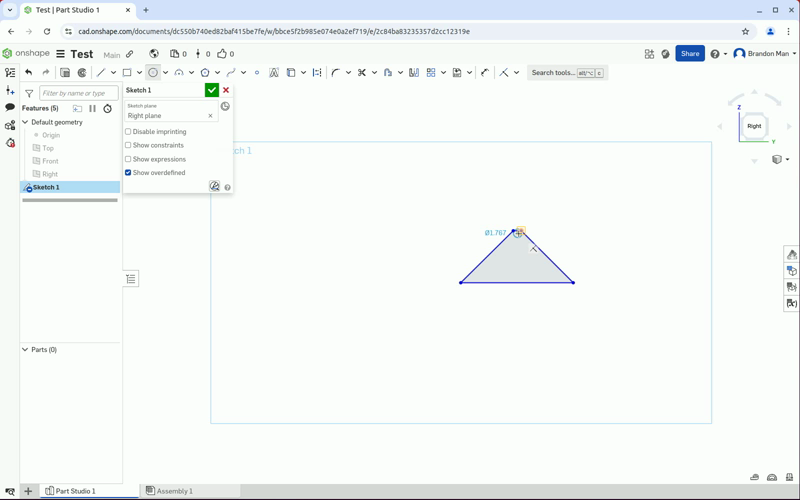
scroll(6)
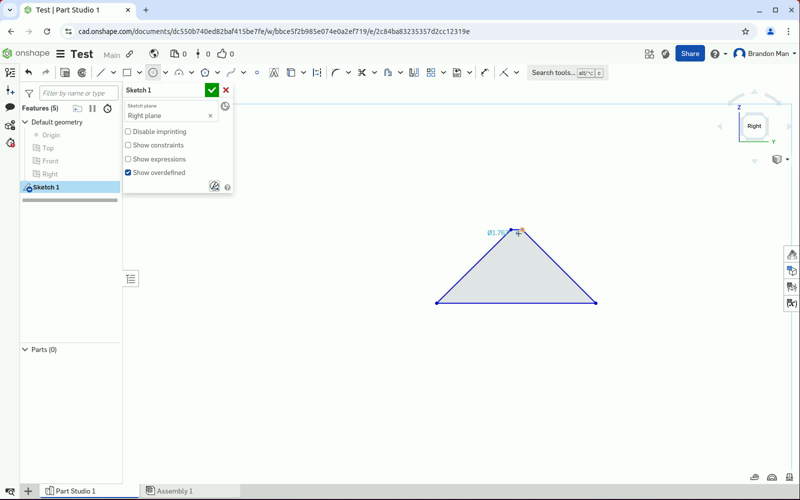
scroll(6)
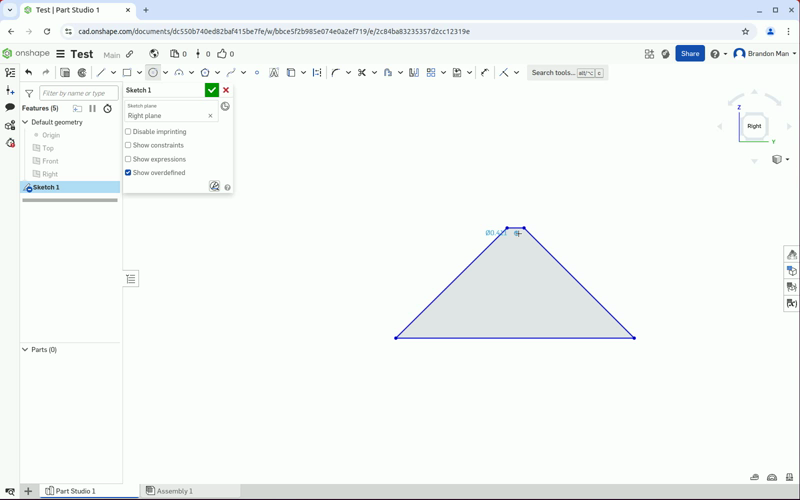
scroll(6)
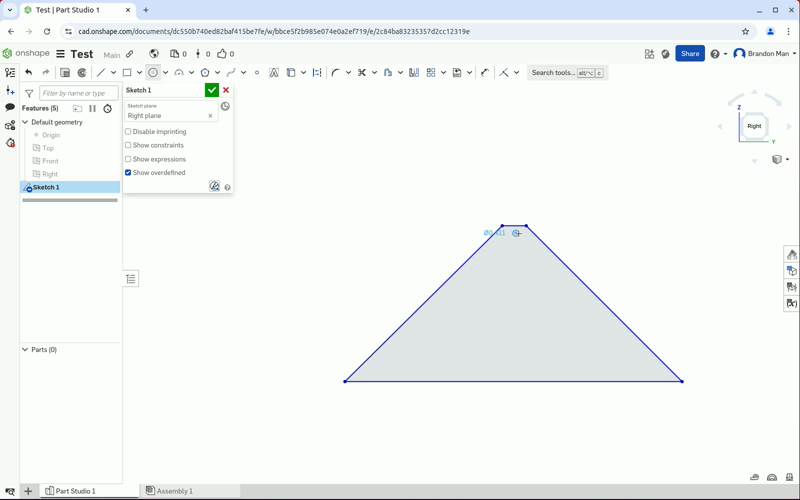
scroll(6)
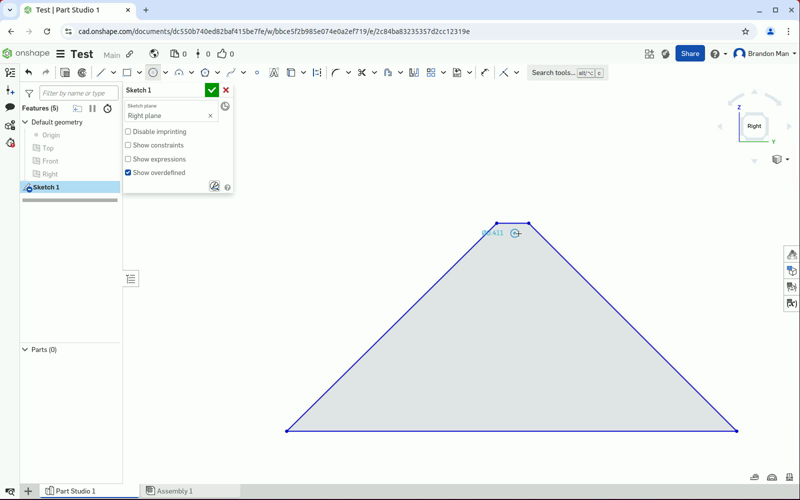
scroll(6)
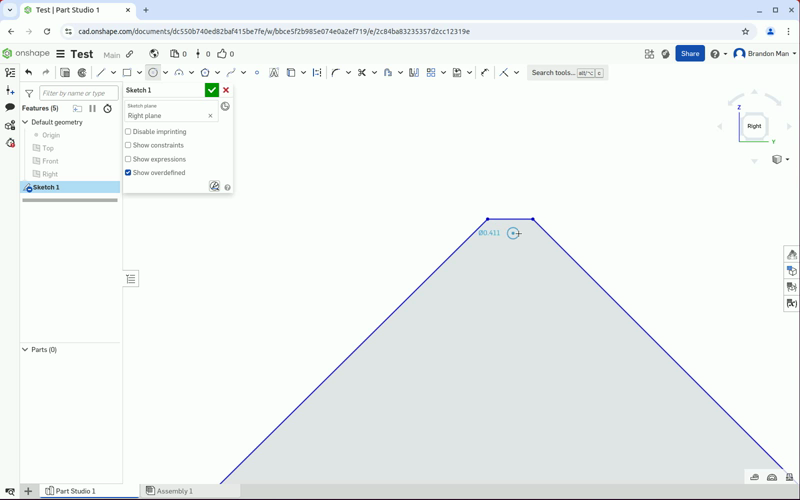
scroll(6)
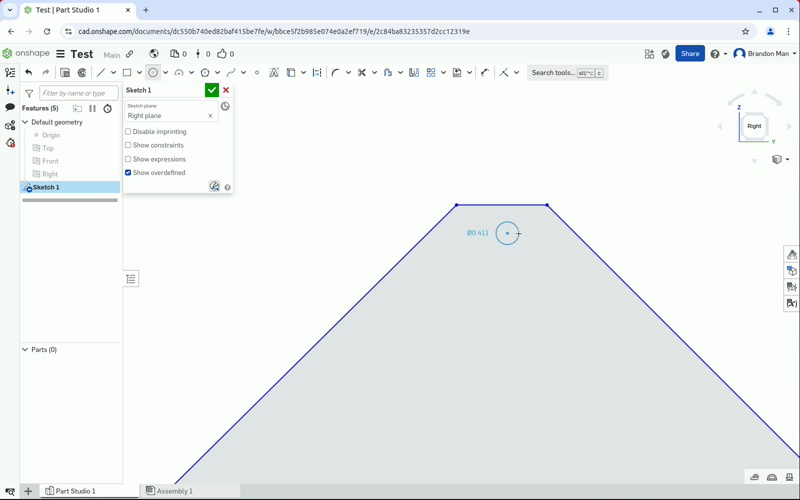
click(518, 233)
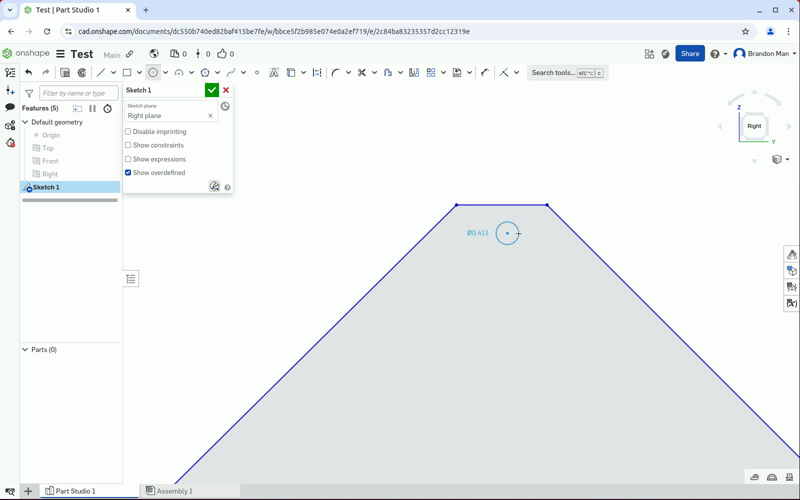
scroll(-6)
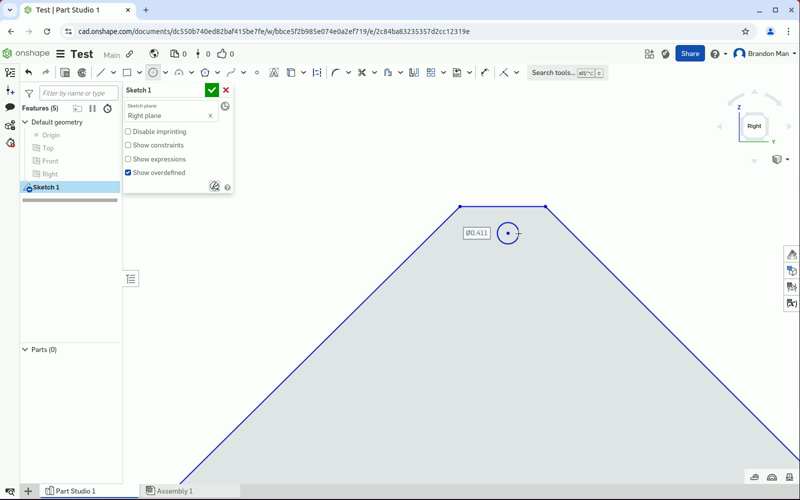
scroll(-6)
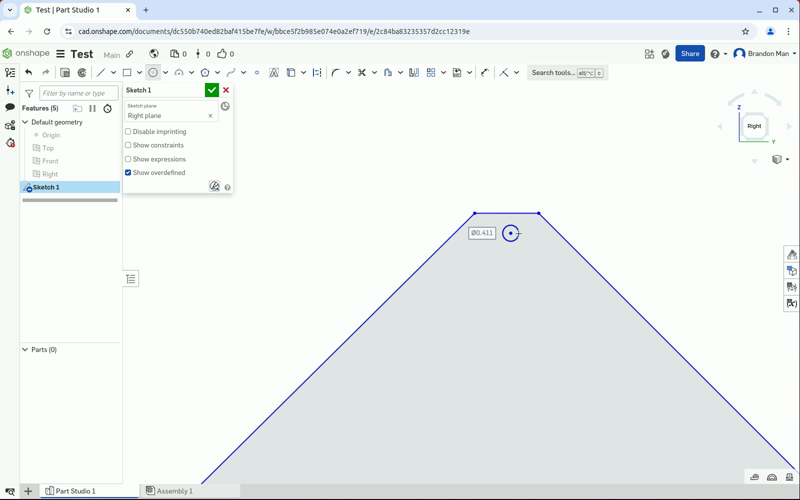
scroll(-6)
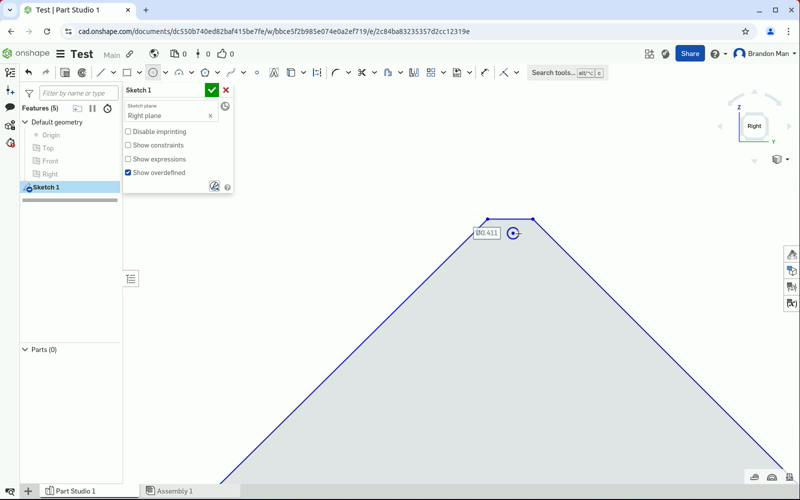
scroll(-6)
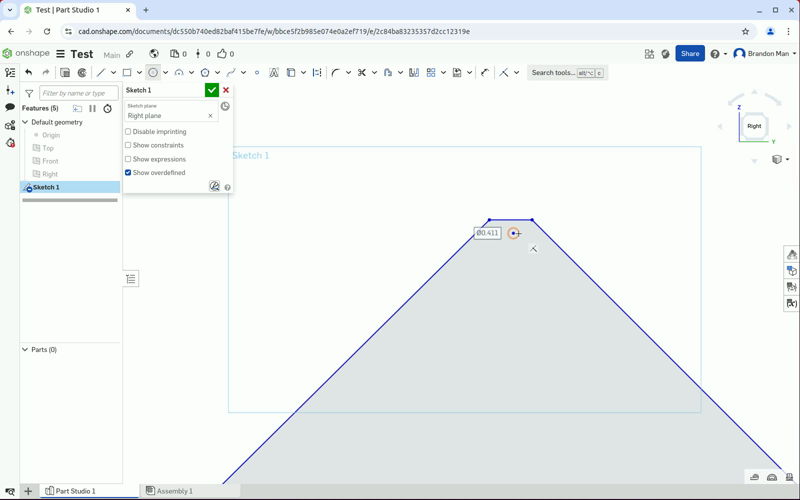
scroll(-6)
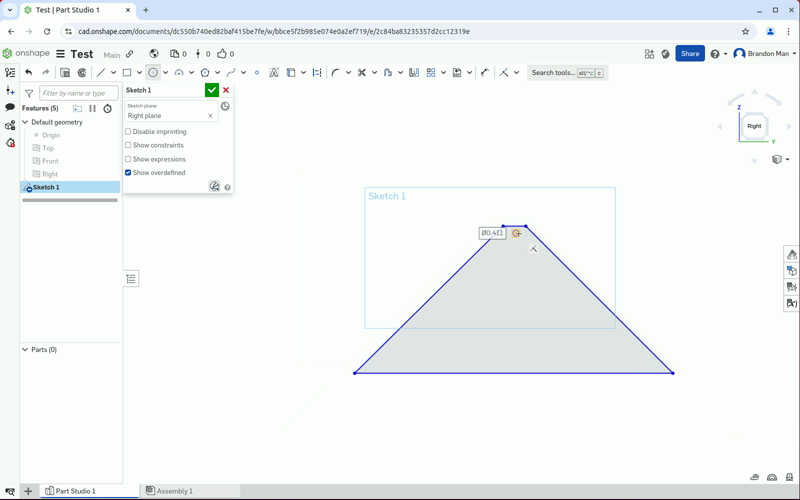
scroll(-6)
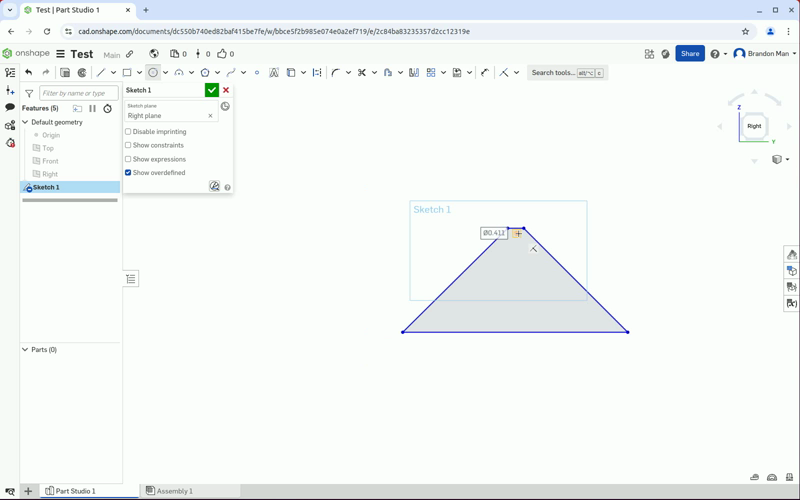
scroll(-6)
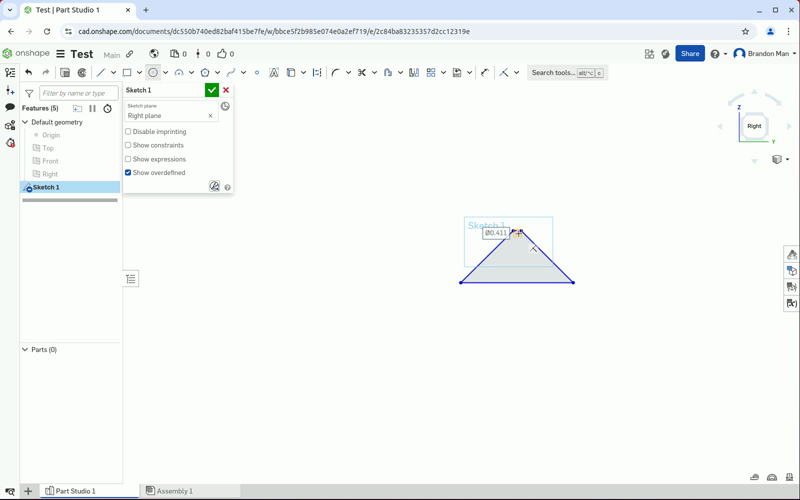
key(esc)
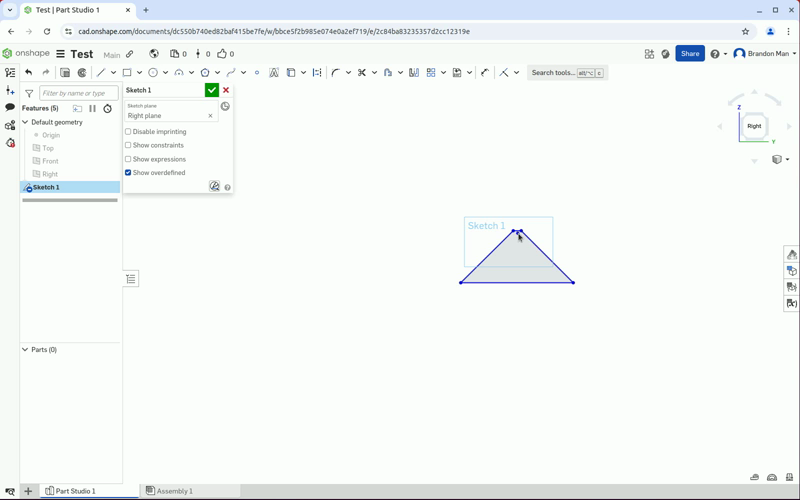
mouse_move(504, 249)
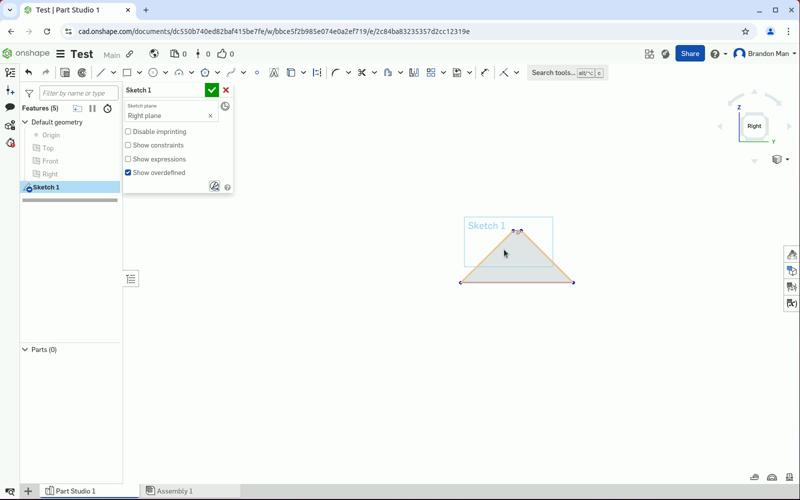
click(504, 249)
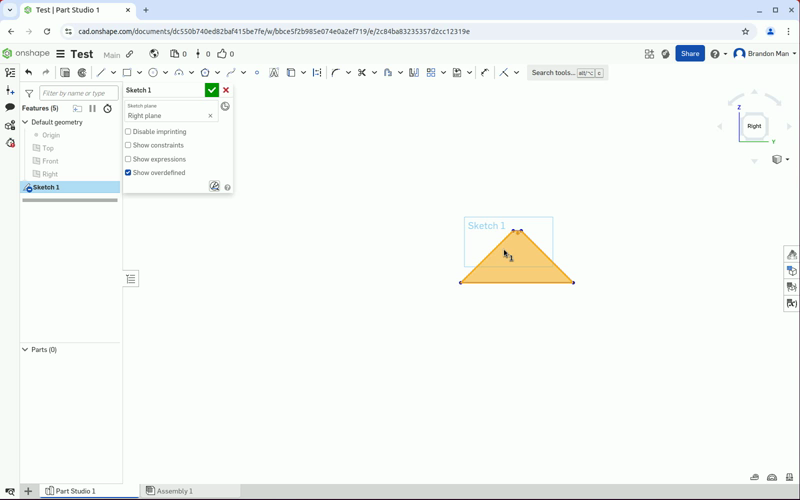
mouse_move(73, 352)
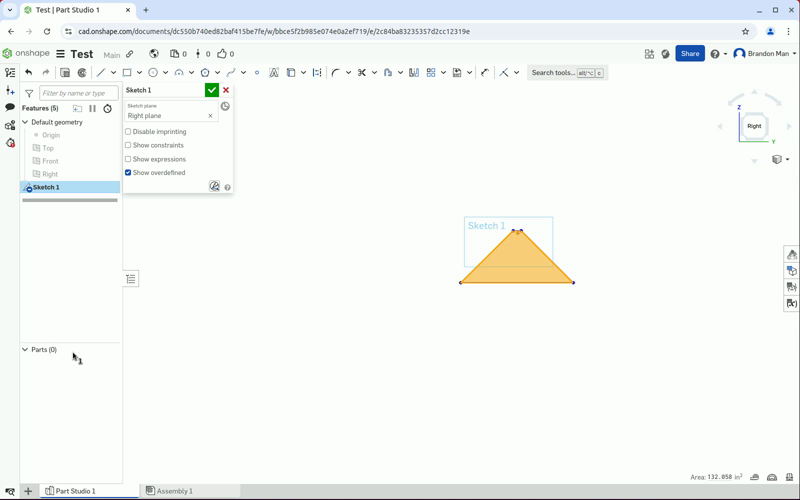
key(shift+y)
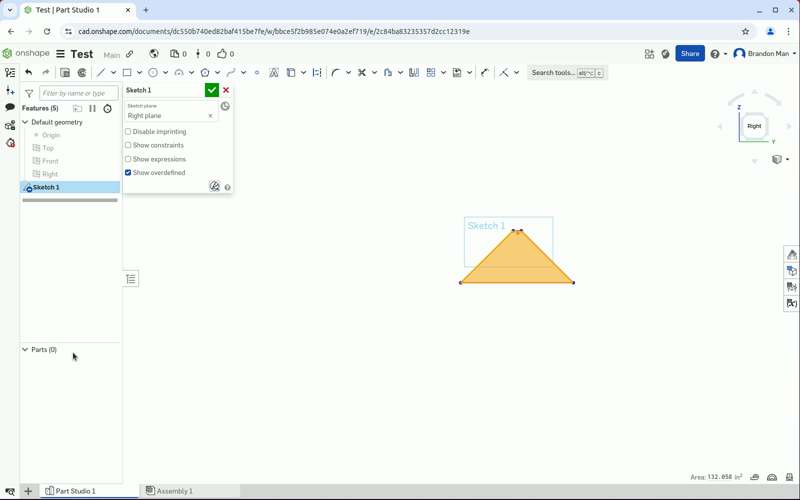
key(shift+e)
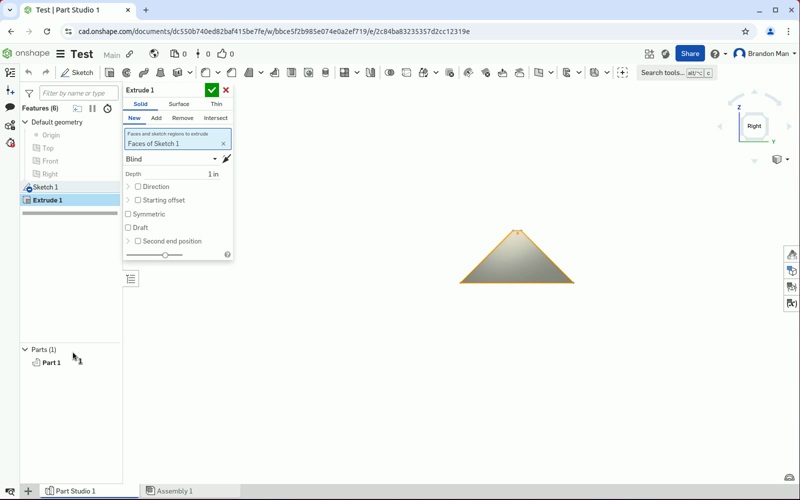
mouse_move(143, 106)
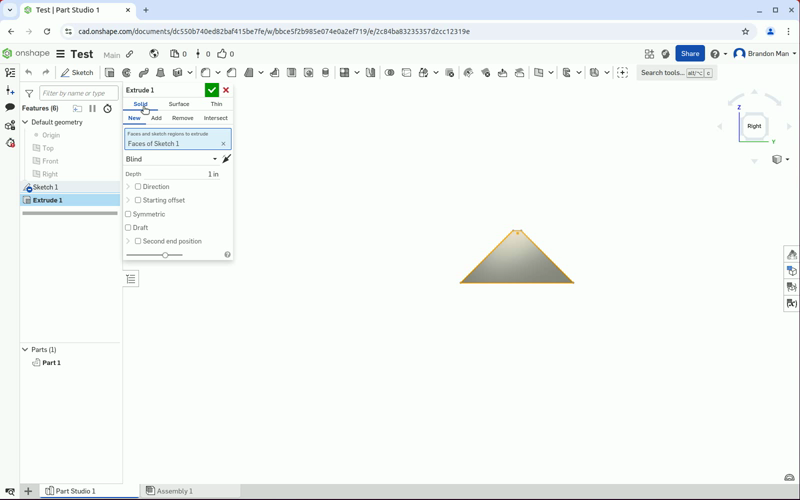
click(143, 106)
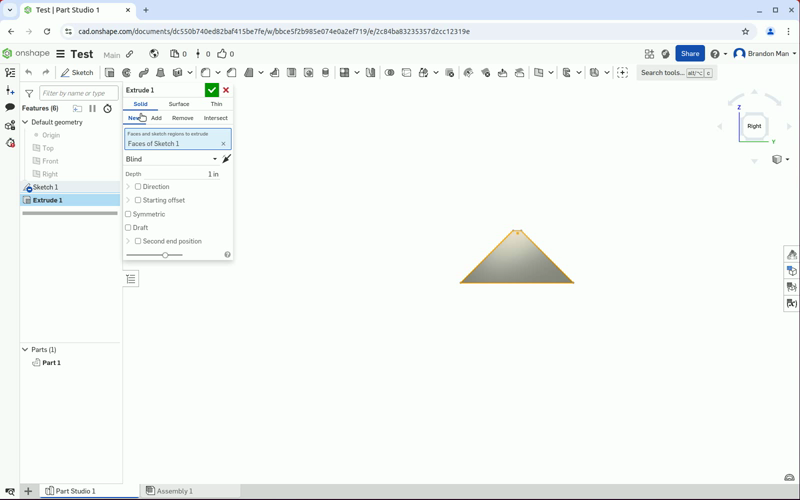
mouse_move(137, 120)
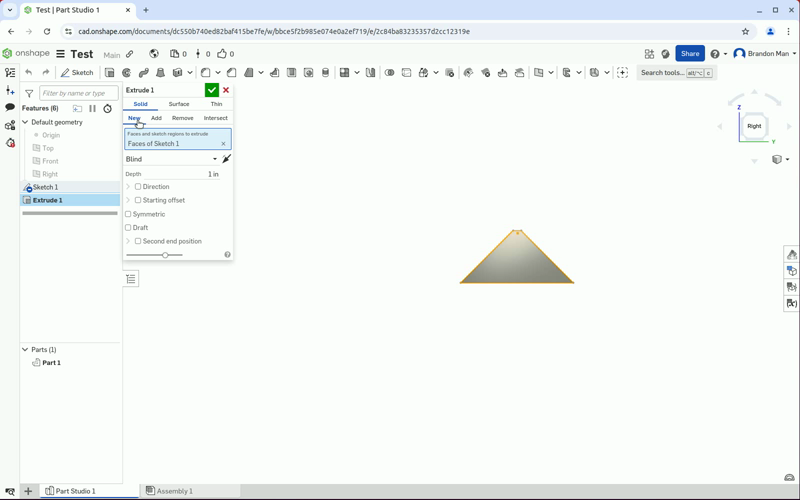
click(137, 120)
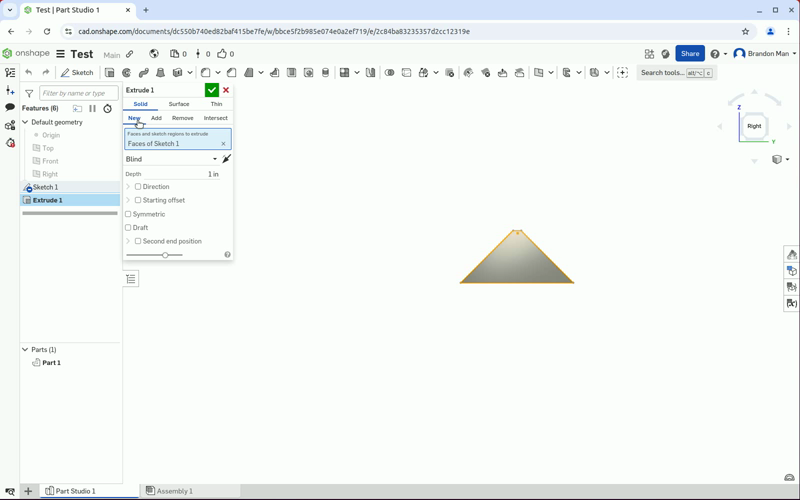
key(tab, 4)
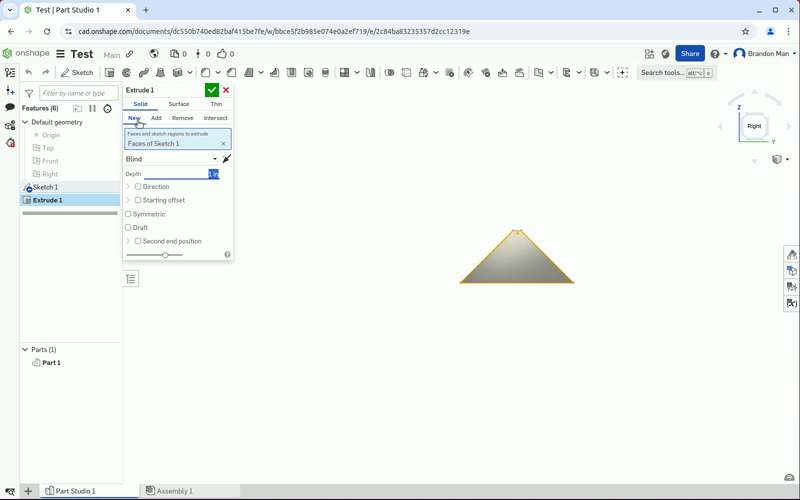
text(18.294)
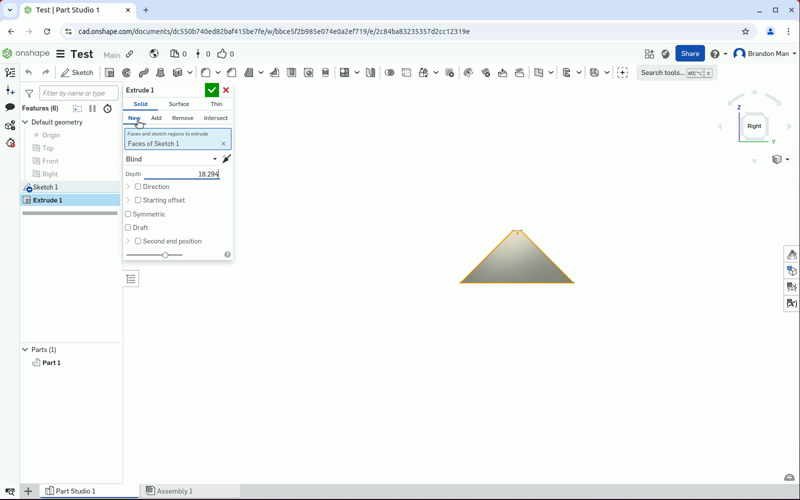
key(enter)
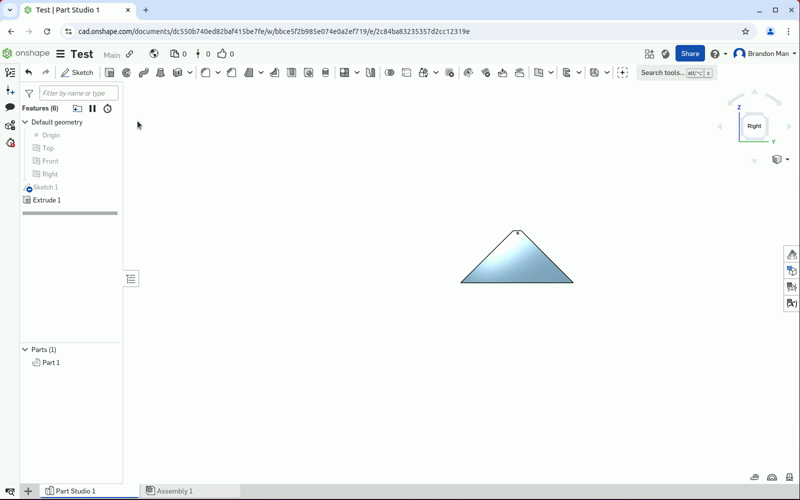
key(shift+h)
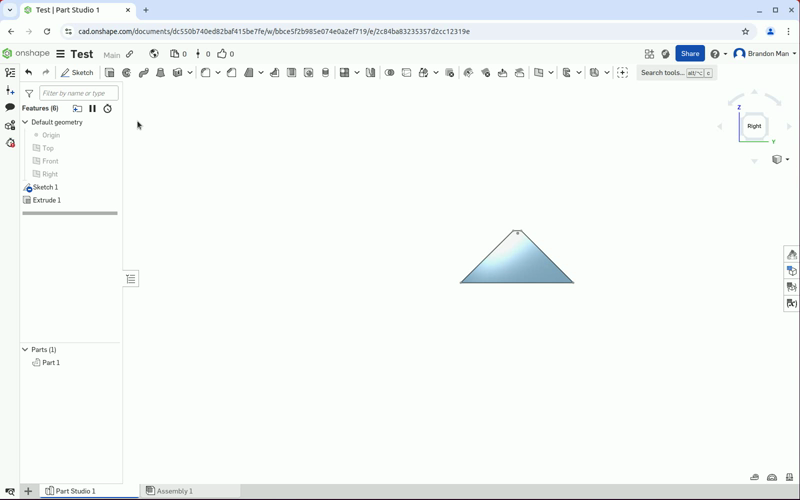
key(shift+h)
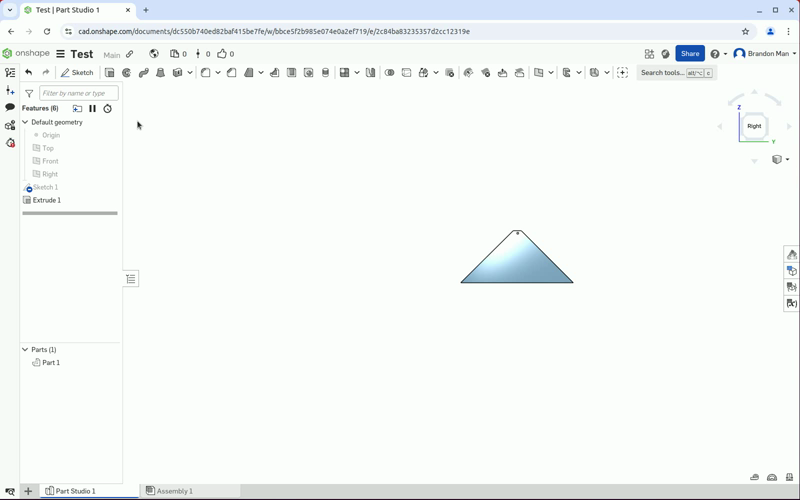
mouse_move(73, 189)
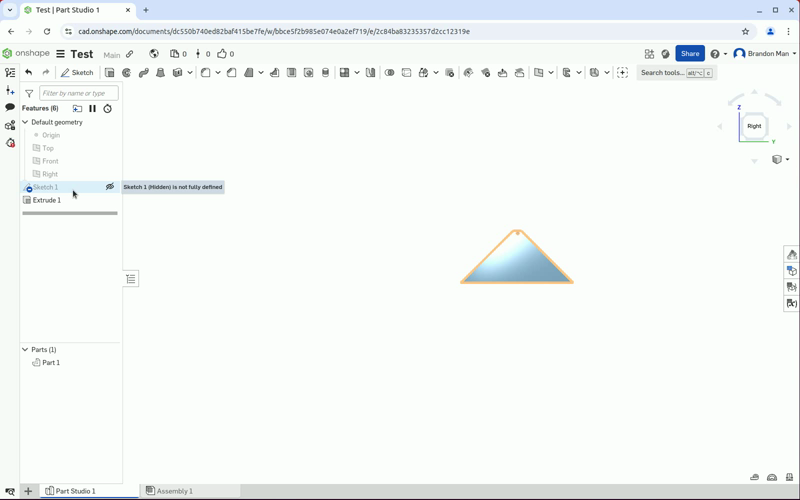
click(73, 189)
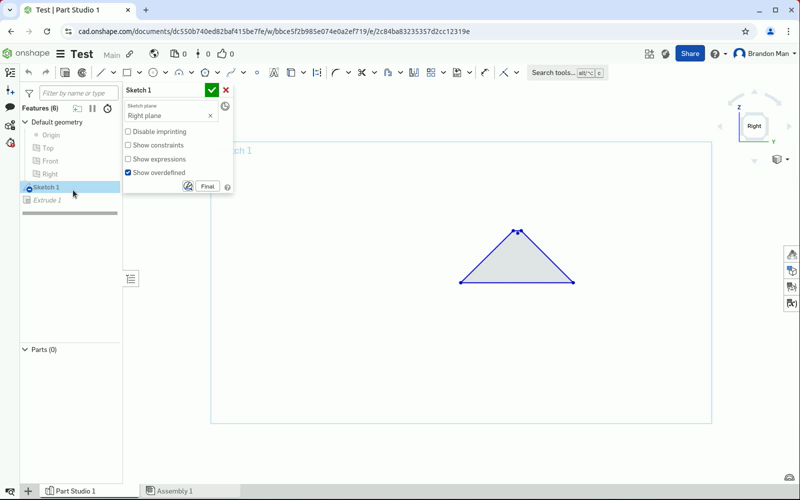
mouse_move(229, 92)
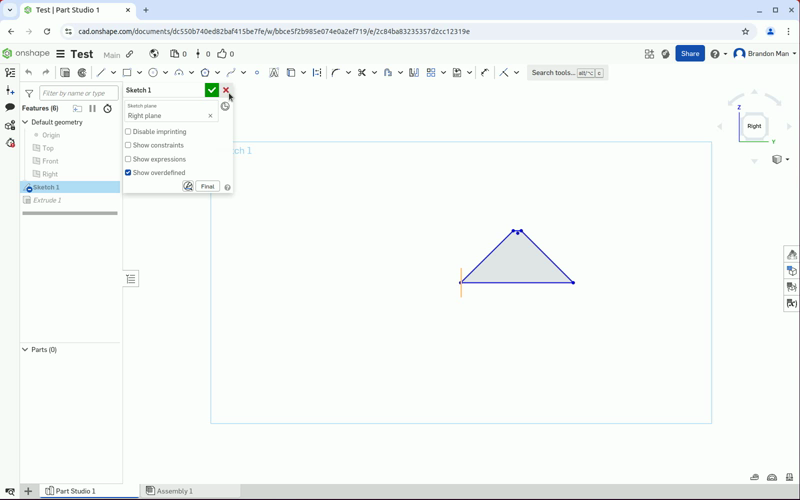
click(229, 92)
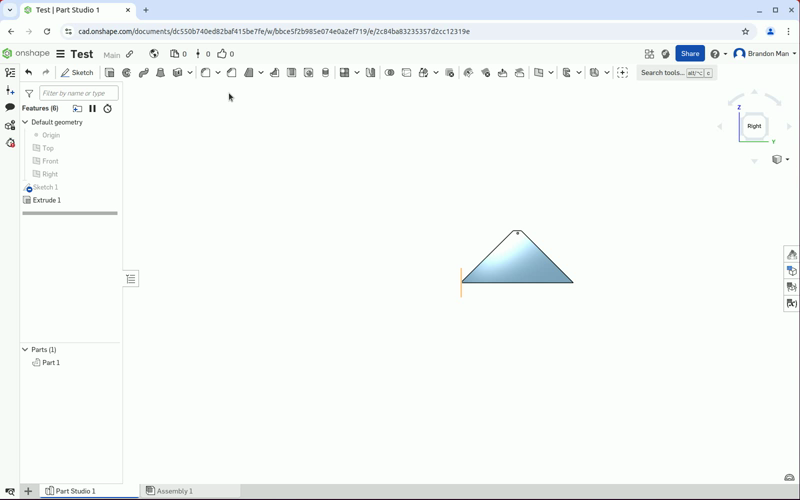
mouse_move(73, 352)
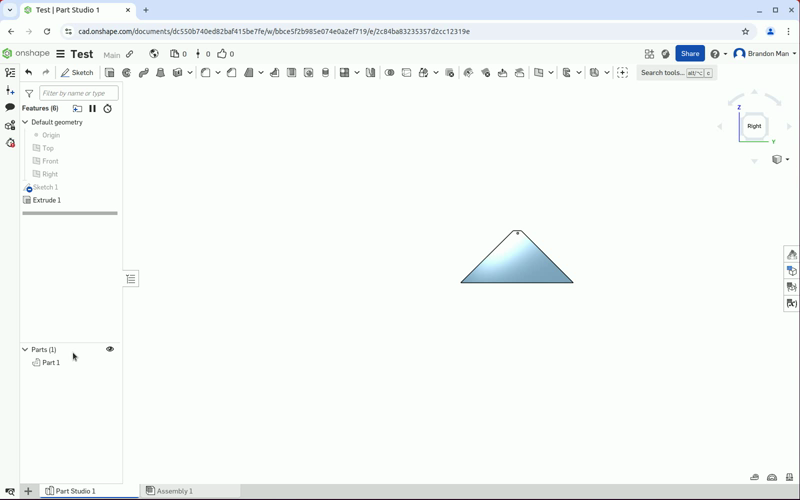
key(y)
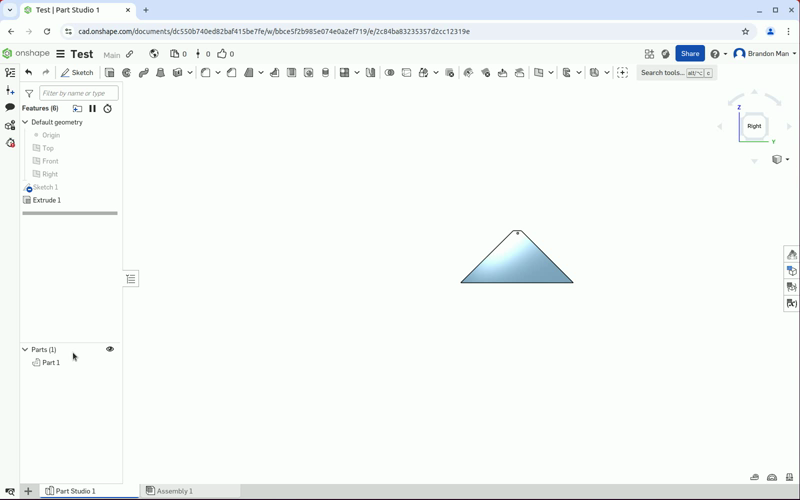
key(shift+p)
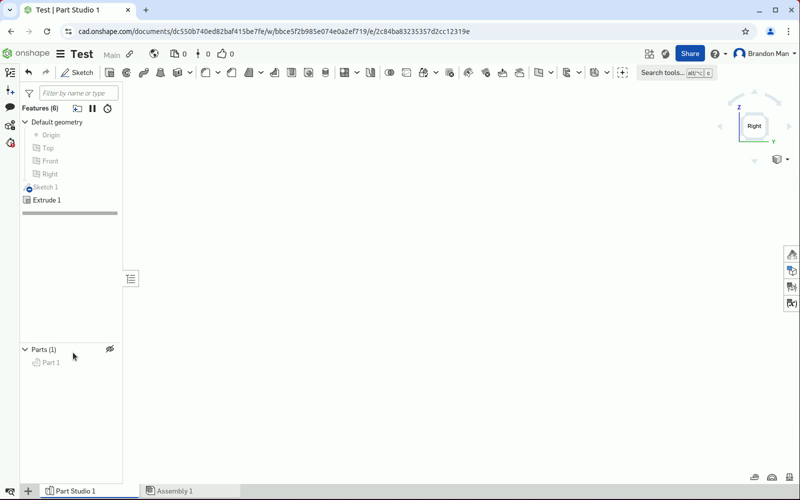
key(space)
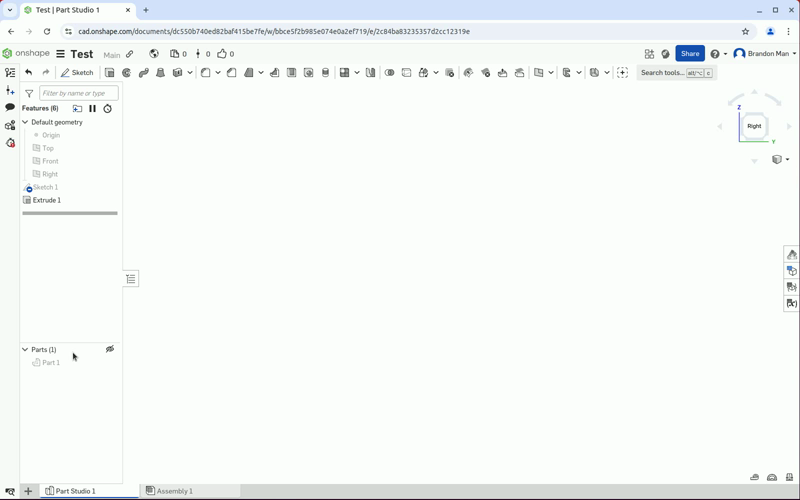
key_down(shift)
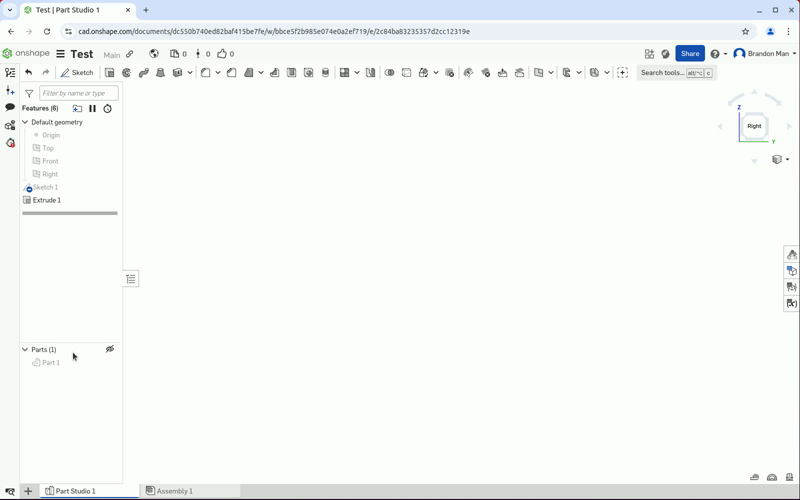
key(right)
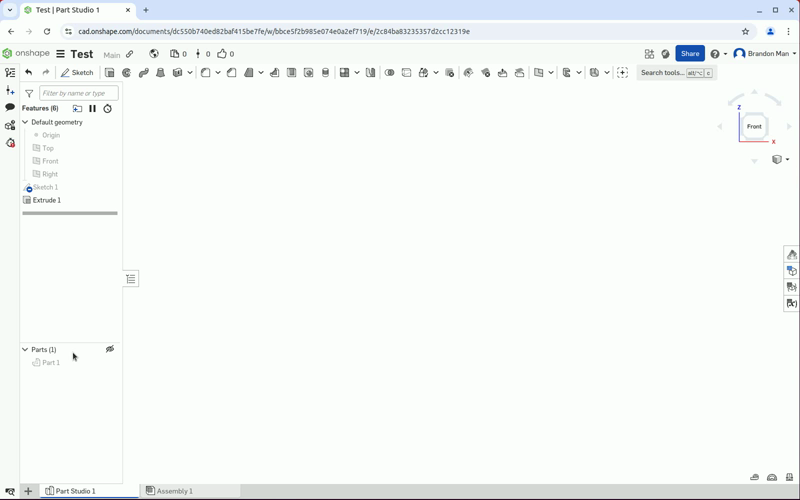
key_up(shift)
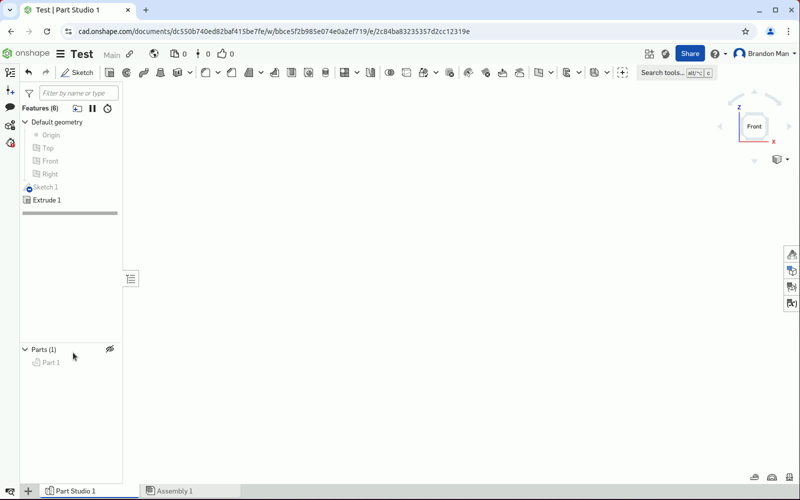
key(space)
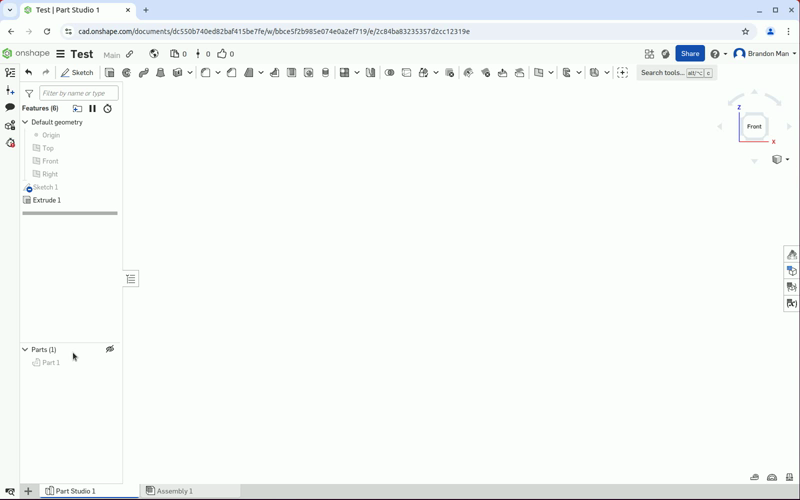
key_down(shift)
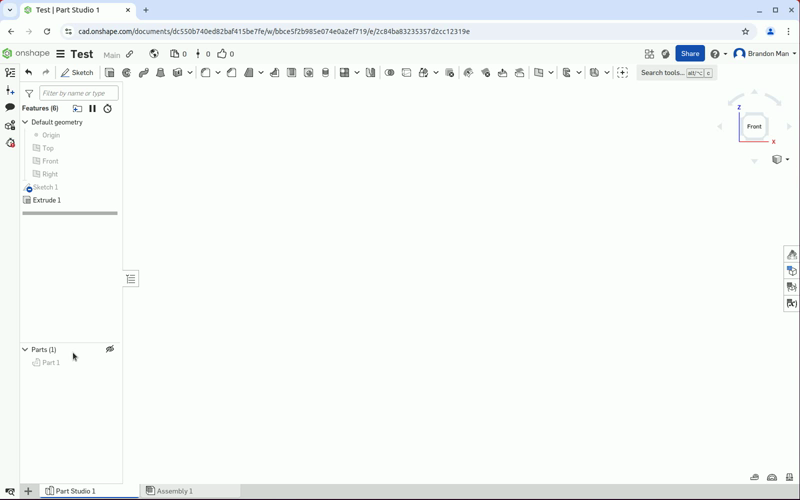
key(down)
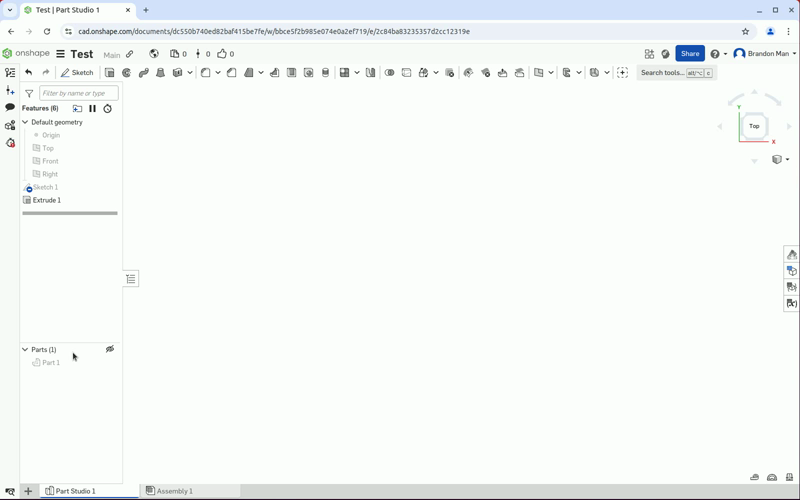
key_up(shift)
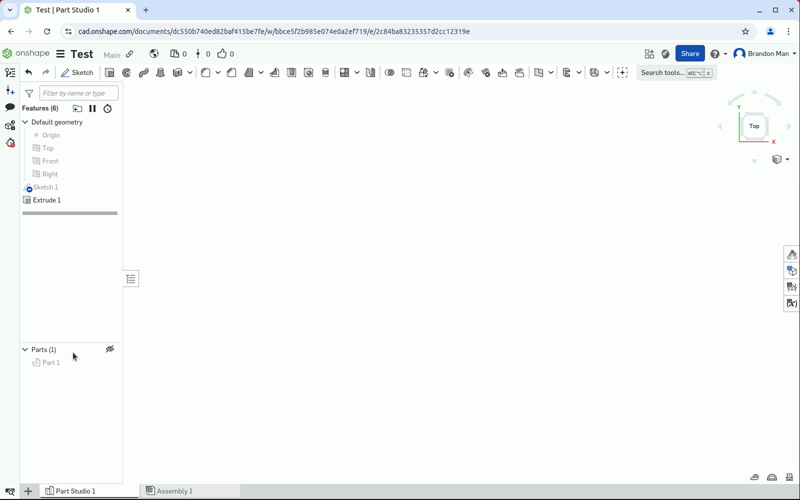
mouse_move(73, 352)
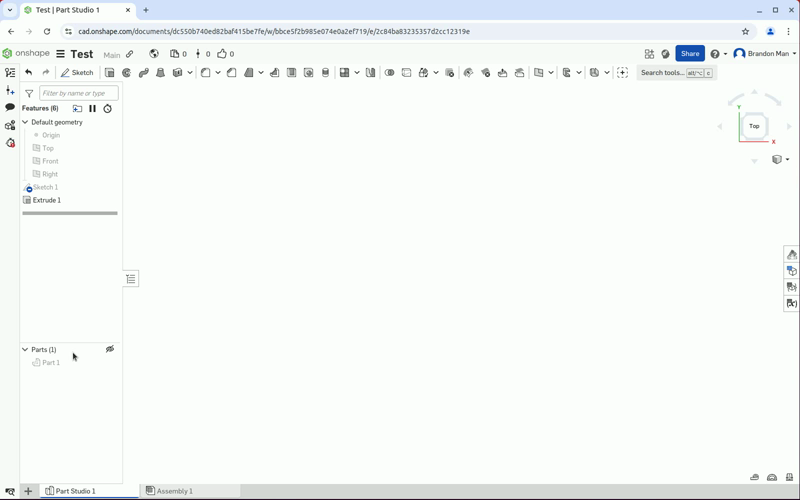
key(shift+y)
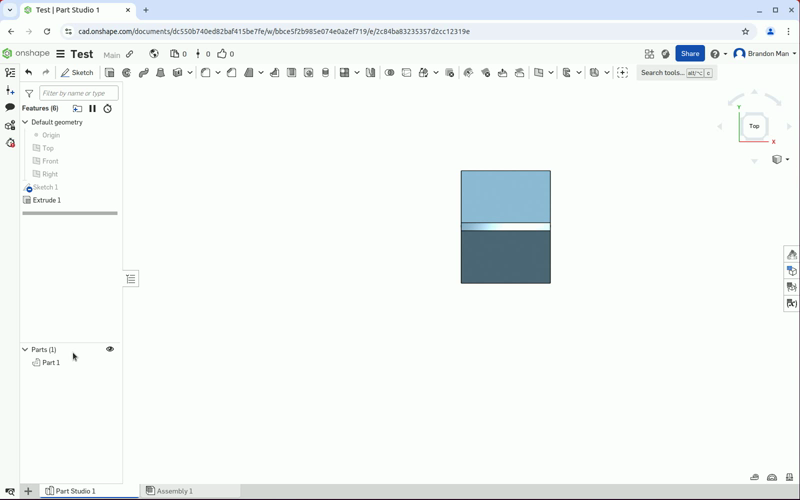
mouse_move(541, 75)
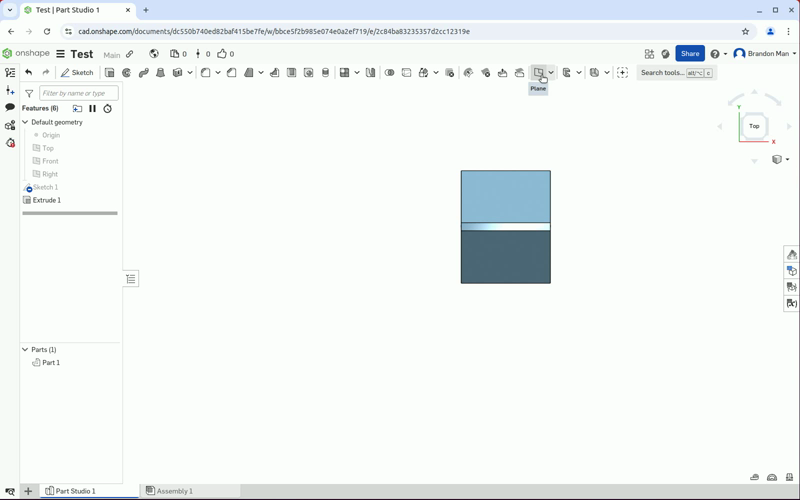
click(541, 75)
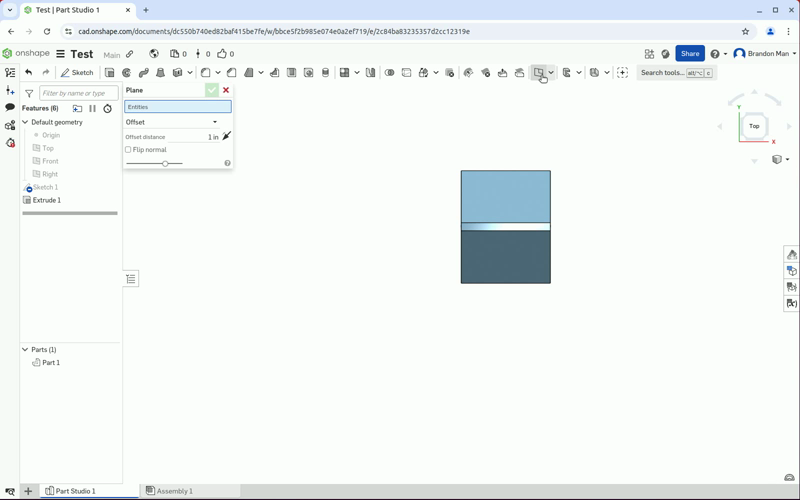
mouse_move(73, 150)
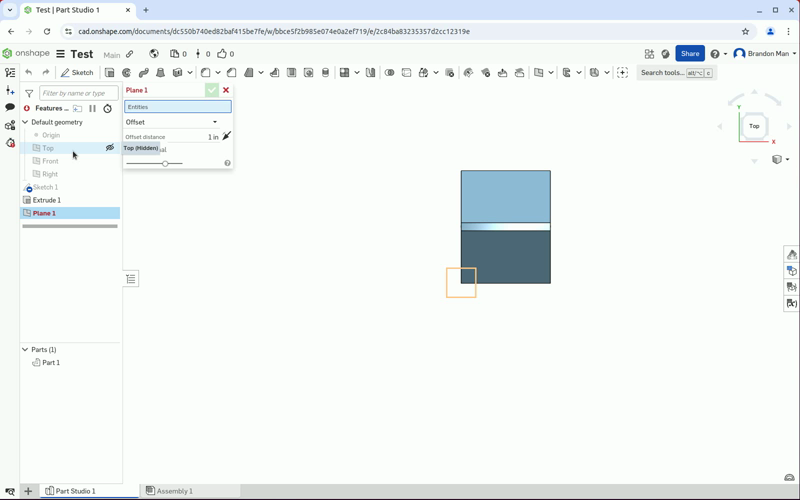
click(73, 150)
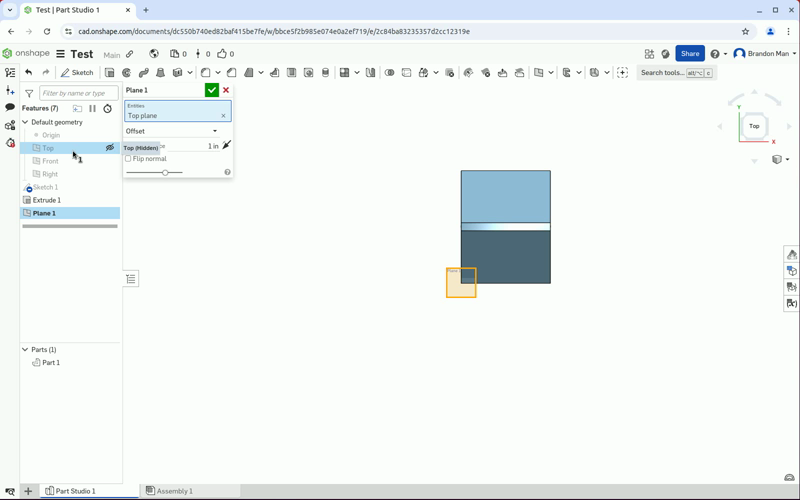
key(tab, 2)
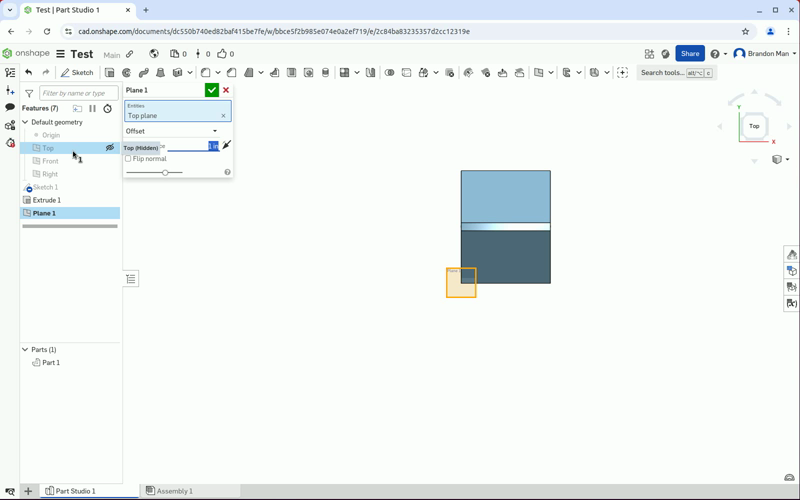
text(10.845)
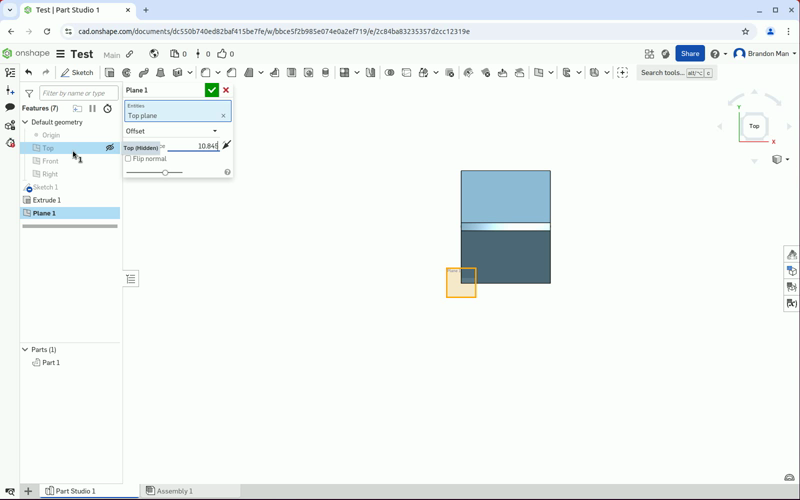
key(enter, 2)
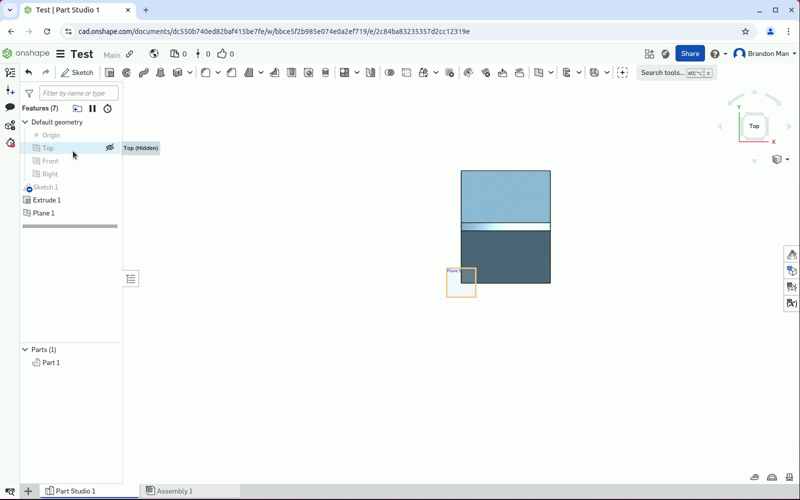
key(shift+s)
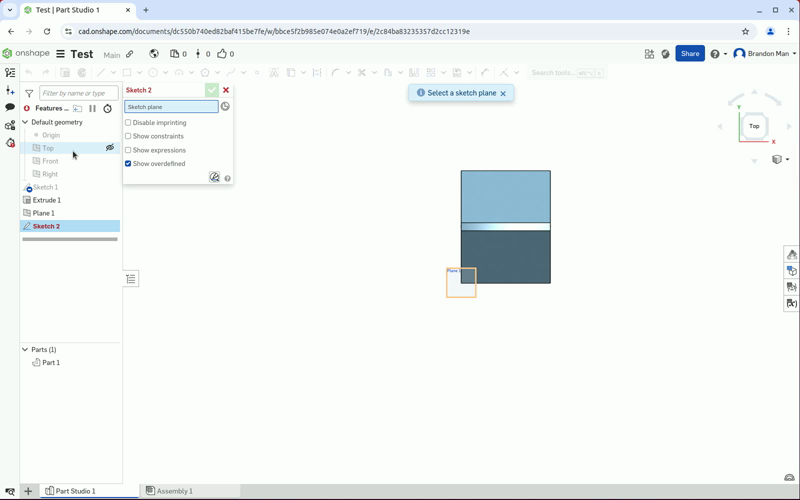
mouse_move(73, 215)
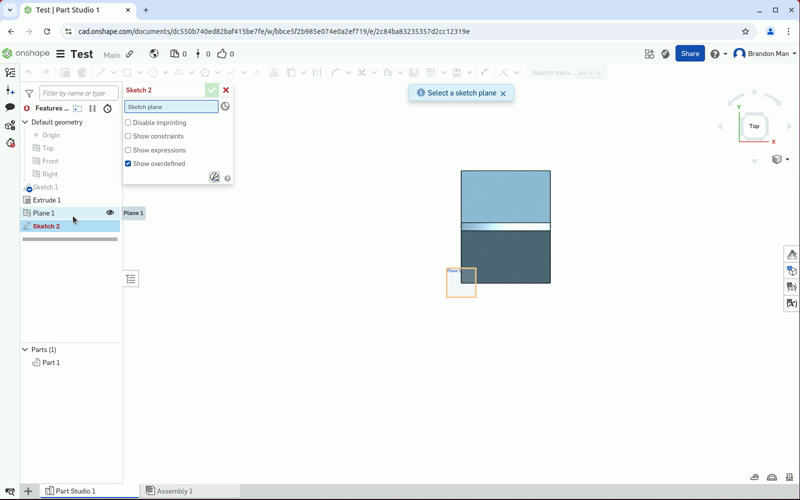
click(73, 215)
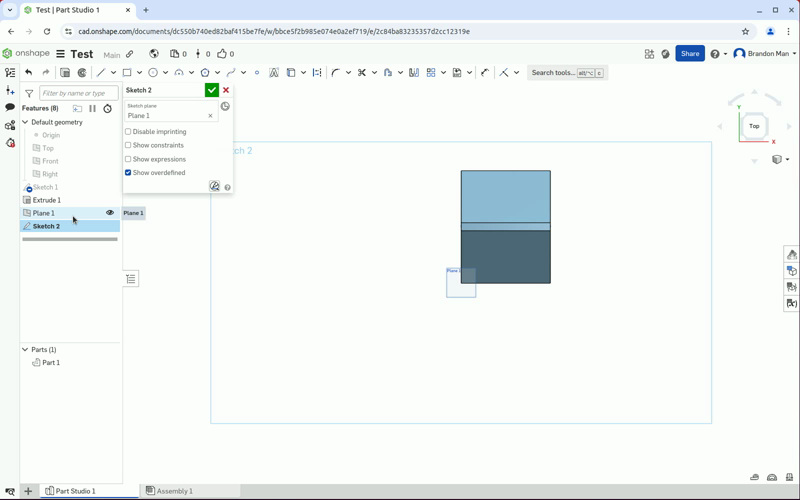
mouse_move(73, 352)
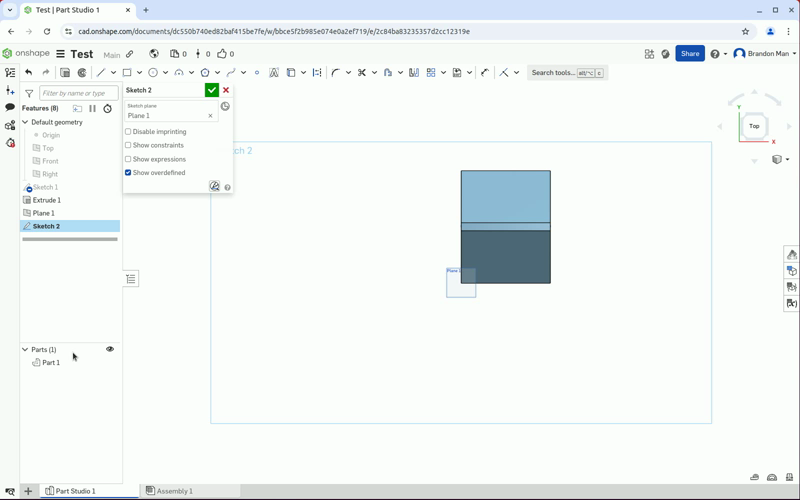
key(y)
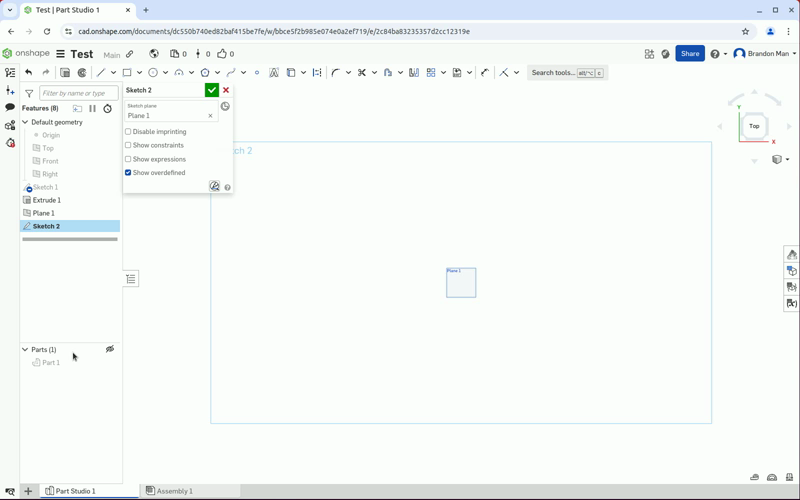
key(l)
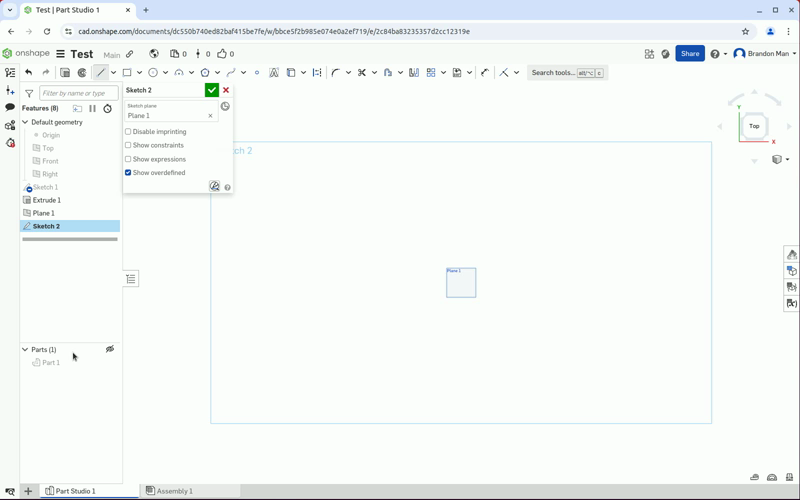
key_down(shift)
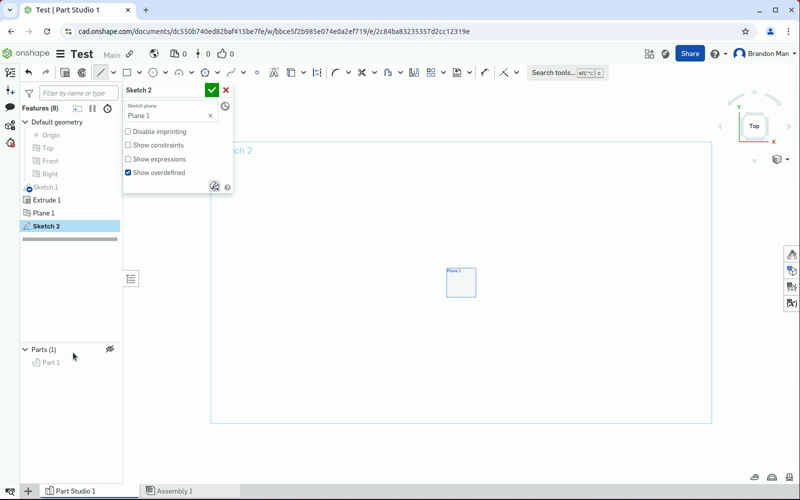
mouse_move(464, 223)
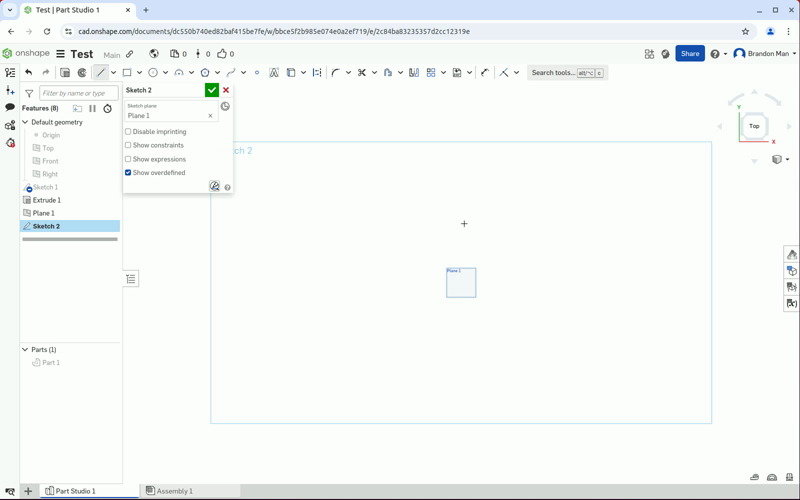
click(464, 223)
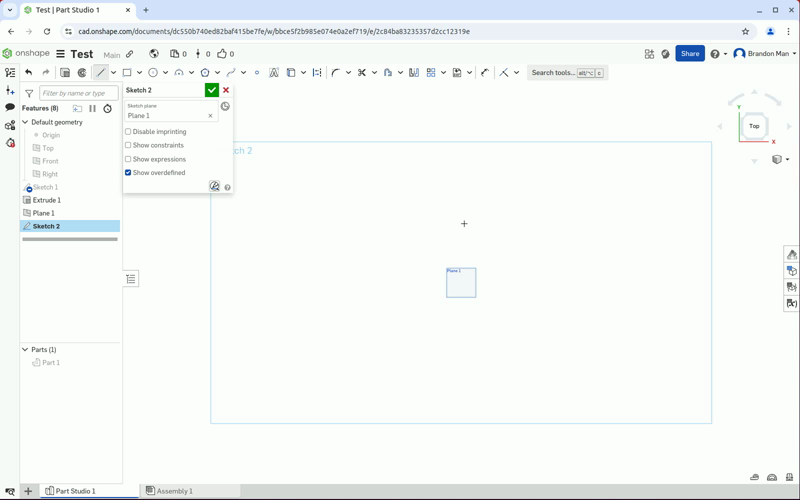
key_up(shift)
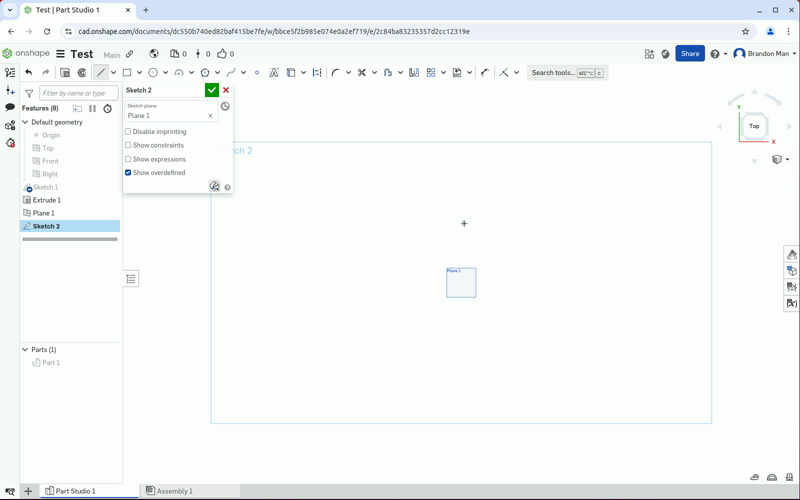
key_down(shift)
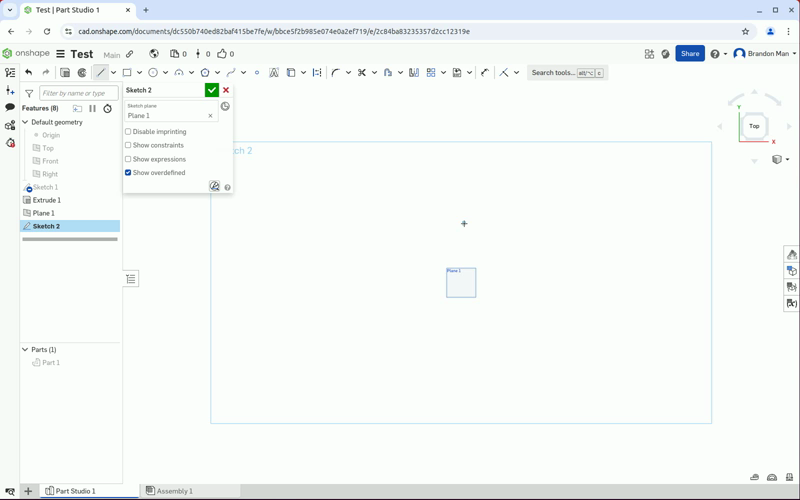
mouse_move(545, 223)
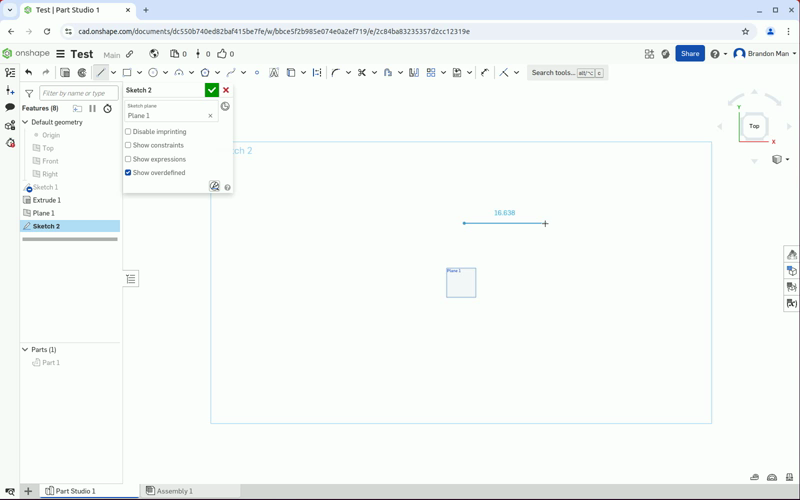
click(545, 223)
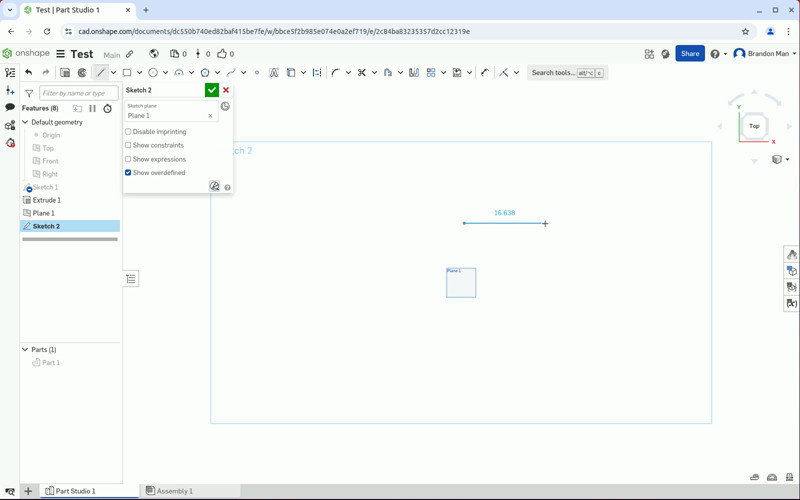
key_up(shift)
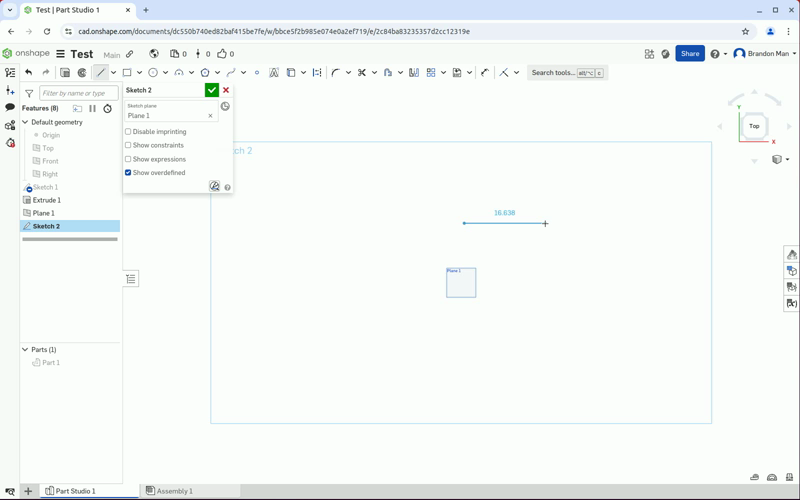
key_down(shift)
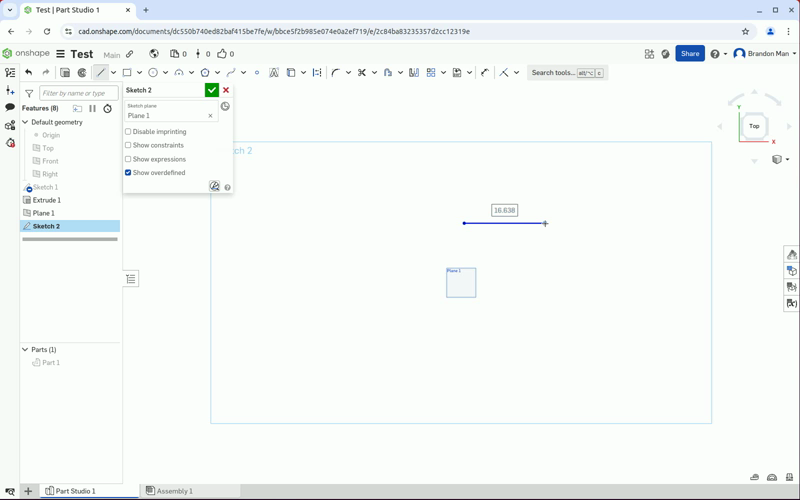
mouse_move(575, 223)
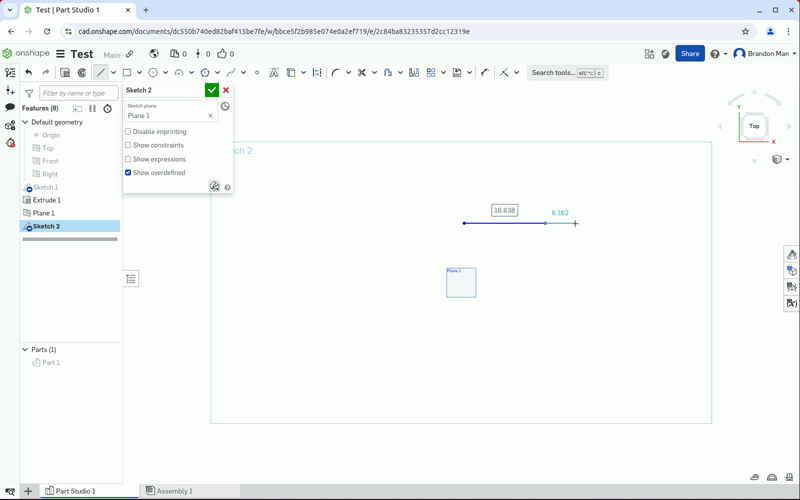
mouse_move(545, 170)
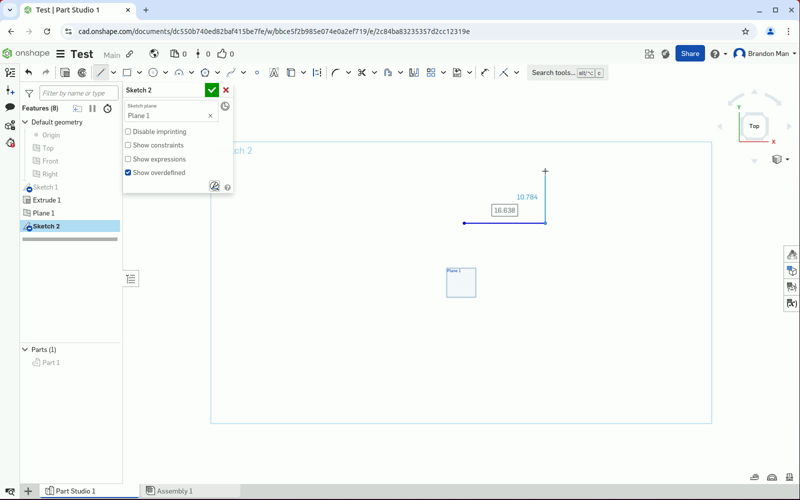
click(545, 170)
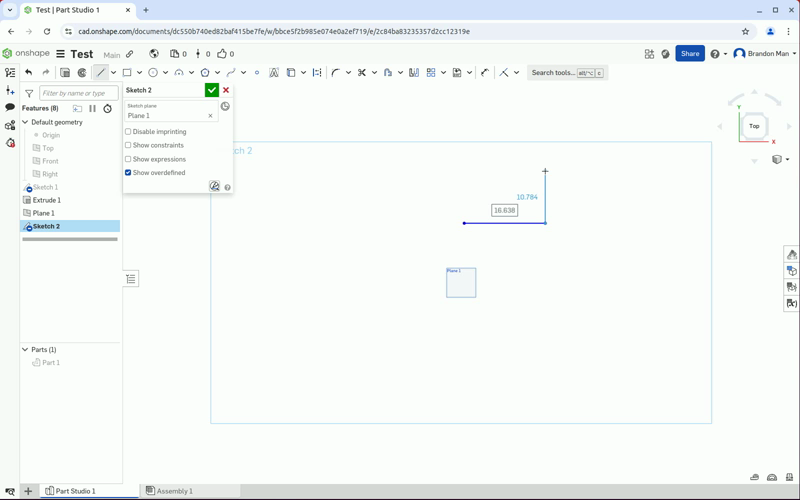
key_up(shift)
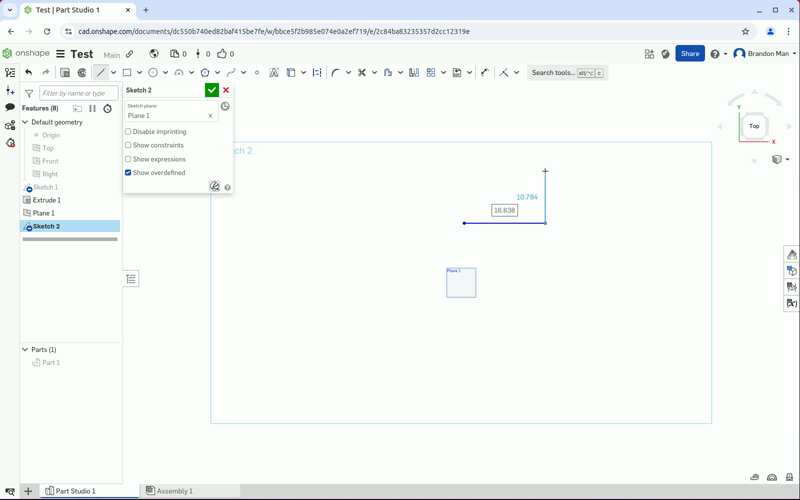
key_down(shift)
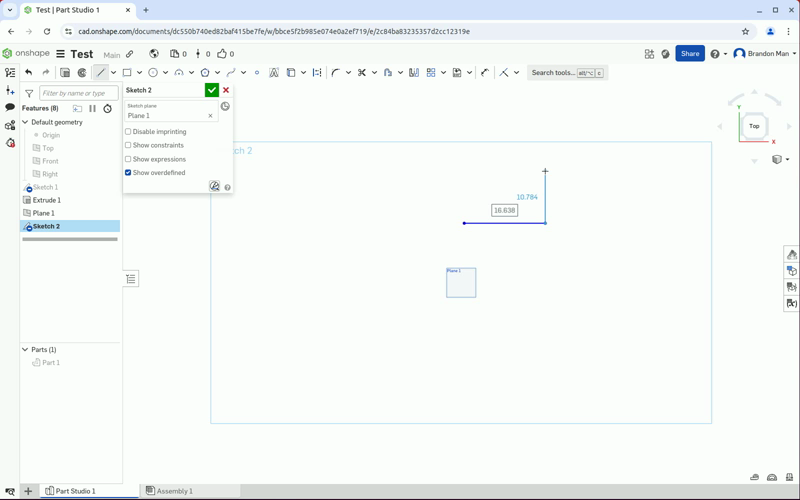
mouse_move(464, 170)
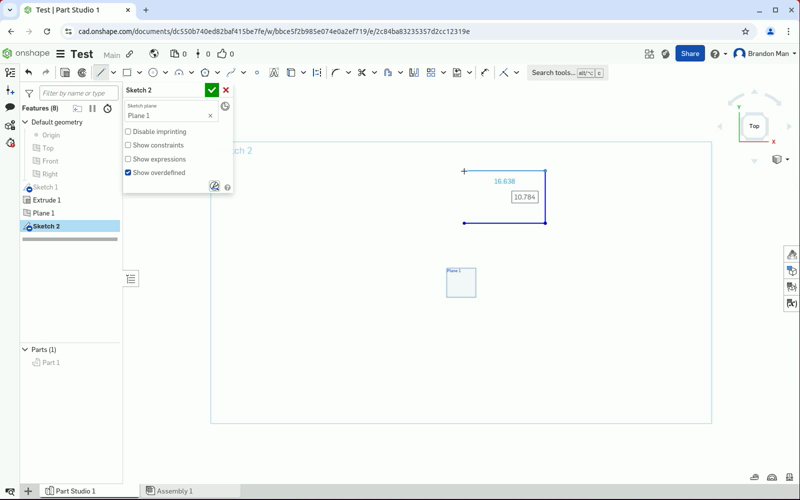
click(464, 170)
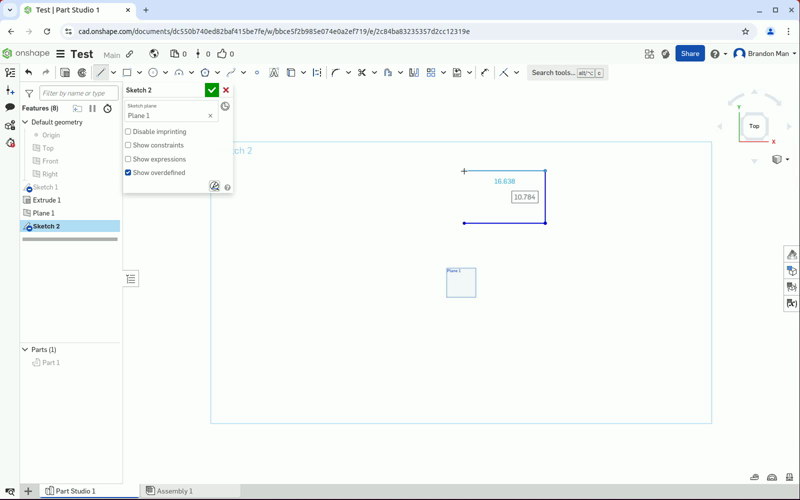
key_up(shift)
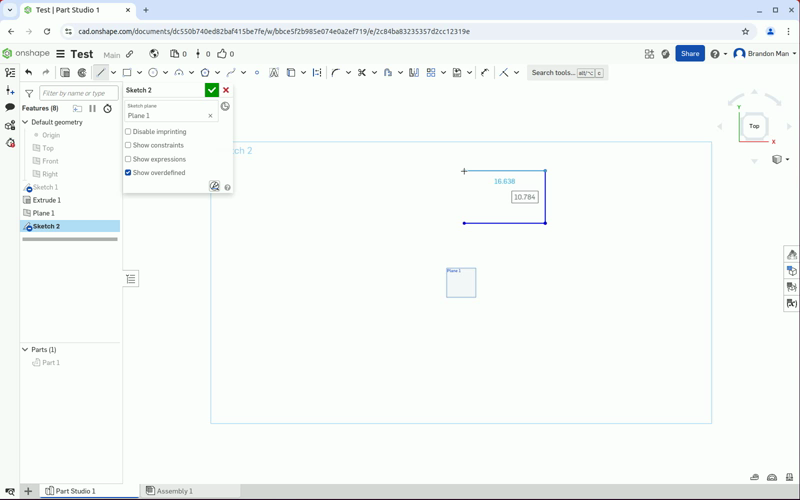
mouse_move(494, 170)
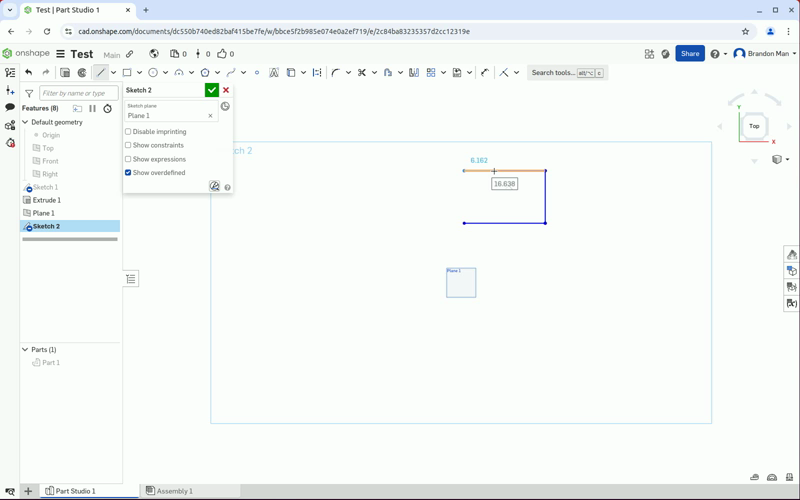
key_down(shift)
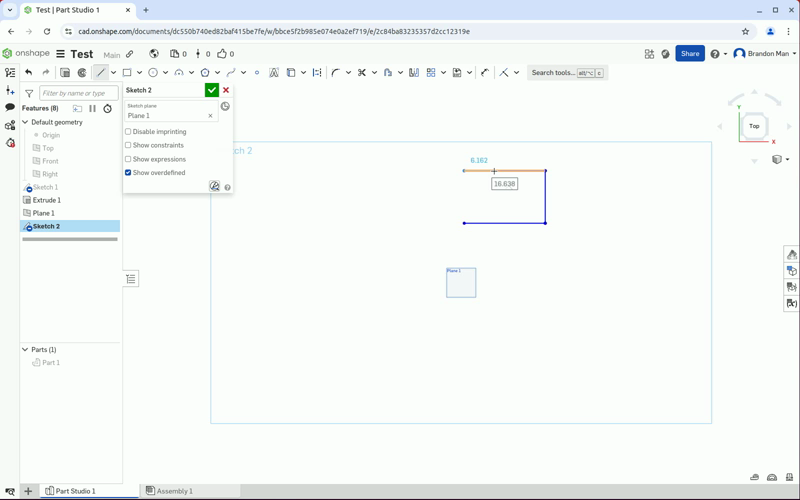
mouse_move(464, 223)
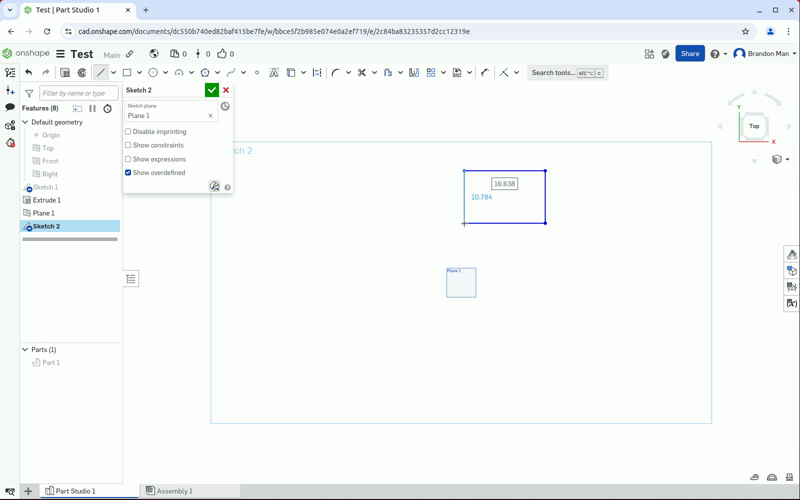
key_up(shift)
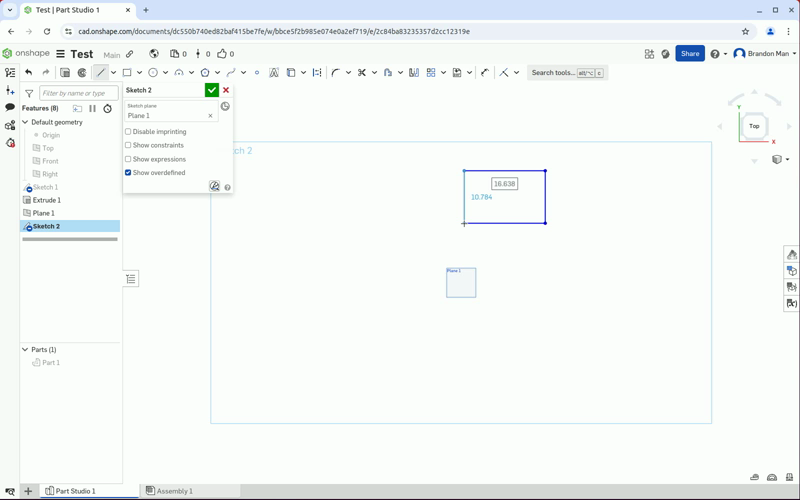
click(464, 223)
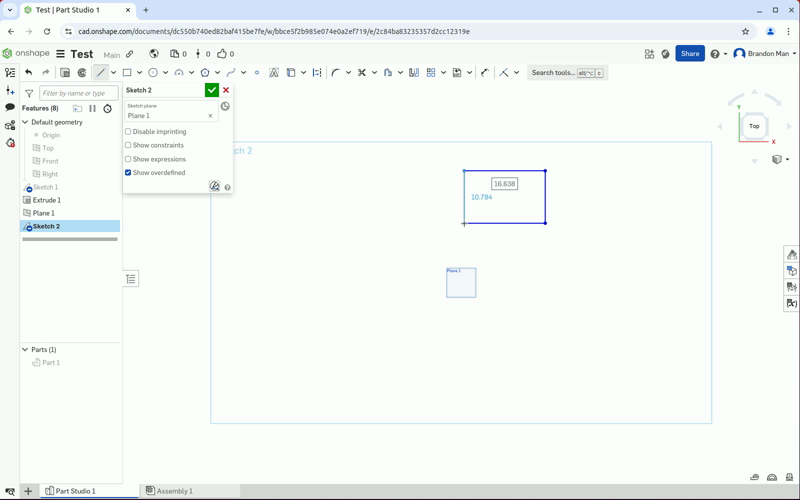
key(esc)
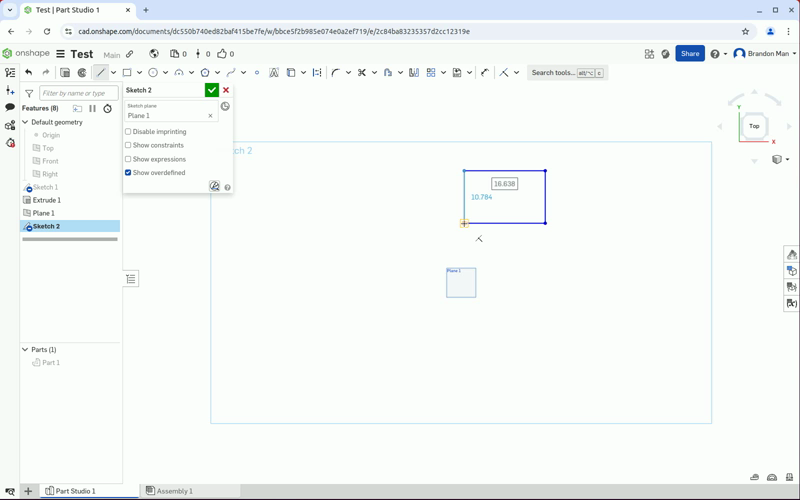
mouse_move(506, 211)
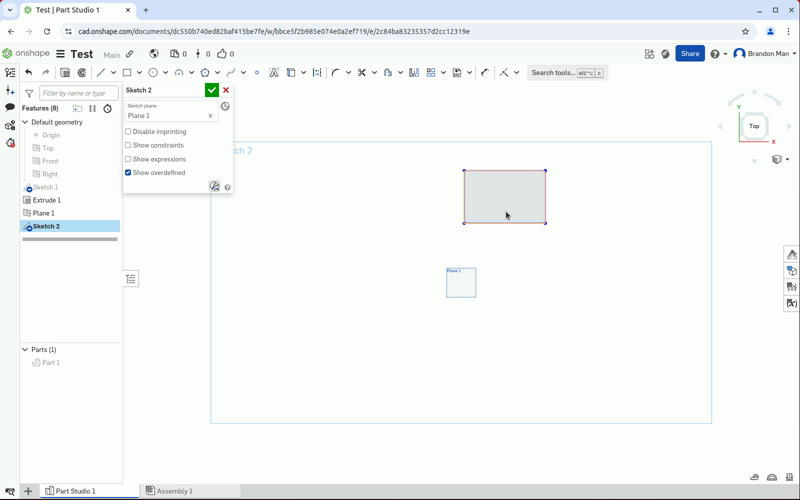
click(506, 211)
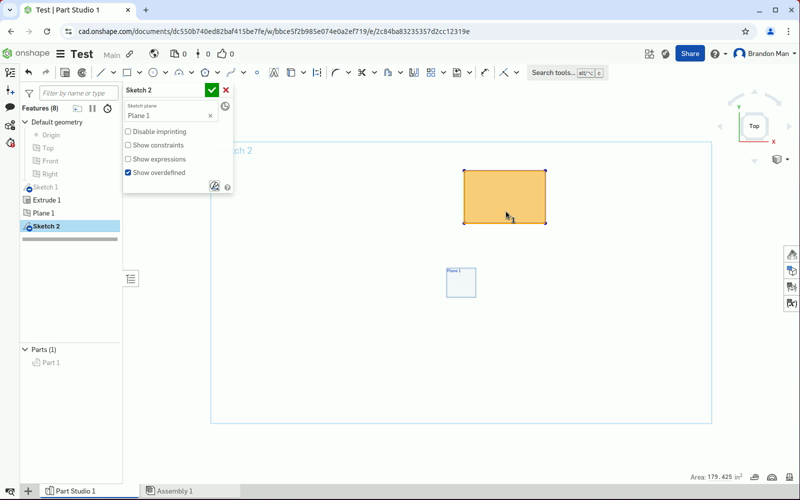
mouse_move(73, 352)
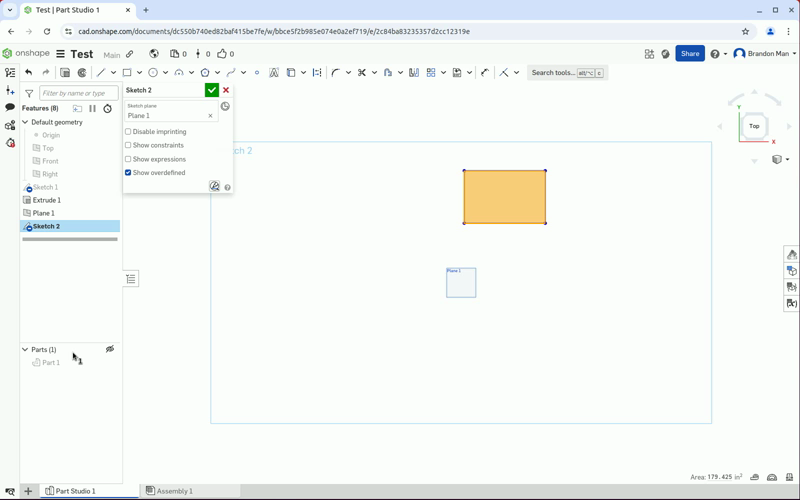
key(shift+y)
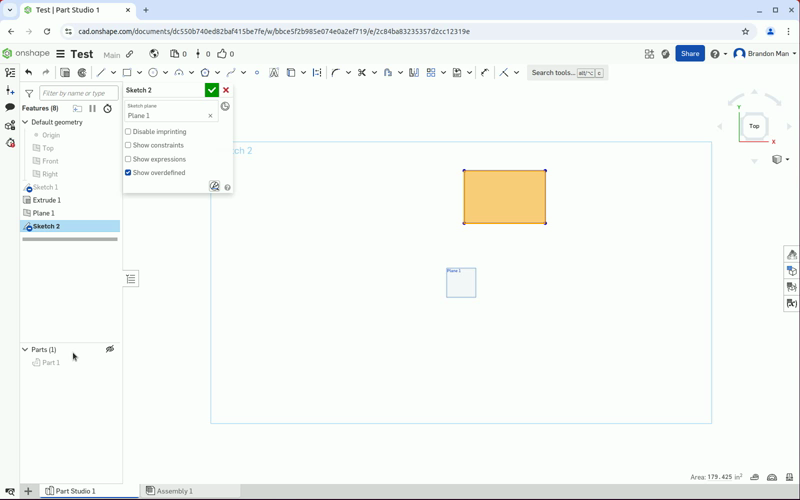
key(shift+e)
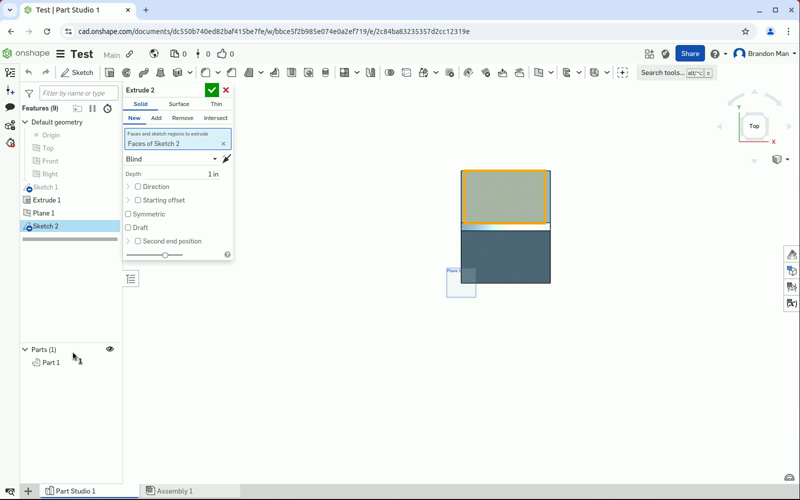
mouse_move(143, 106)
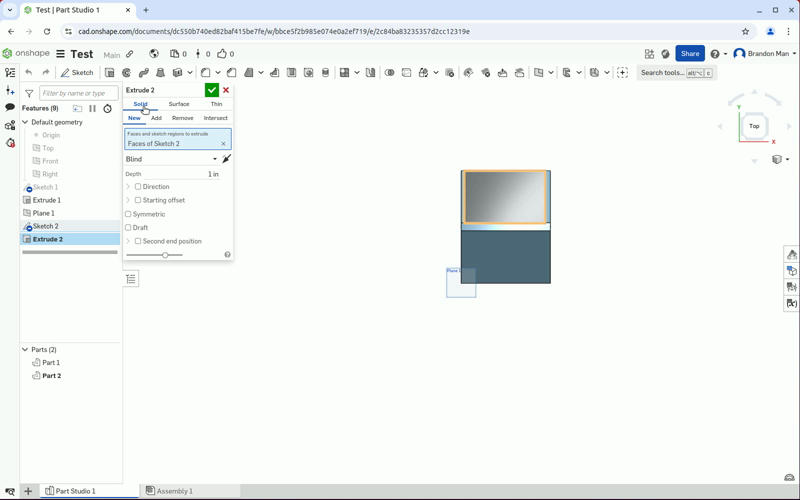
click(143, 106)
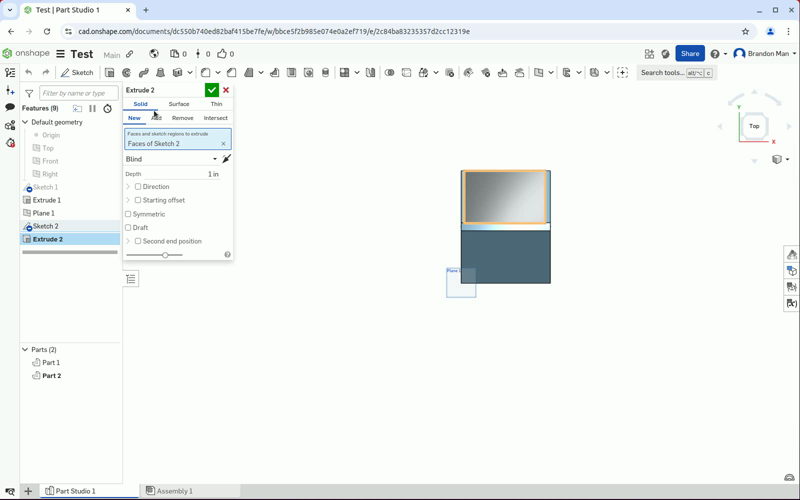
mouse_move(186, 120)
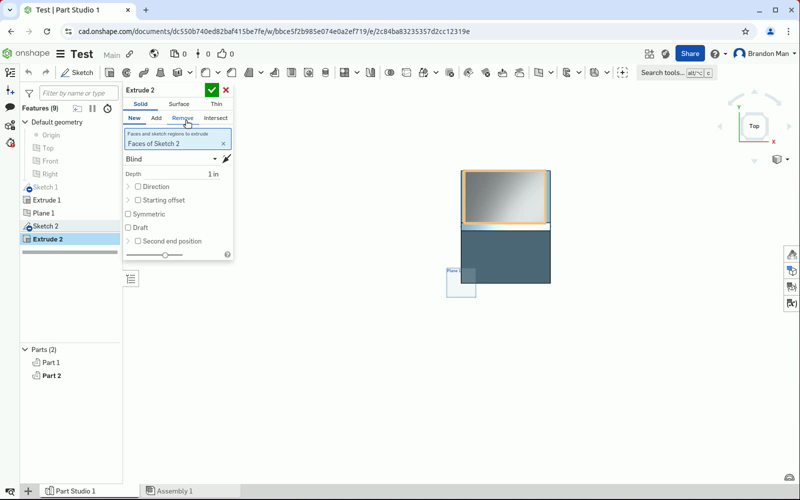
click(186, 120)
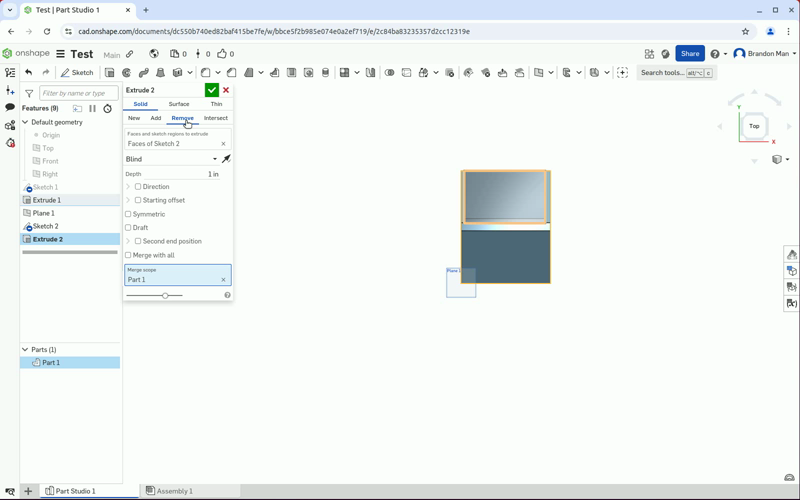
key(tab, 4)
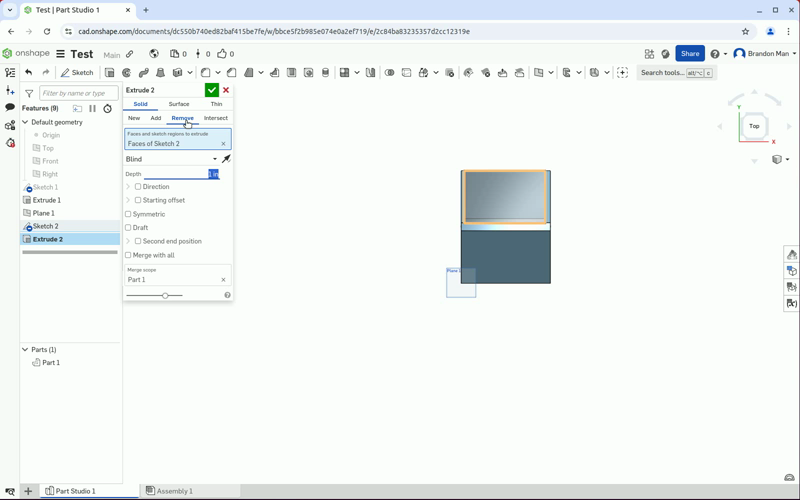
text(9.388)
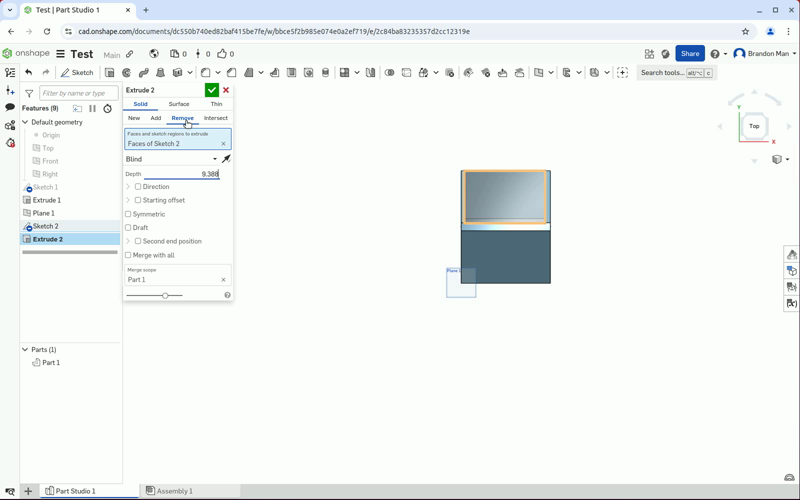
key(tab, 6)
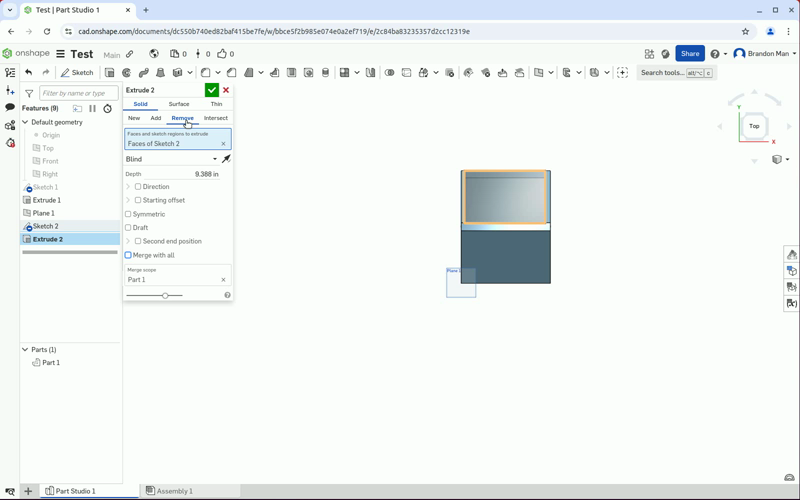
key(space)
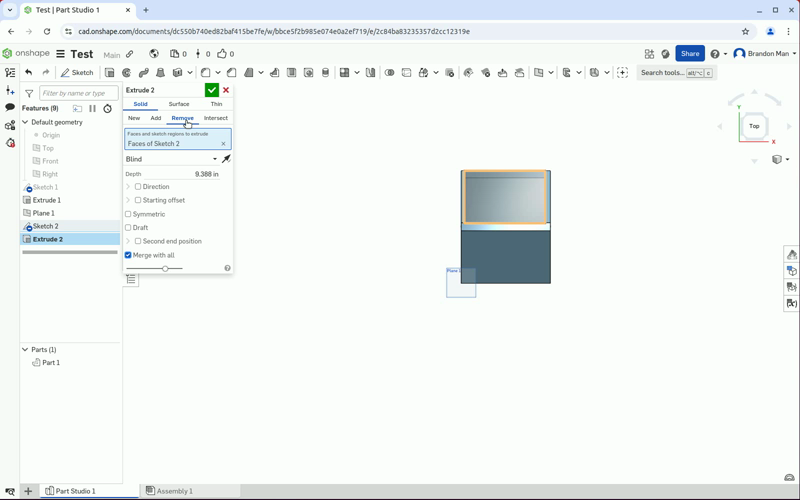
key(enter)
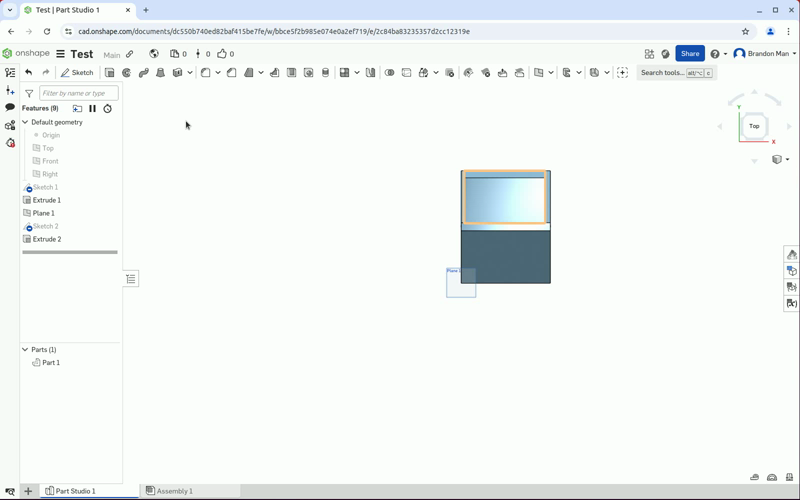
key(shift+h)
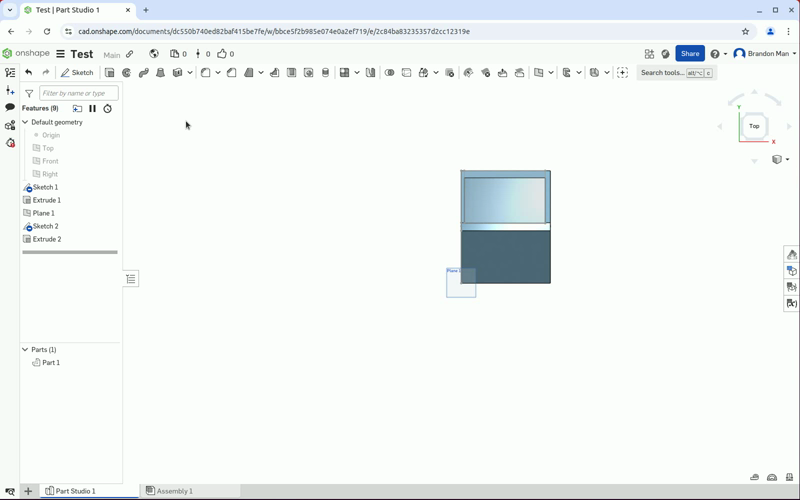
key(shift+h)
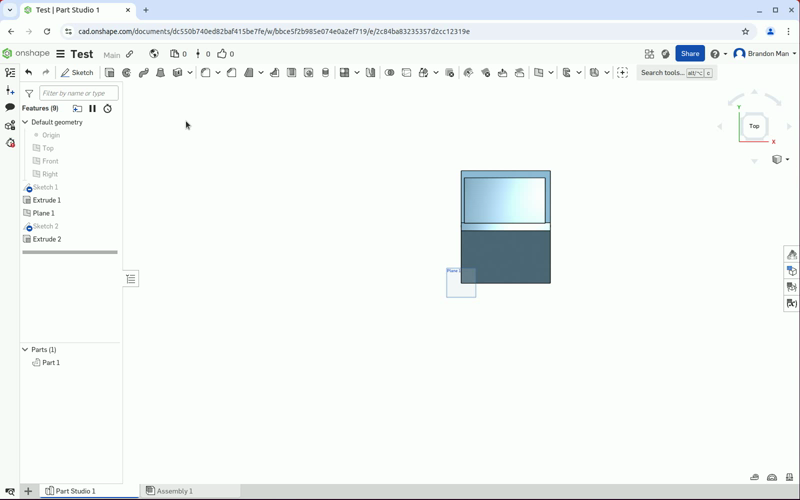
mouse_move(73, 189)
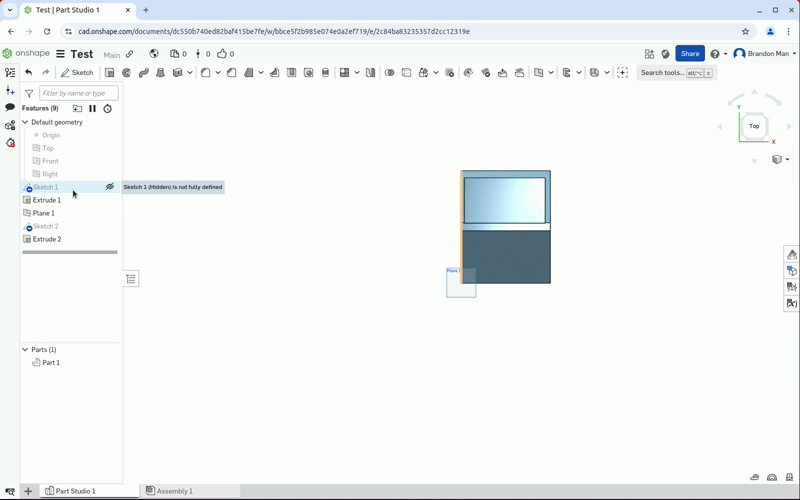
click(73, 189)
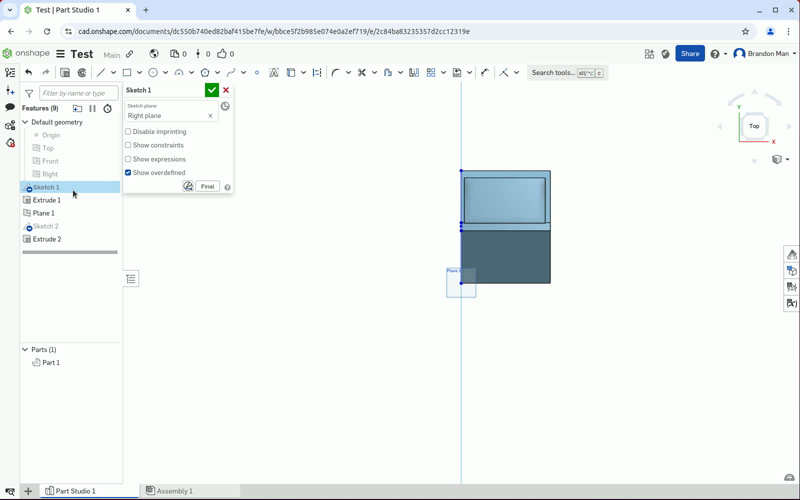
mouse_move(229, 92)
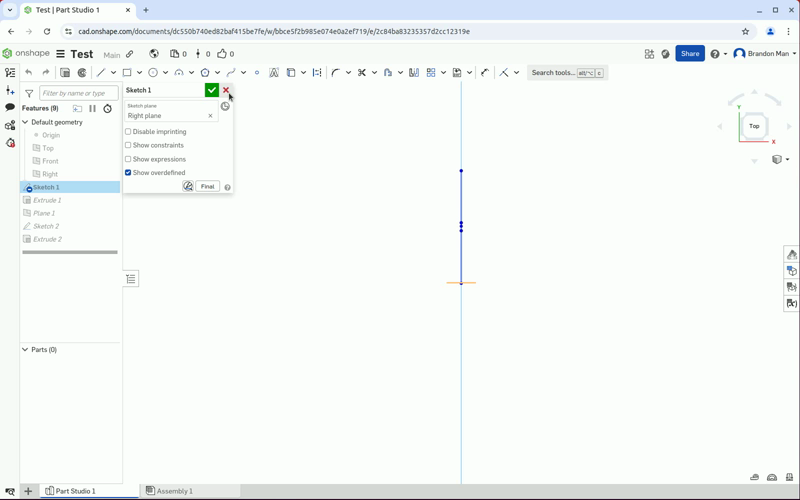
click(229, 92)
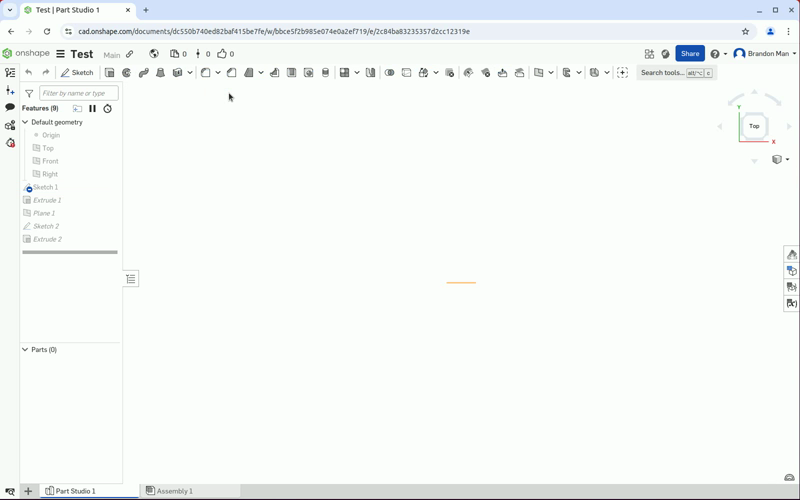
key(shift+s)
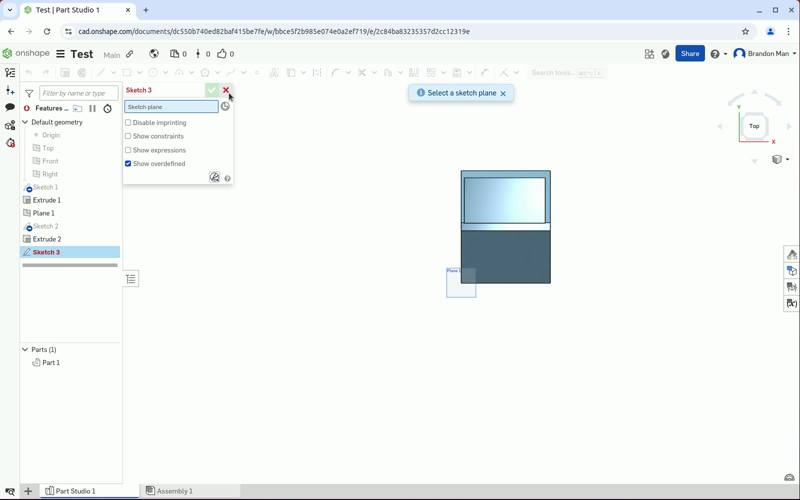
mouse_move(73, 215)
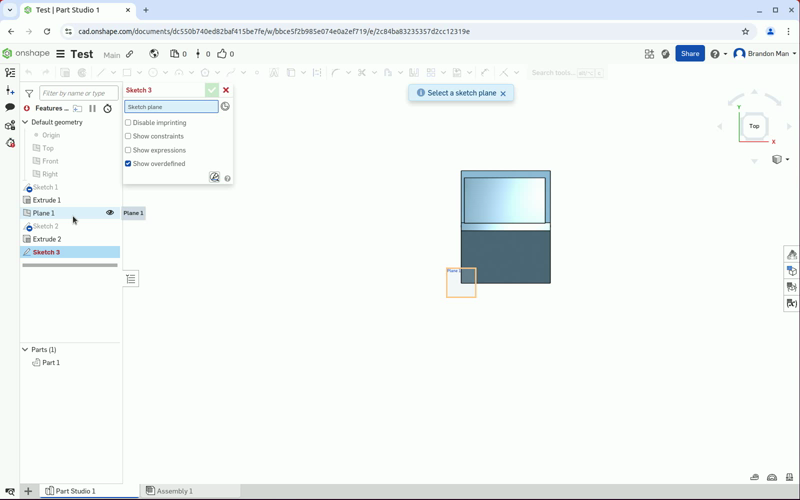
click(73, 215)
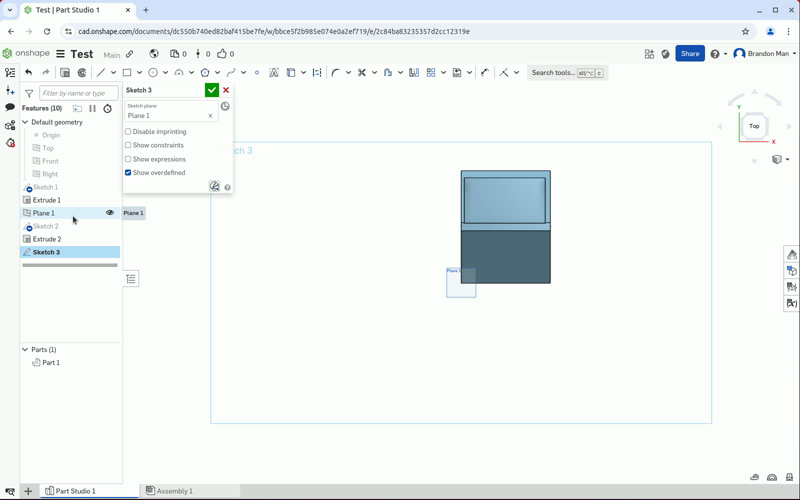
mouse_move(73, 352)
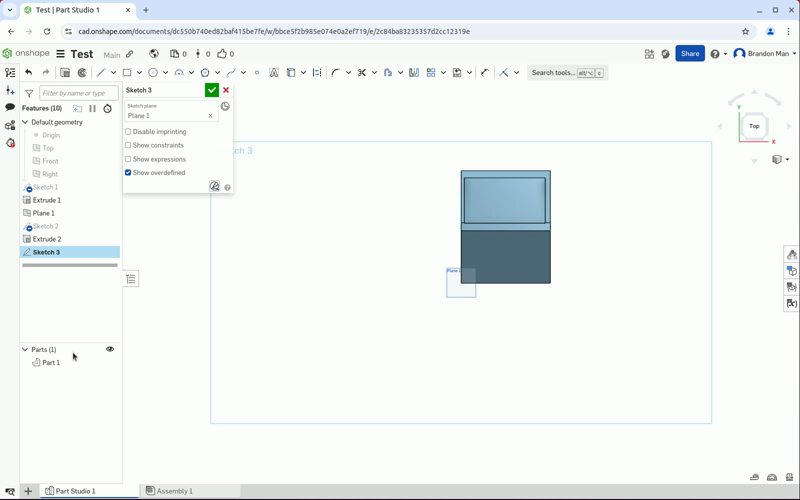
key(y)
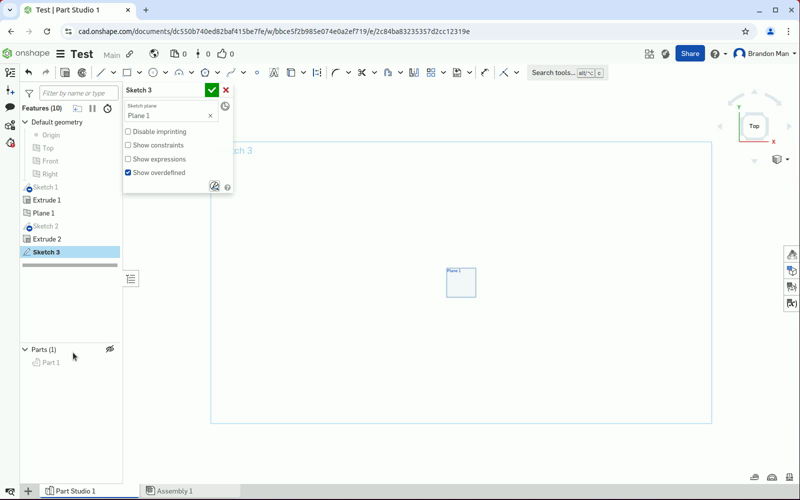
key(l)
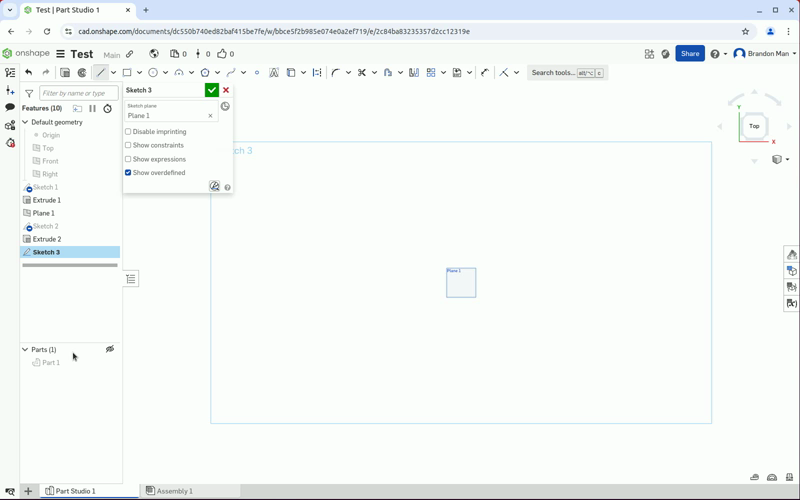
key_down(shift)
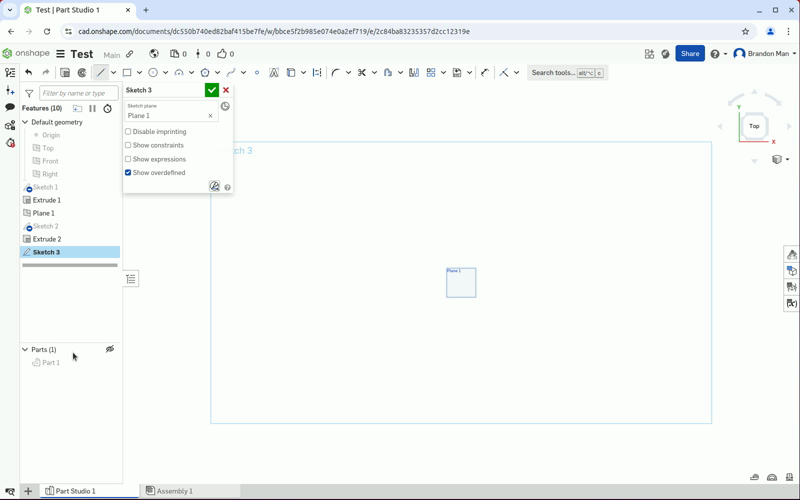
mouse_move(464, 282)
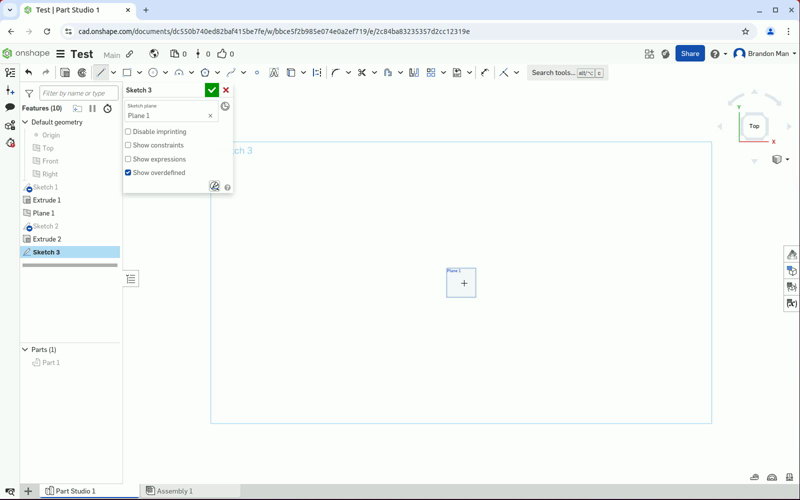
click(464, 282)
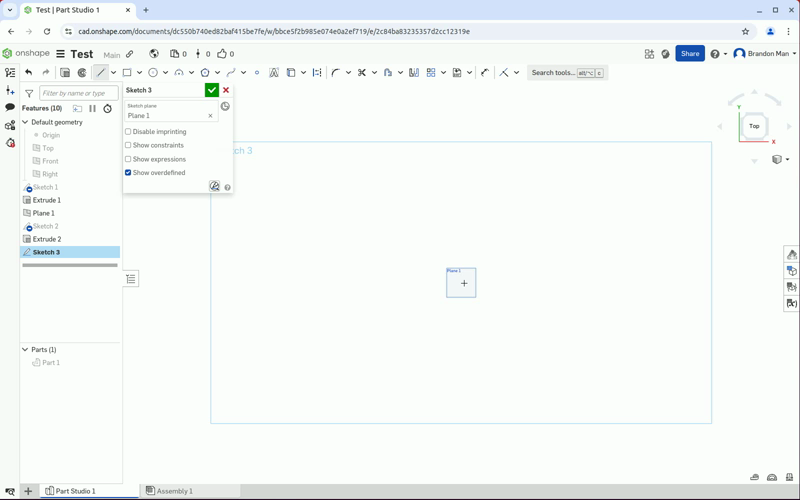
key_up(shift)
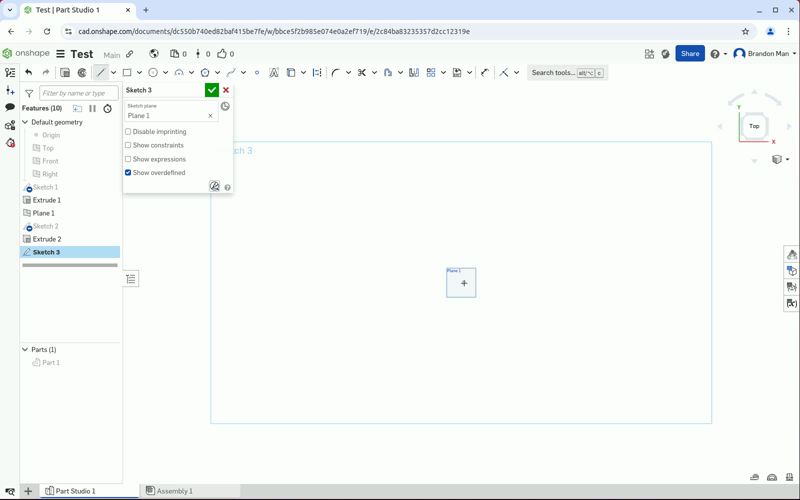
key_down(shift)
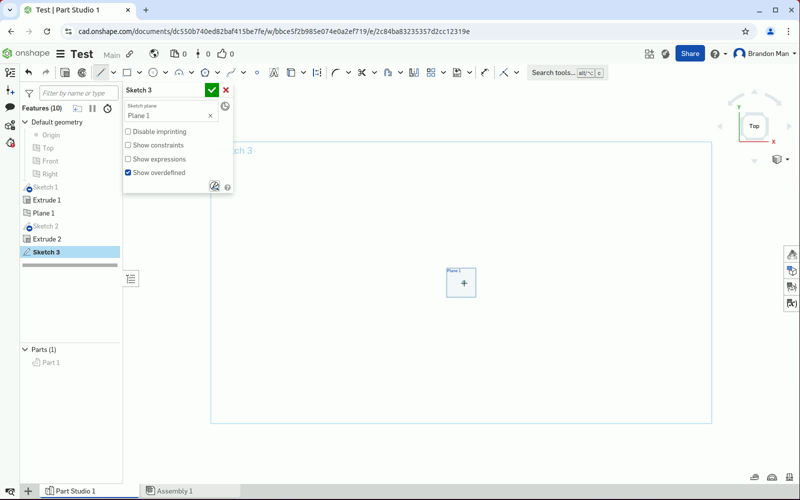
mouse_move(545, 282)
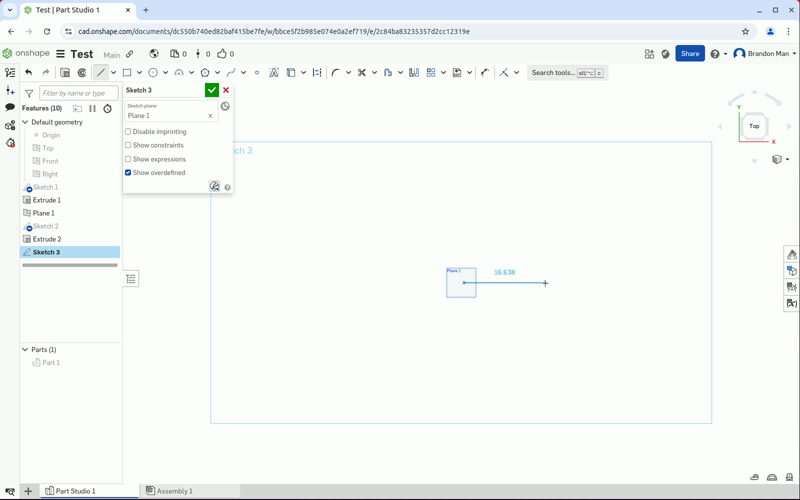
click(545, 282)
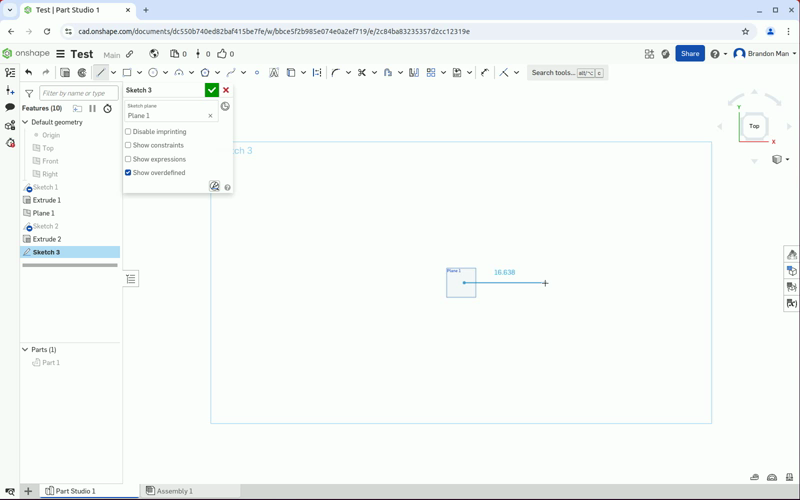
key_up(shift)
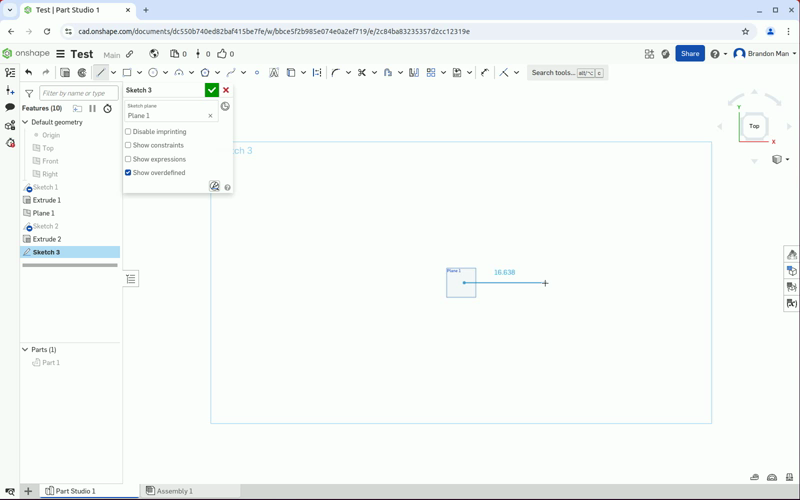
key_down(shift)
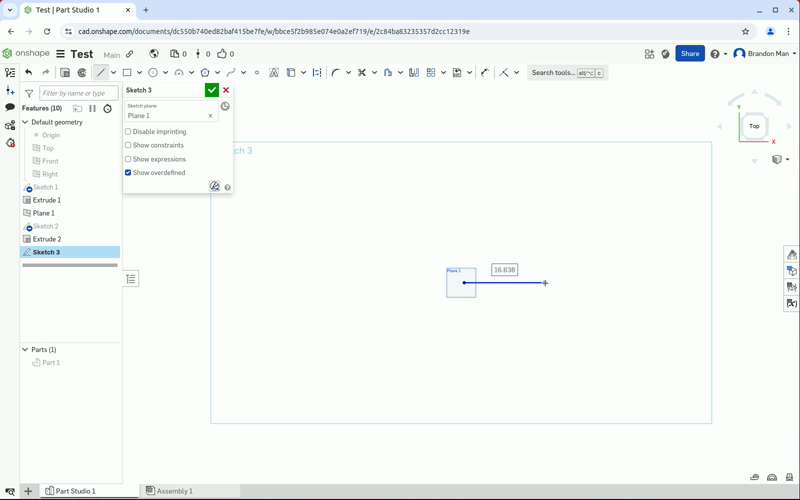
mouse_move(575, 282)
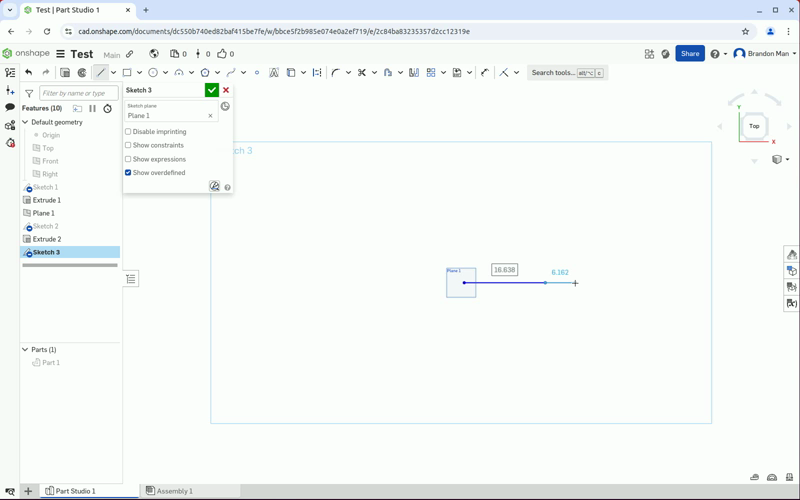
mouse_move(545, 230)
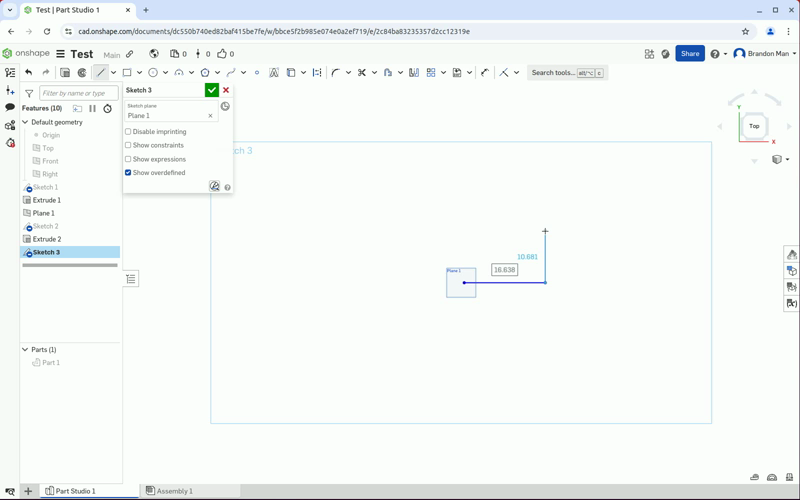
click(545, 230)
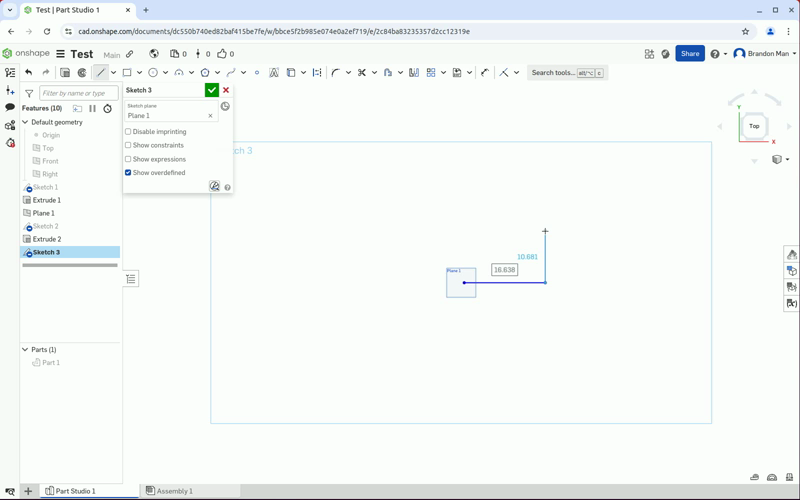
key_up(shift)
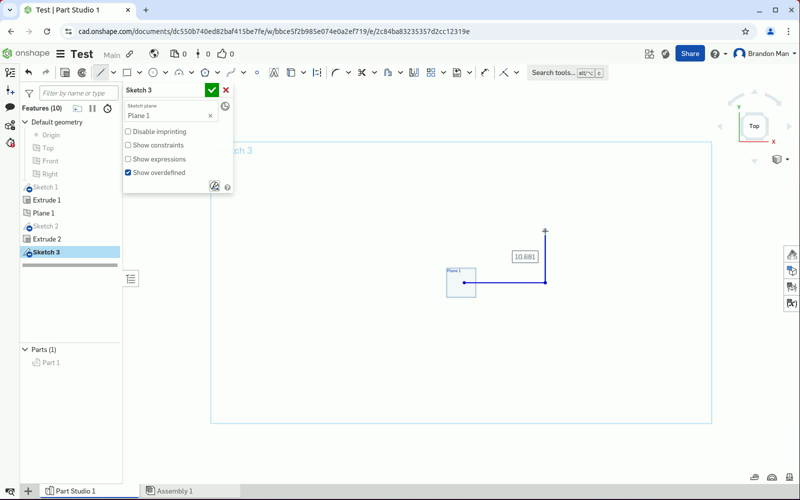
key_down(shift)
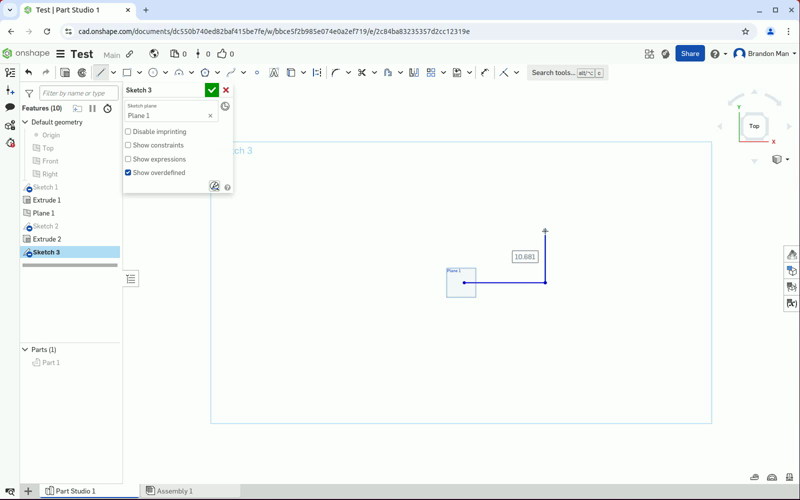
mouse_move(464, 230)
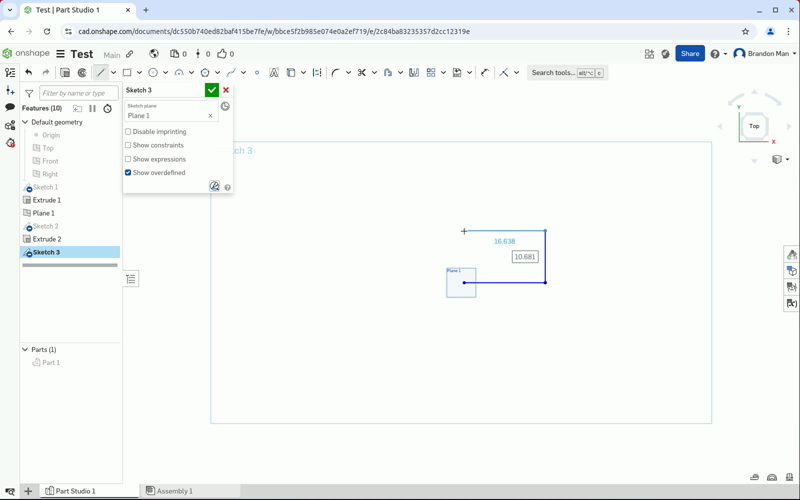
click(464, 230)
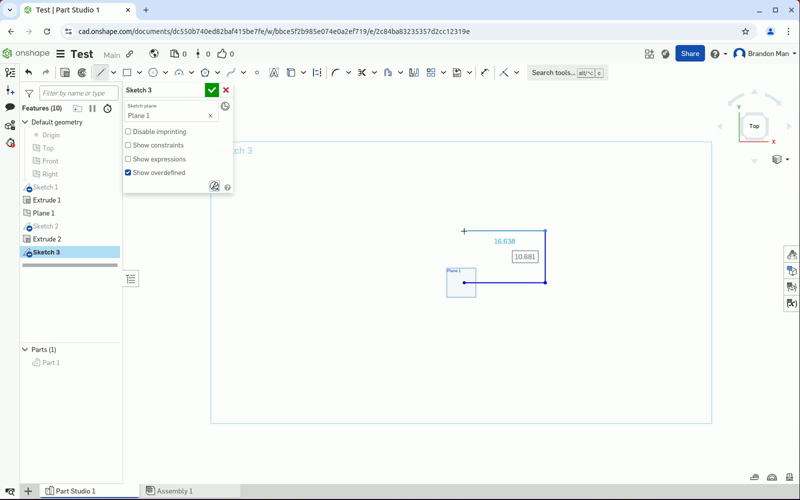
key_up(shift)
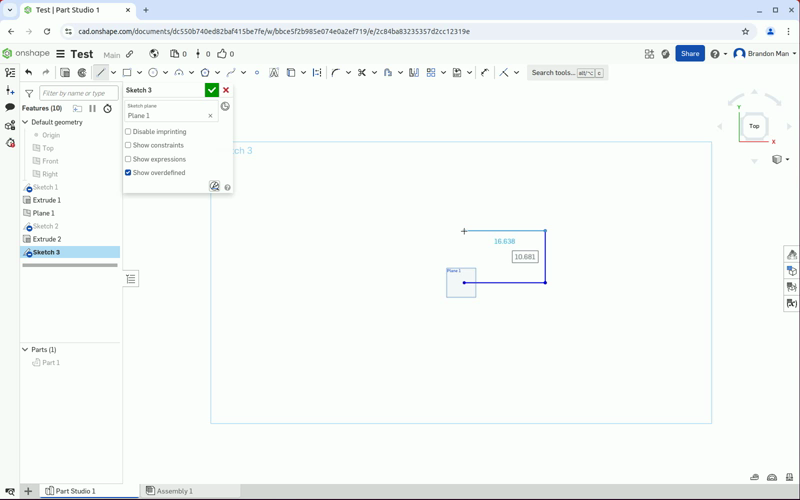
mouse_move(494, 230)
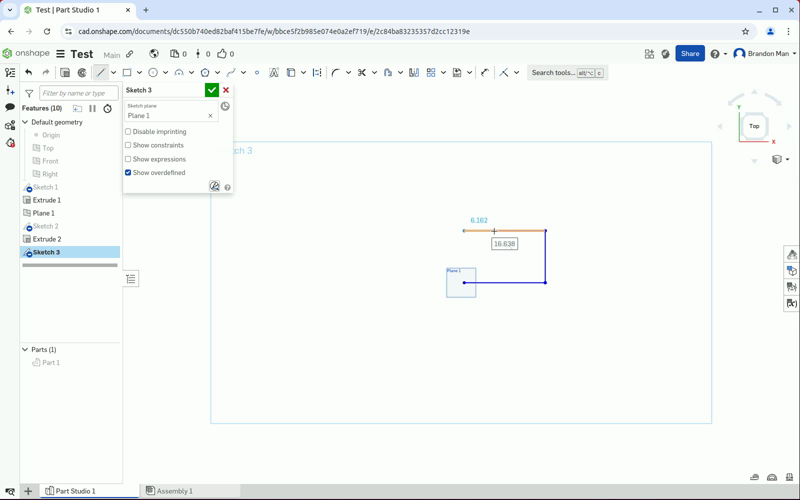
key_down(shift)
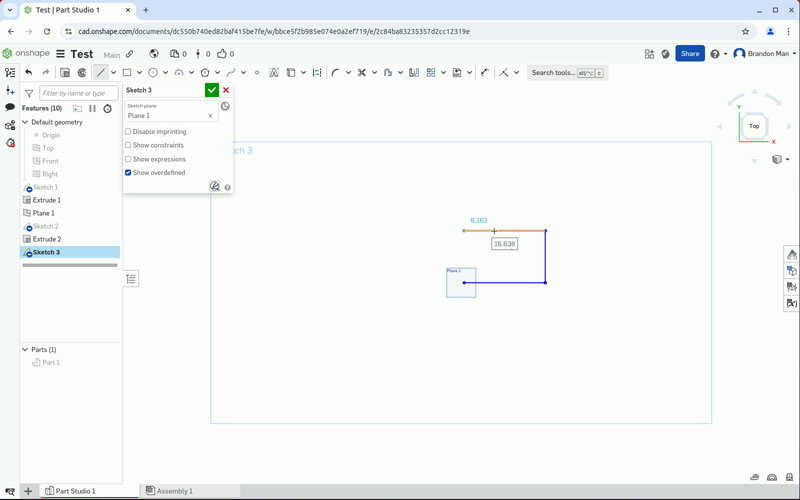
mouse_move(464, 282)
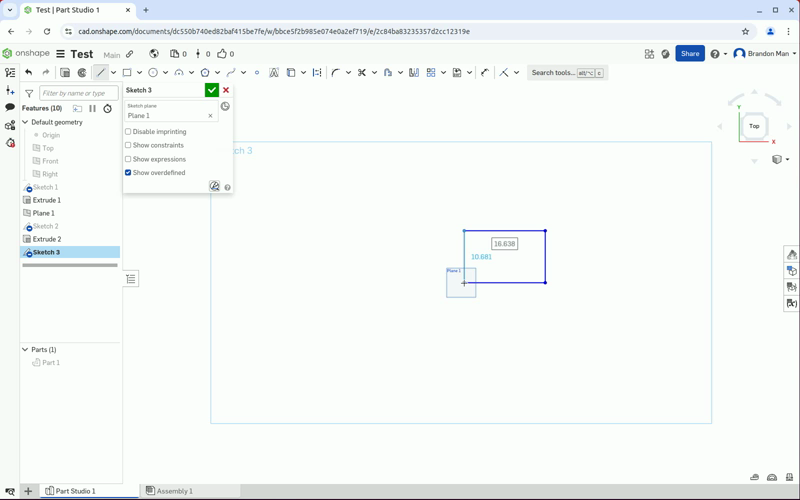
key_up(shift)
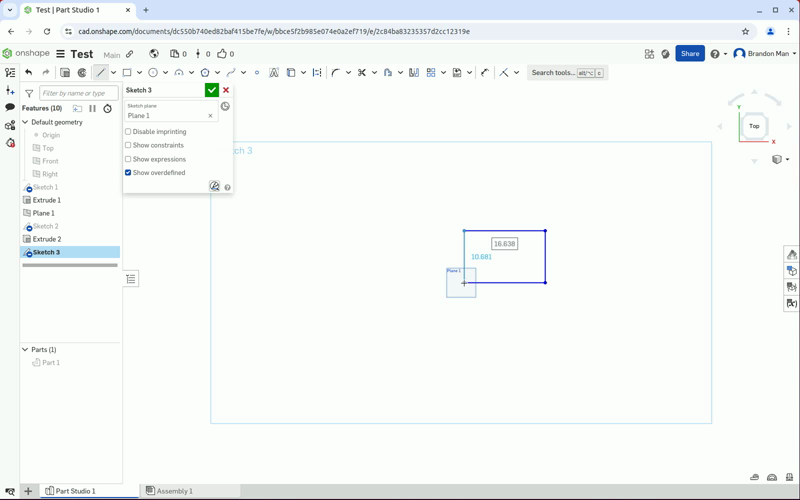
click(464, 282)
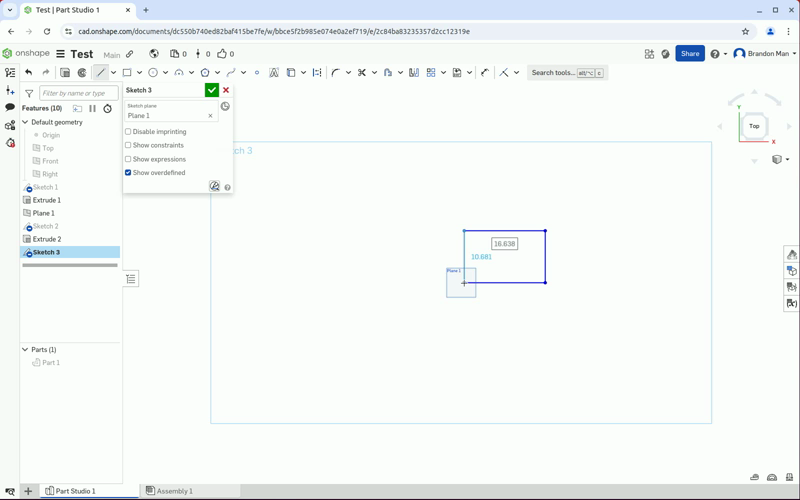
key(esc)
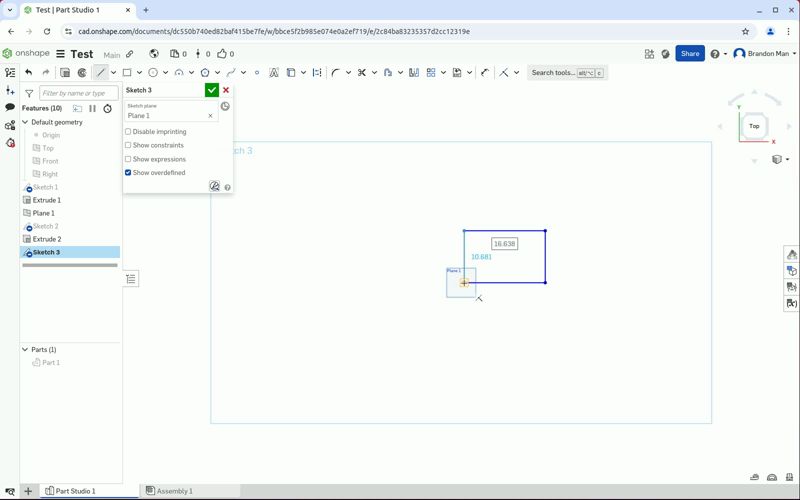
mouse_move(527, 238)
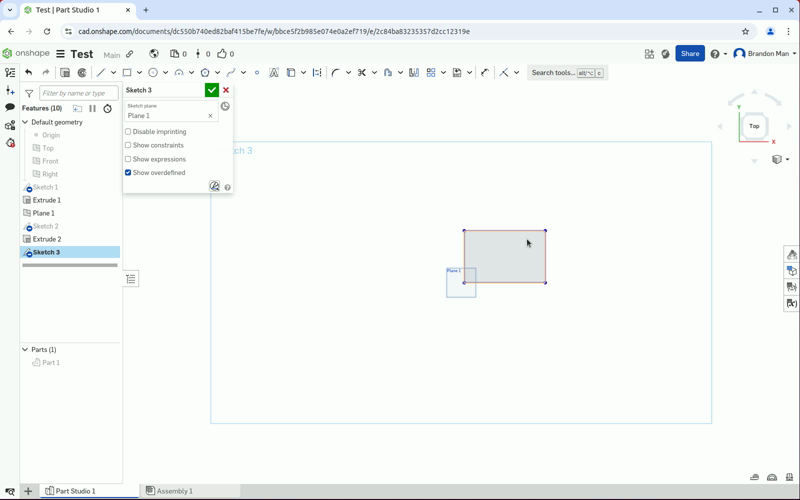
click(527, 238)
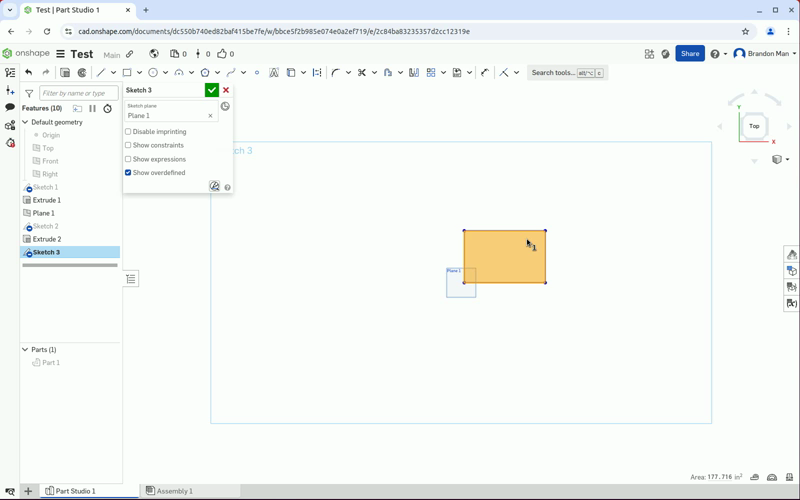
mouse_move(73, 352)
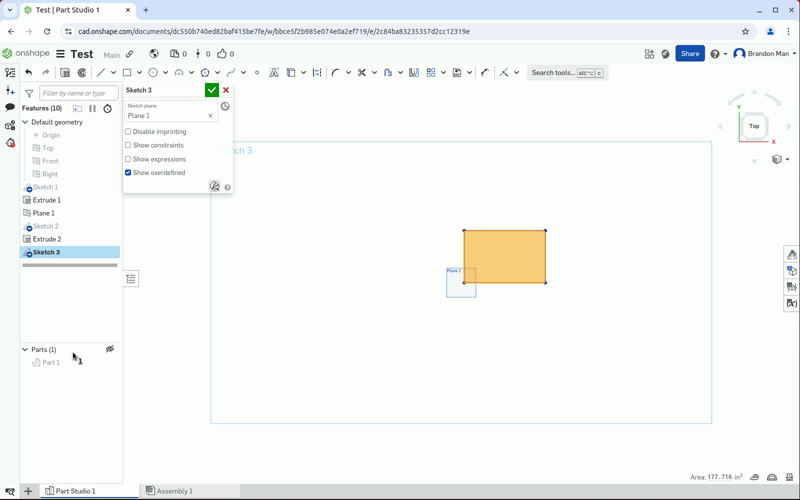
key(shift+y)
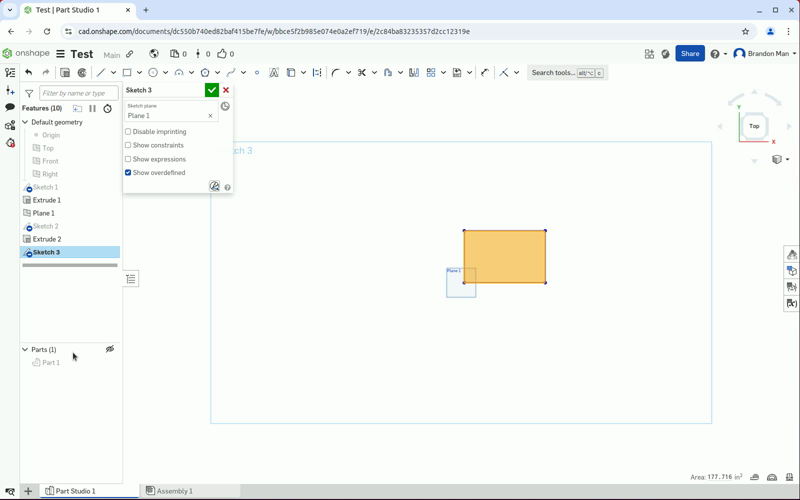
key(shift+e)
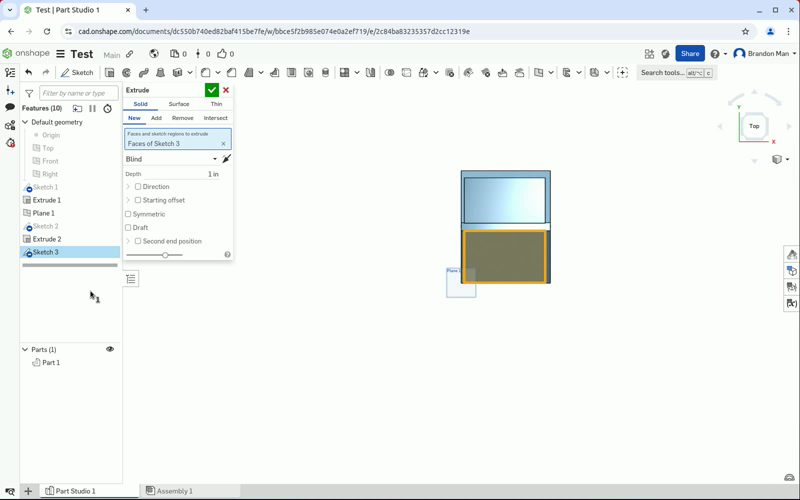
mouse_move(143, 106)
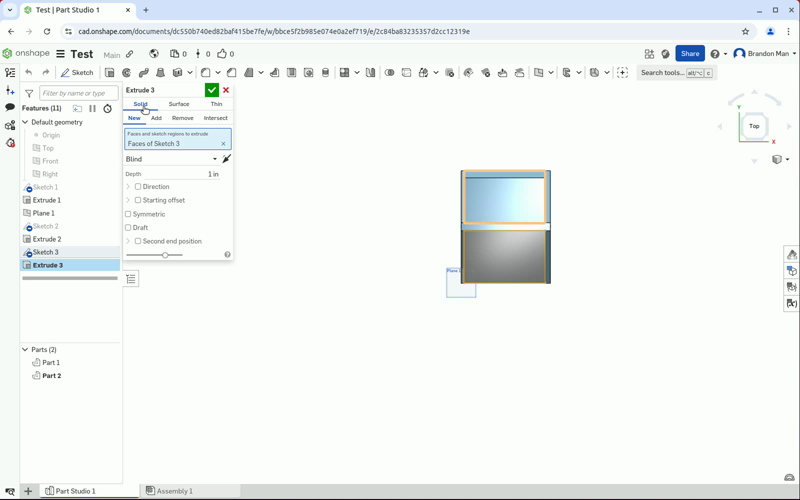
click(143, 106)
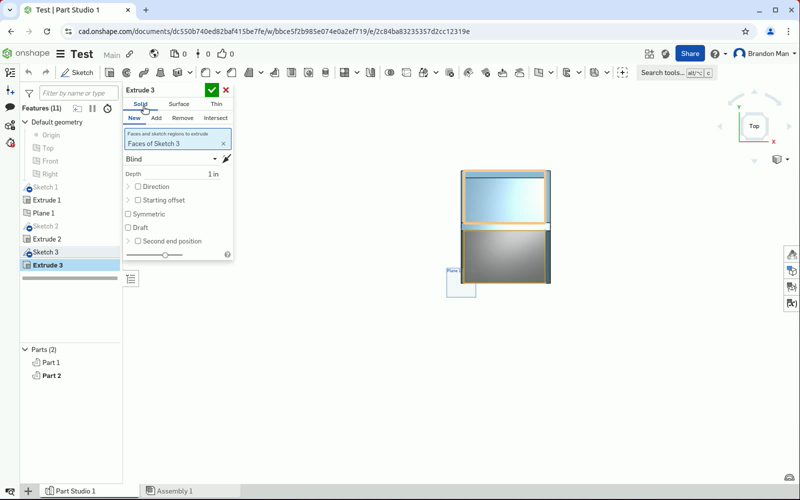
mouse_move(186, 120)
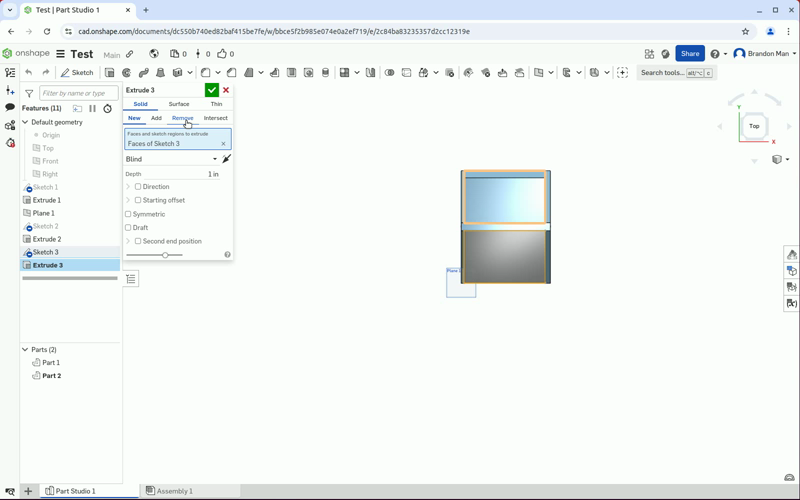
click(186, 120)
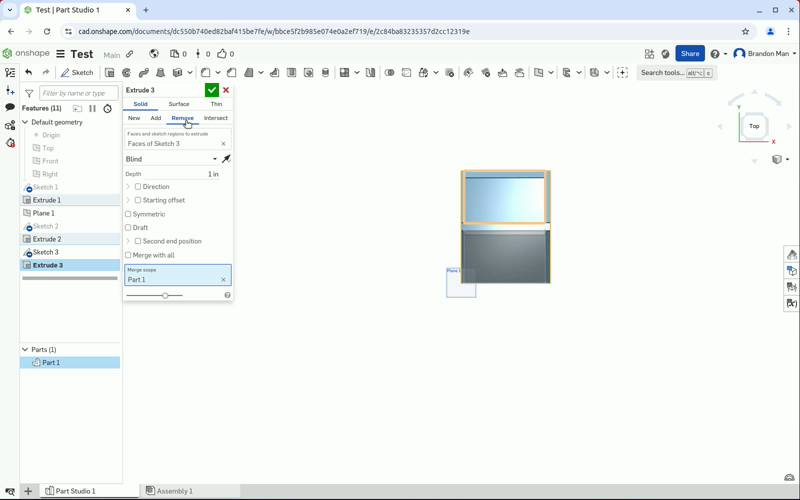
key(tab, 4)
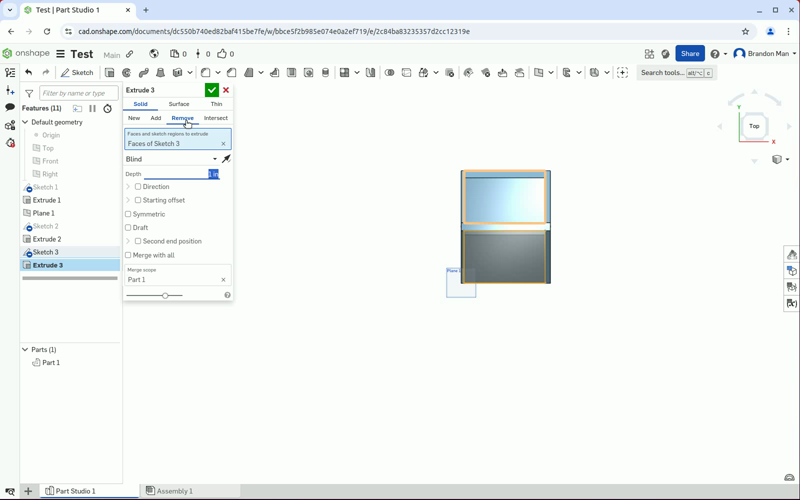
text(9.388)
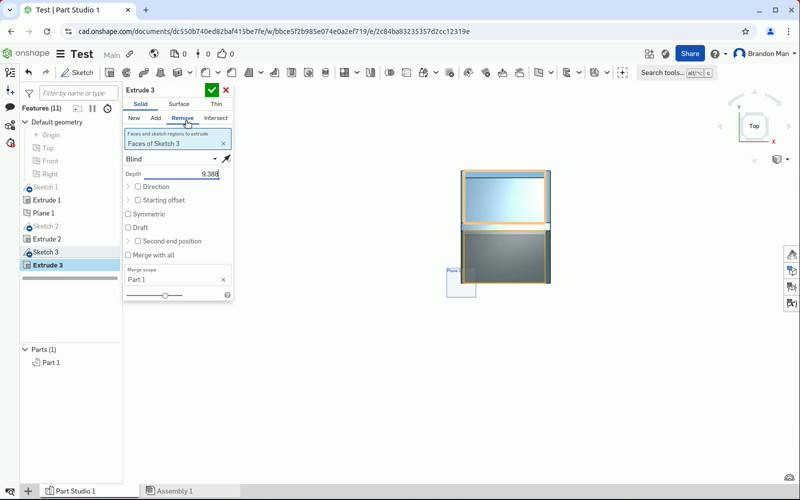
key(tab, 6)
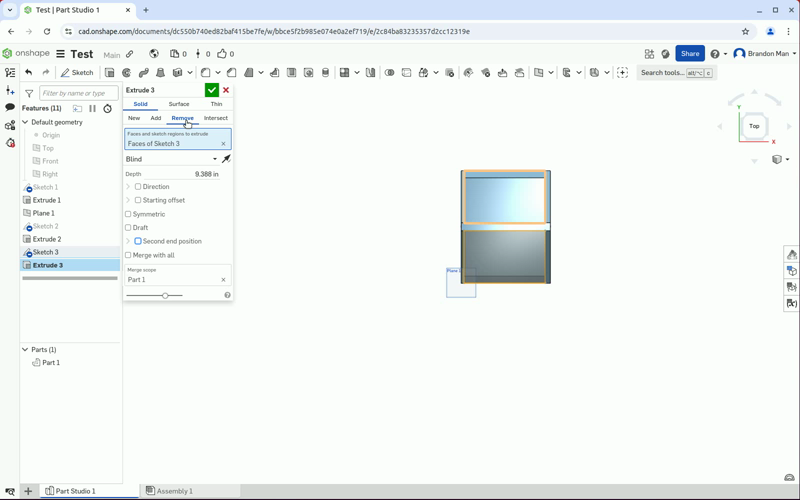
key(space)
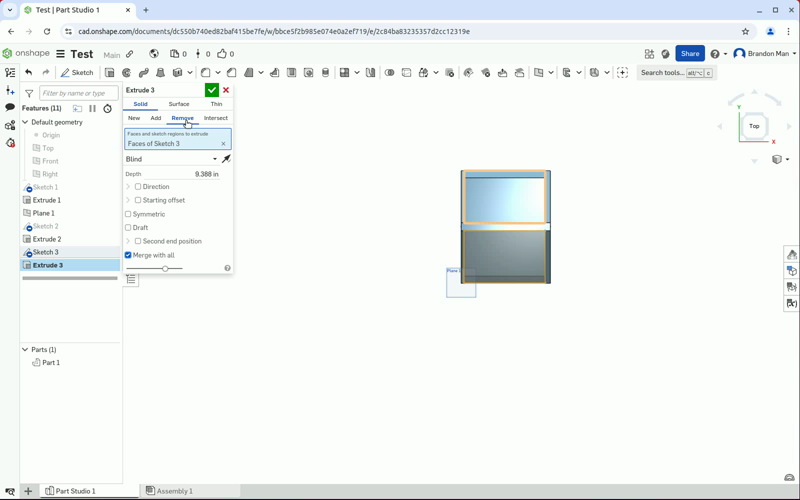
key(enter)
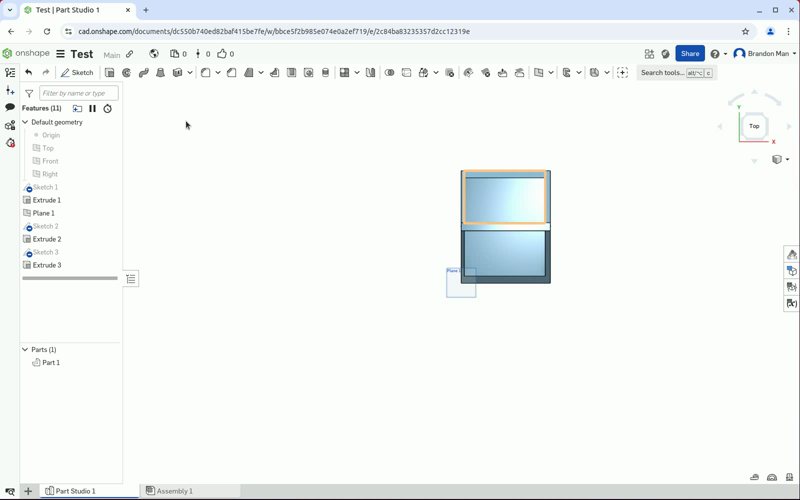
key(shift+h)
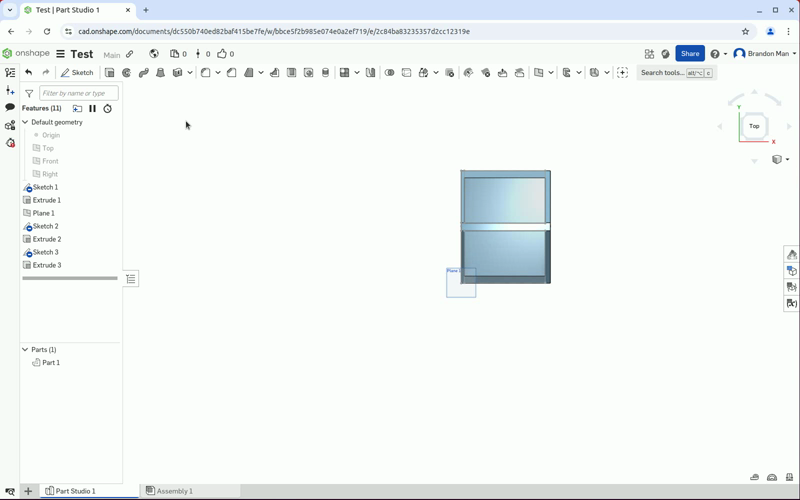
key(shift+h)
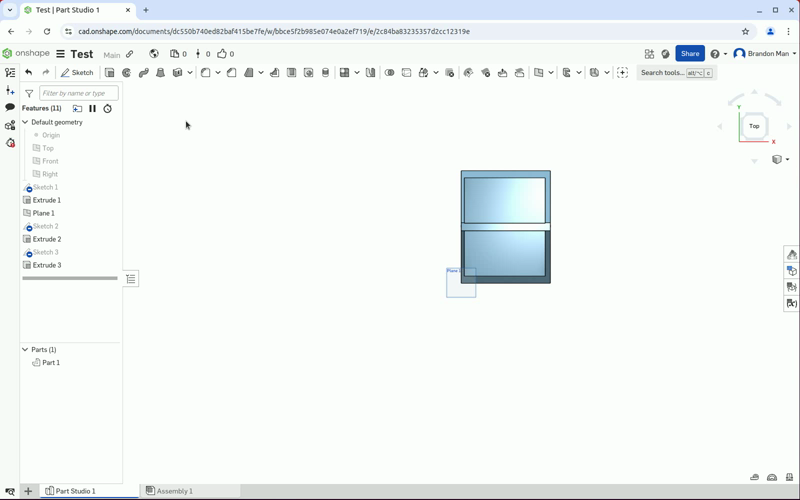
mouse_move(73, 189)
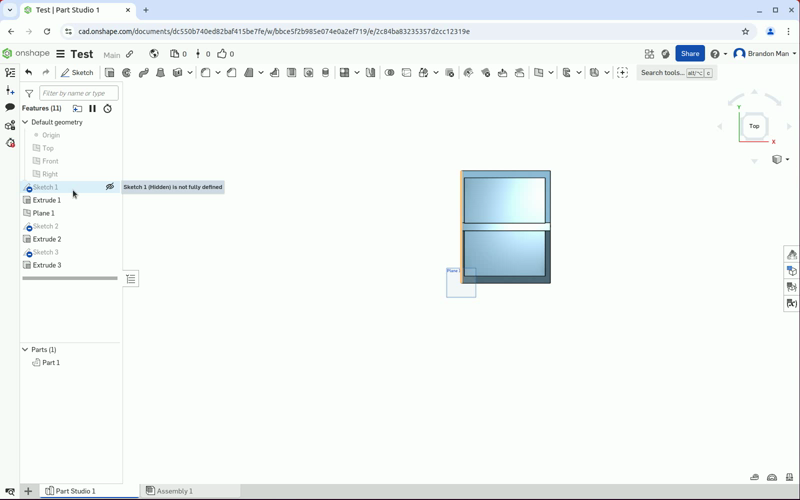
click(73, 189)
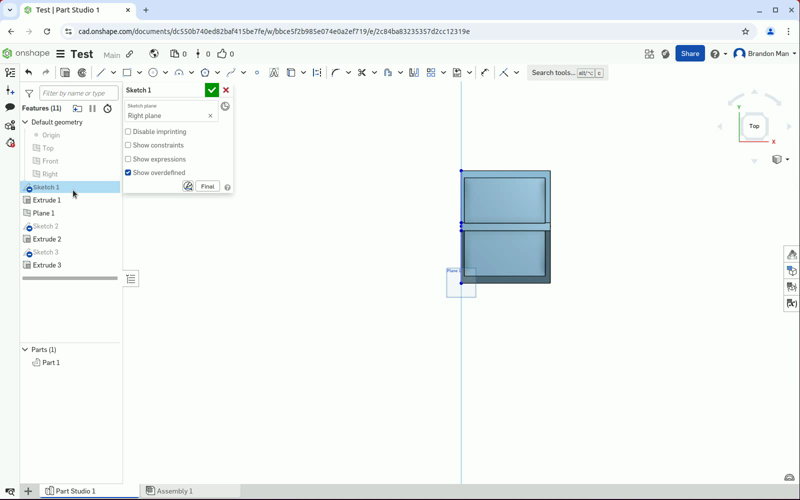
mouse_move(229, 92)
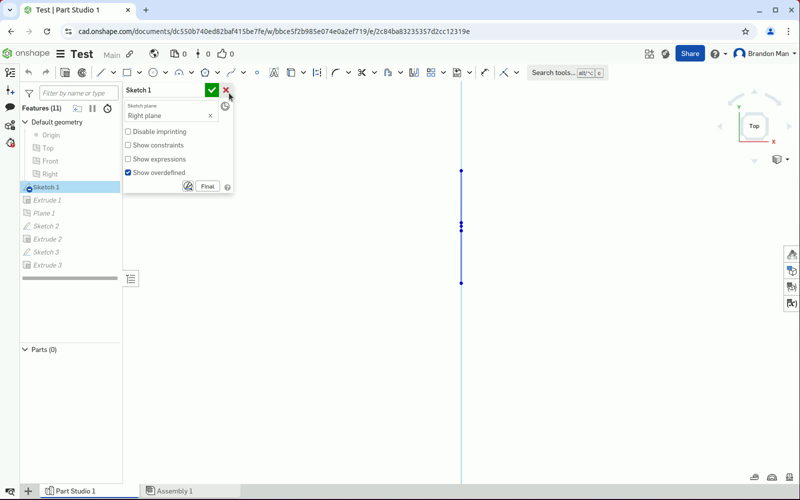
click(229, 92)
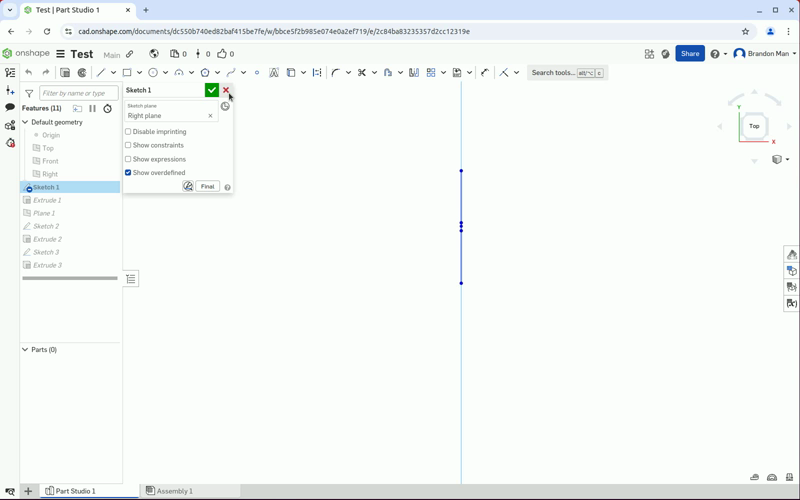
key(shift+s)
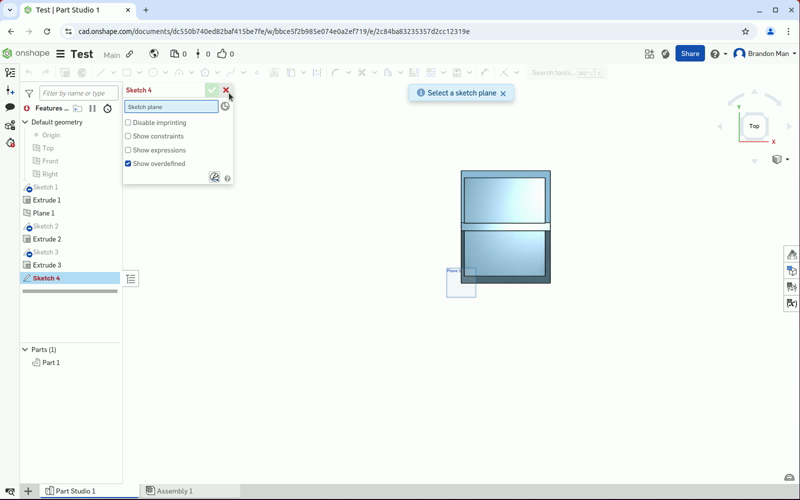
mouse_move(73, 215)
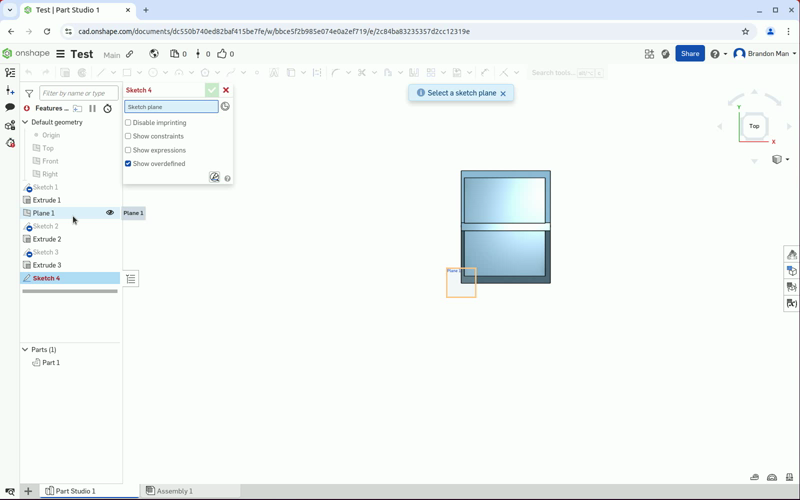
click(73, 215)
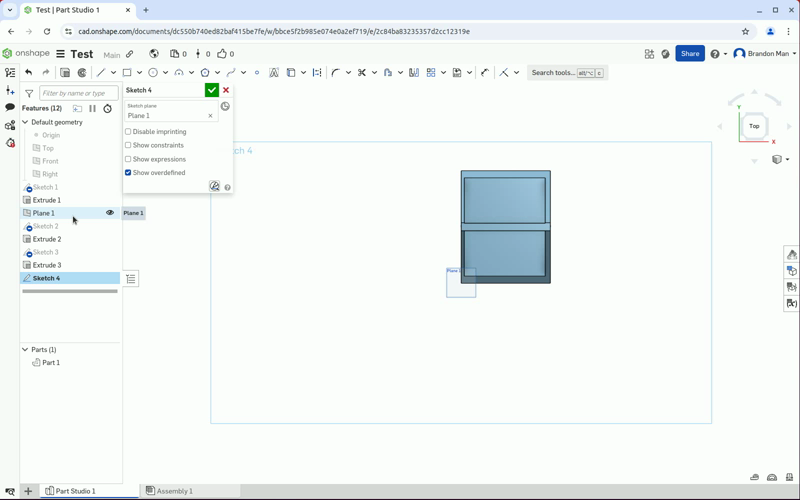
mouse_move(73, 352)
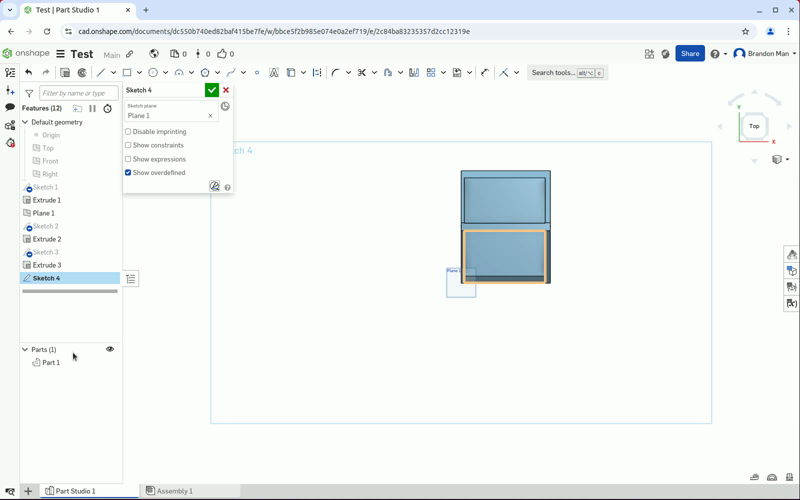
key(y)
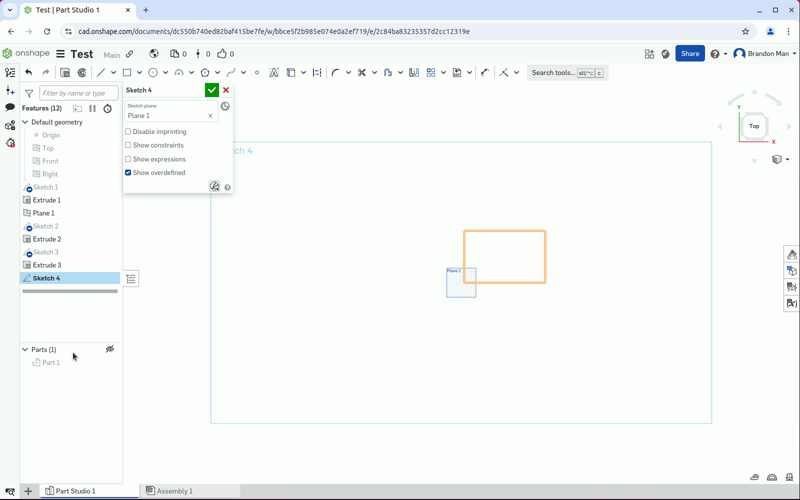
key(l)
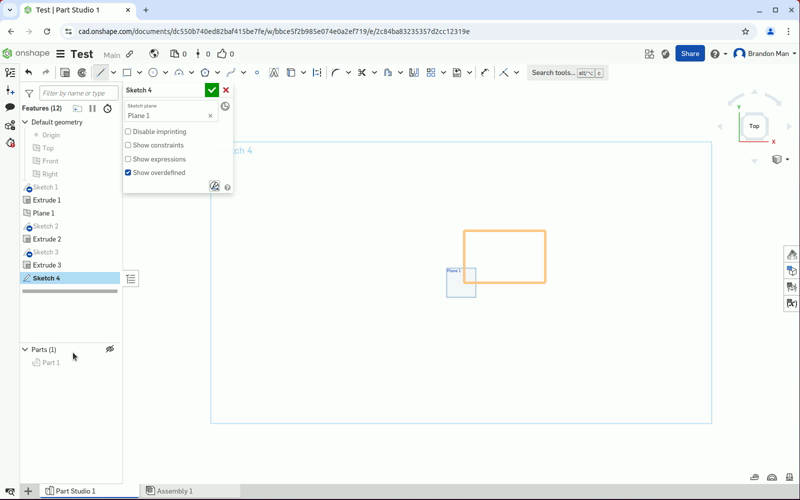
key_down(shift)
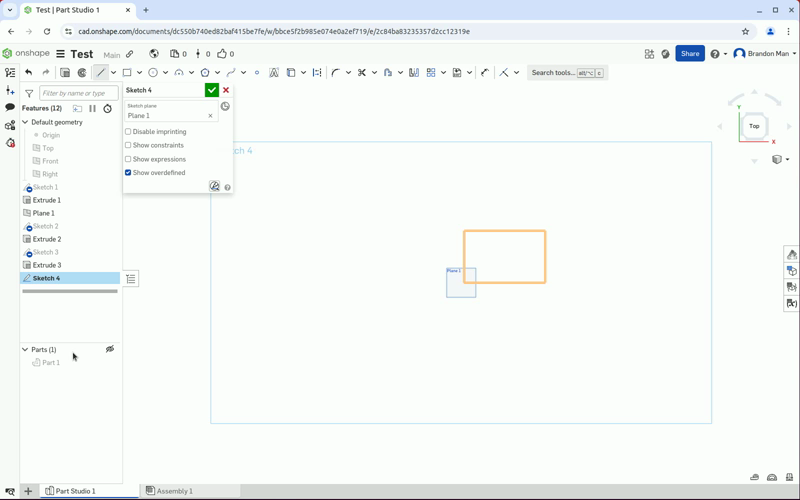
mouse_move(464, 230)
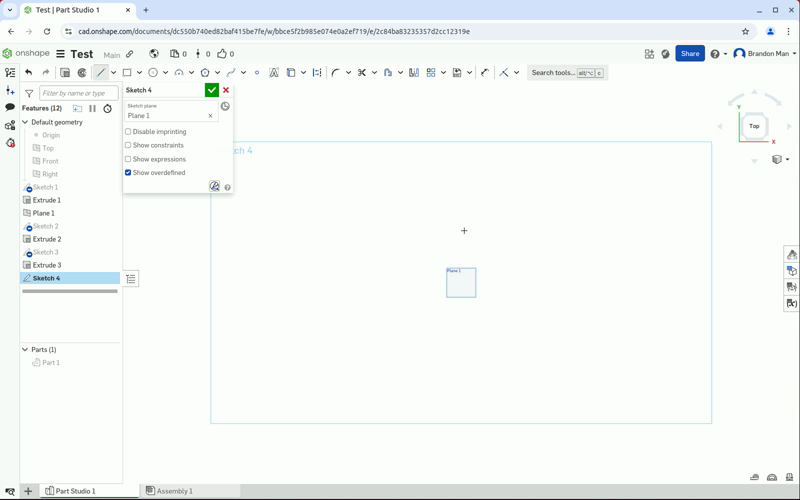
click(464, 230)
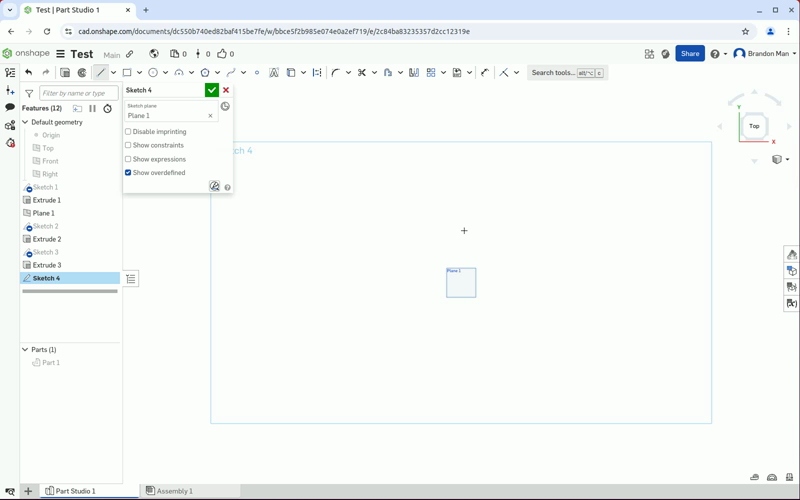
key_up(shift)
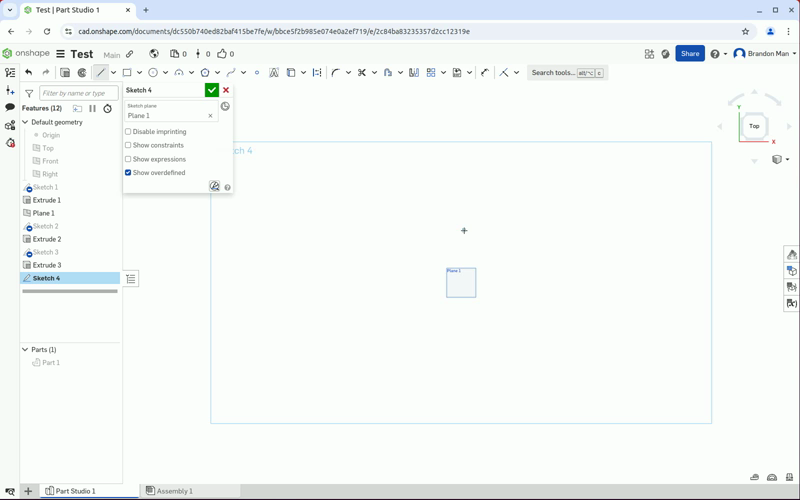
key_down(shift)
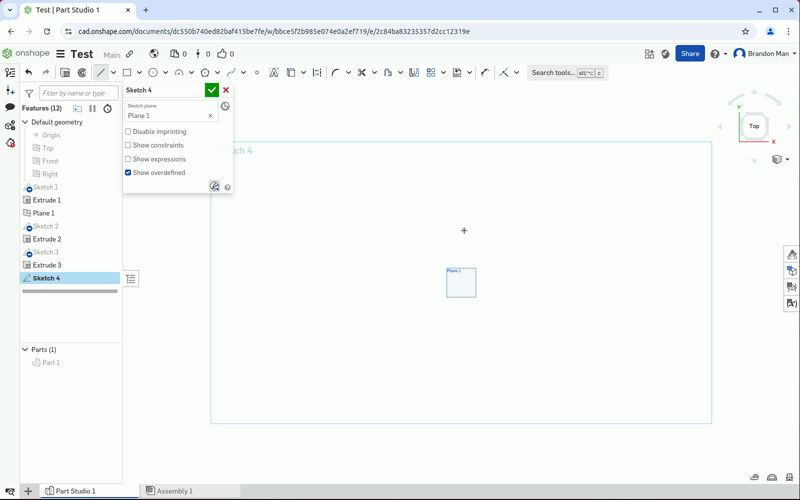
mouse_move(545, 230)
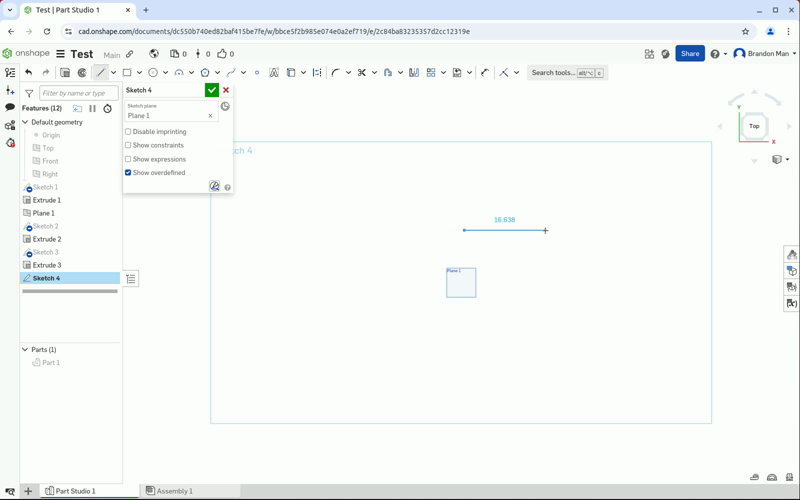
click(545, 230)
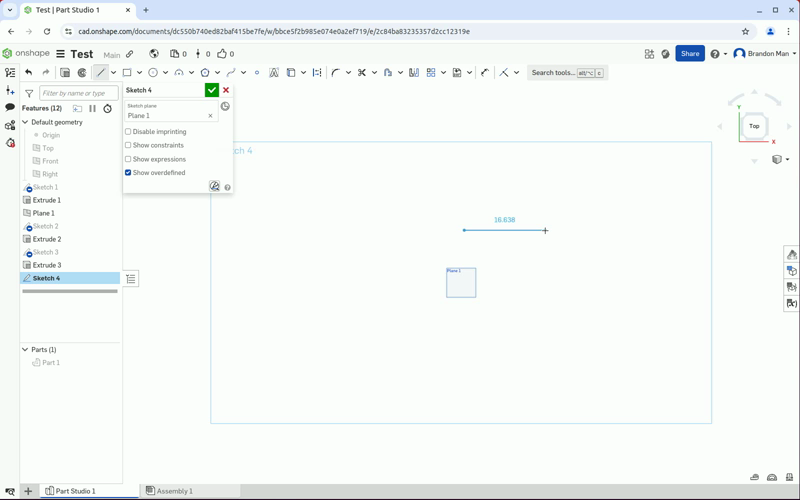
key_up(shift)
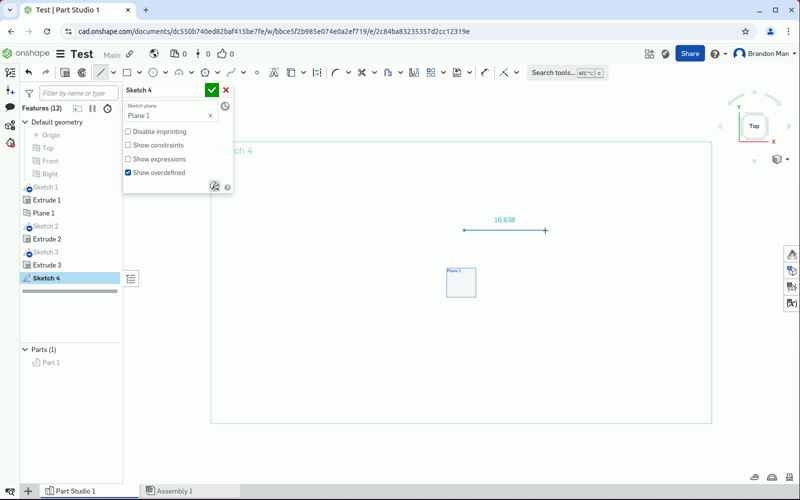
key_down(shift)
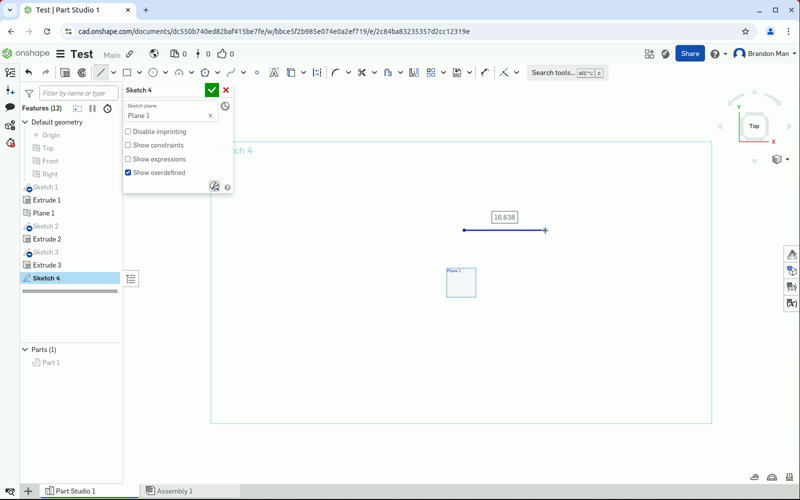
mouse_move(575, 230)
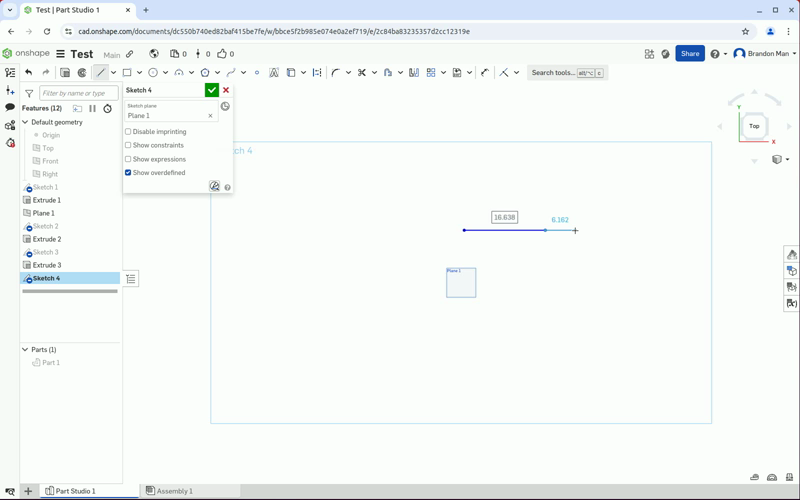
mouse_move(545, 222)
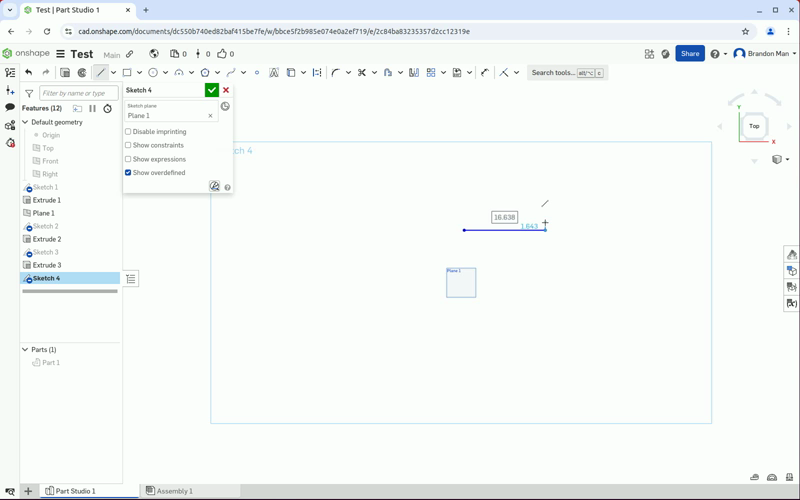
click(545, 222)
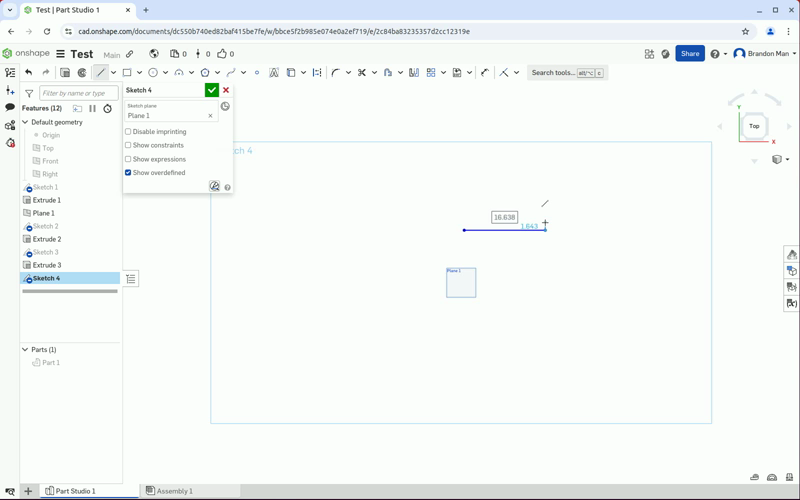
key_up(shift)
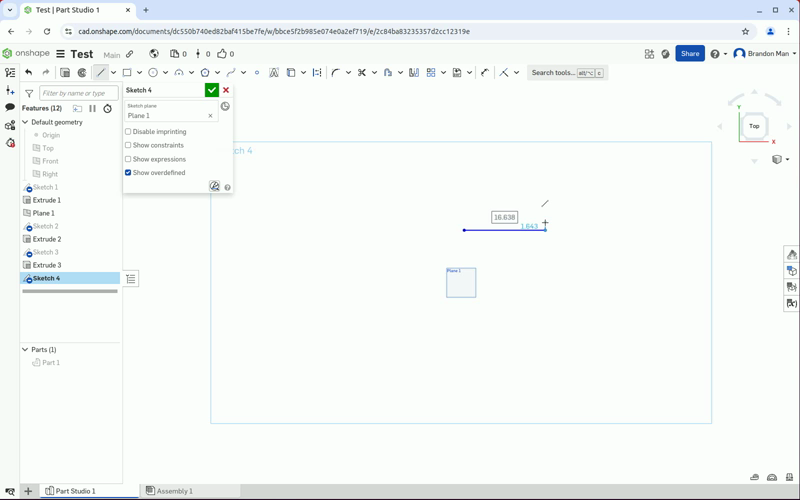
key_down(shift)
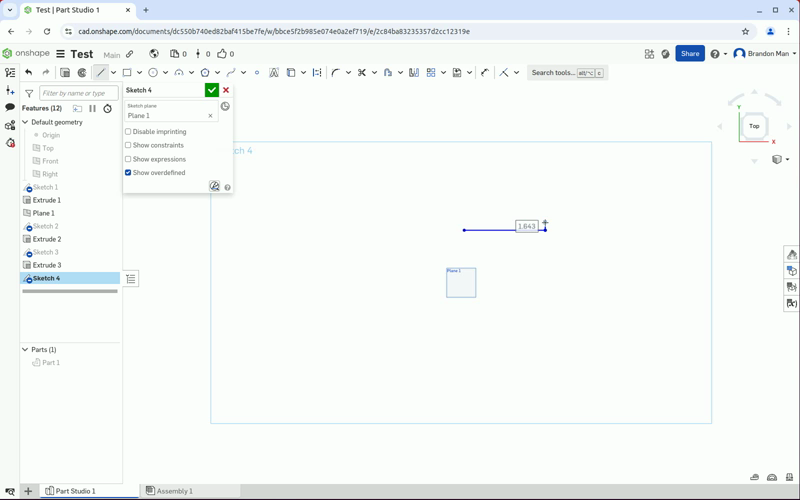
mouse_move(464, 222)
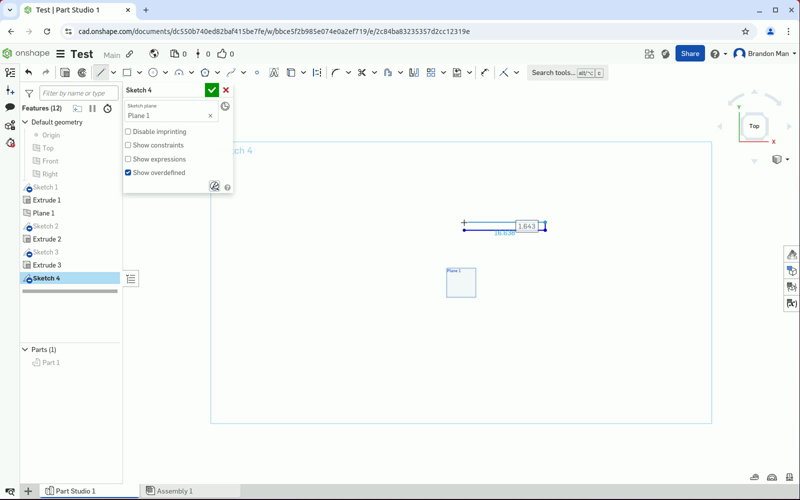
click(464, 222)
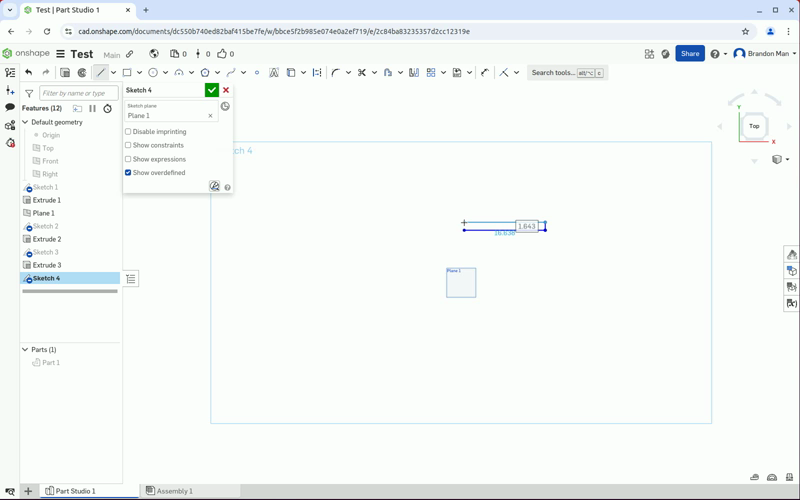
key_up(shift)
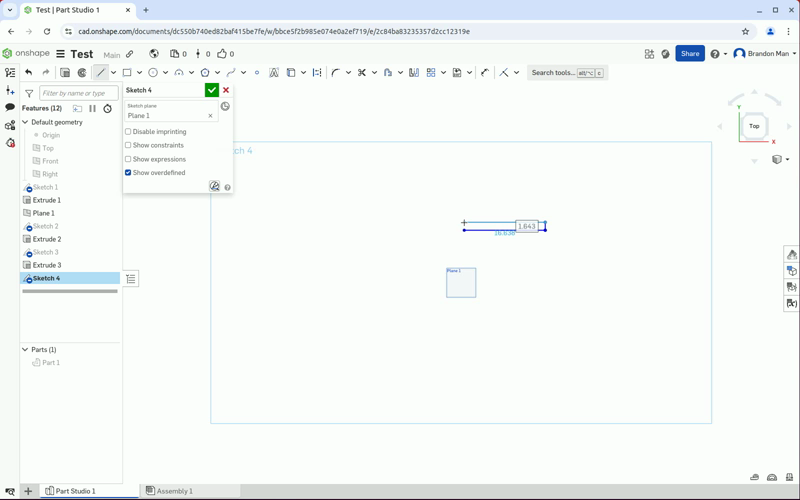
mouse_move(494, 222)
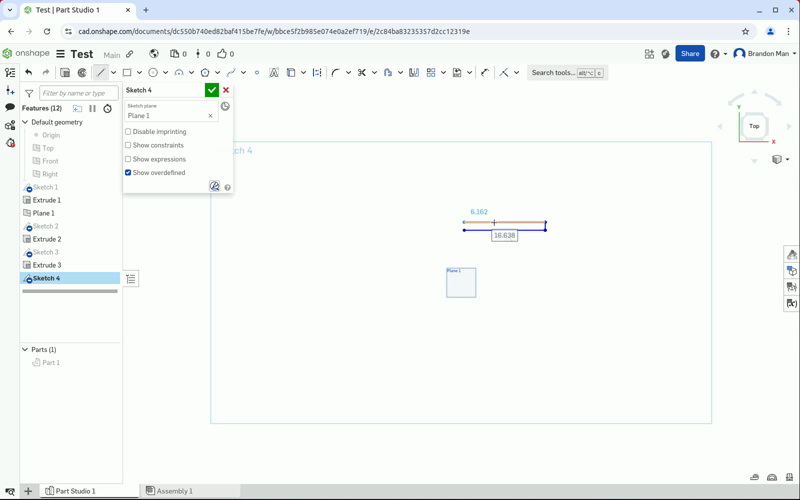
key_down(shift)
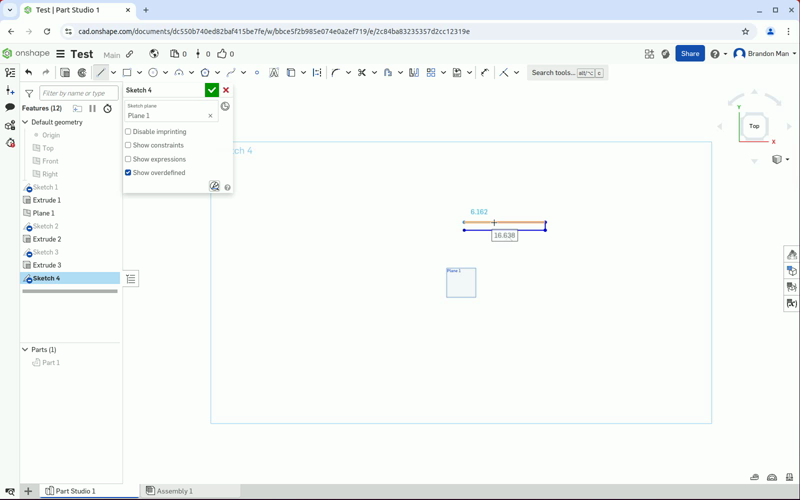
mouse_move(464, 230)
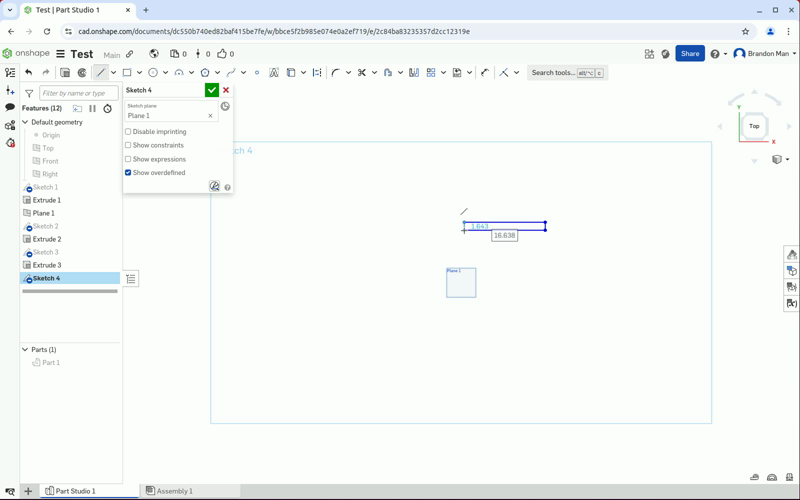
key_up(shift)
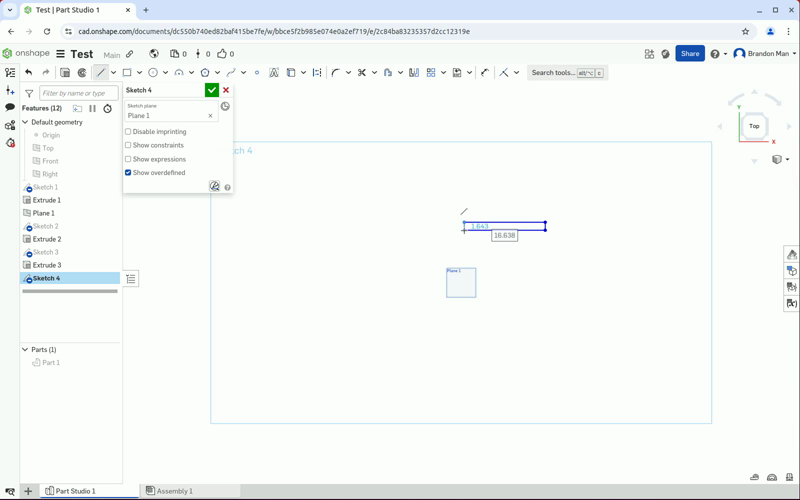
click(464, 230)
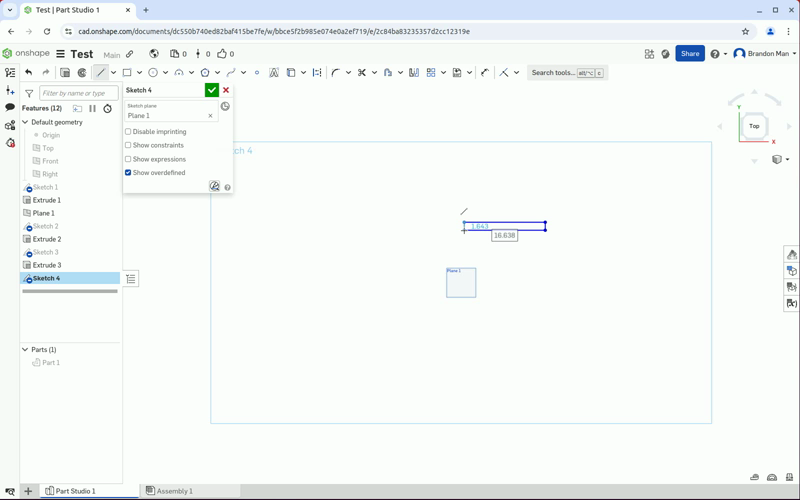
key(esc)
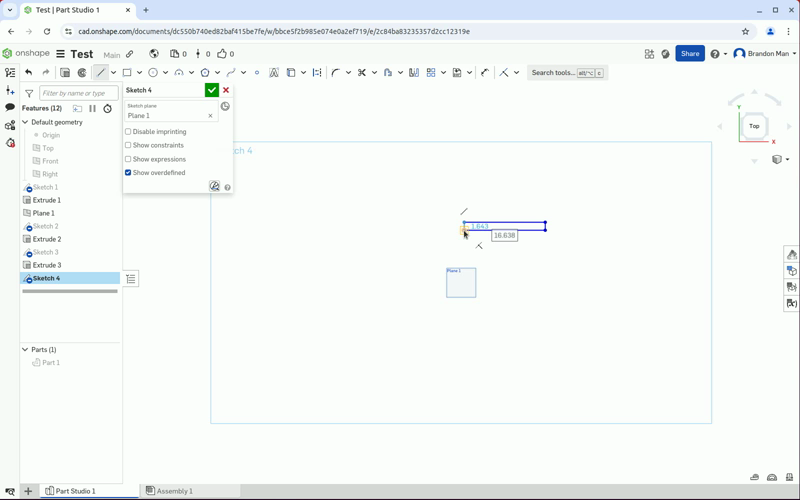
mouse_move(535, 223)
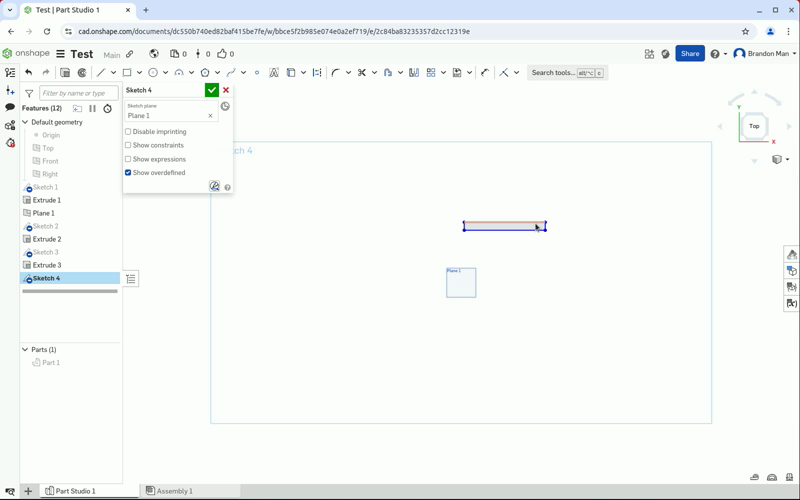
scroll(6)
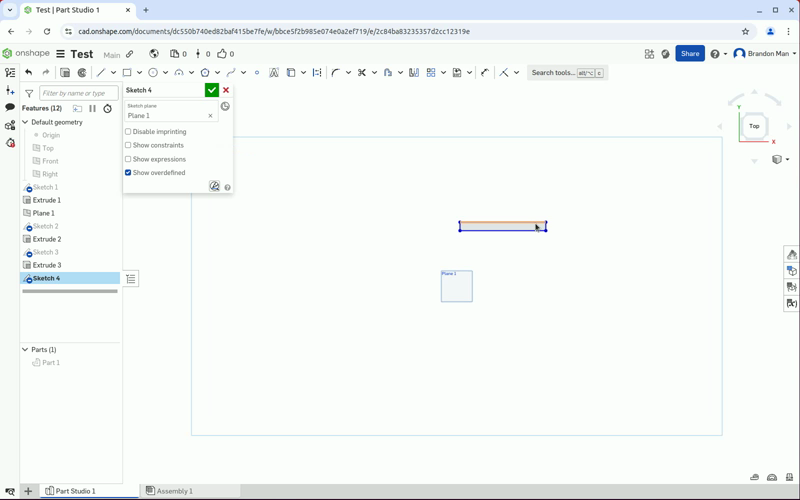
scroll(6)
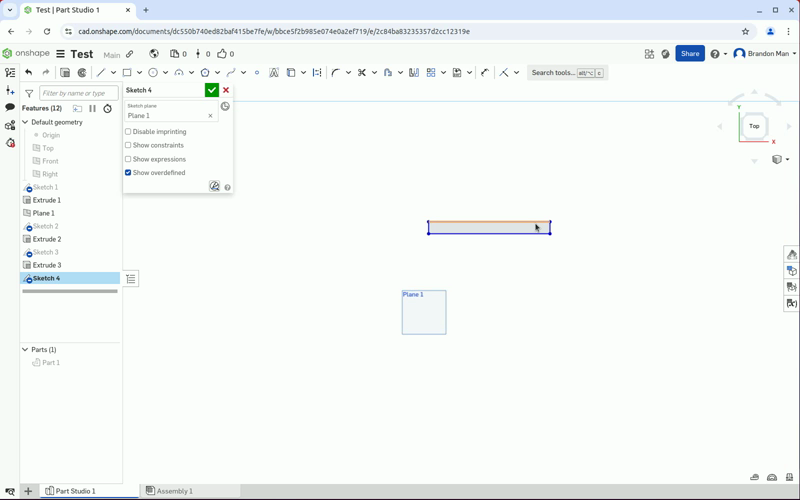
scroll(6)
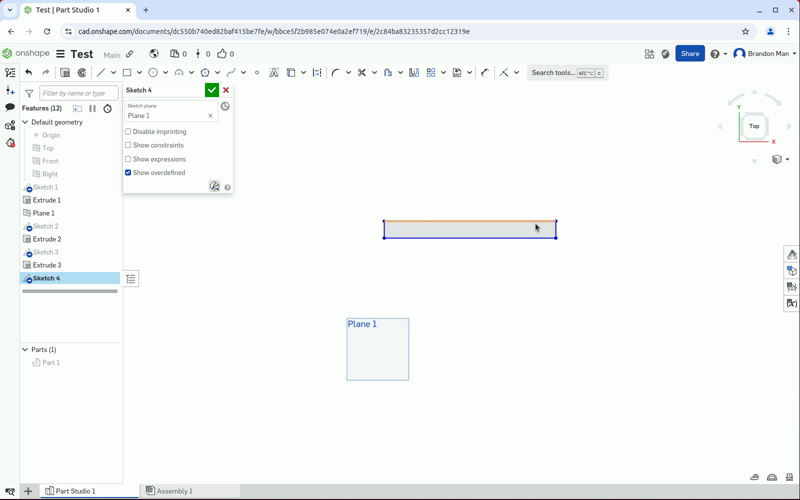
scroll(6)
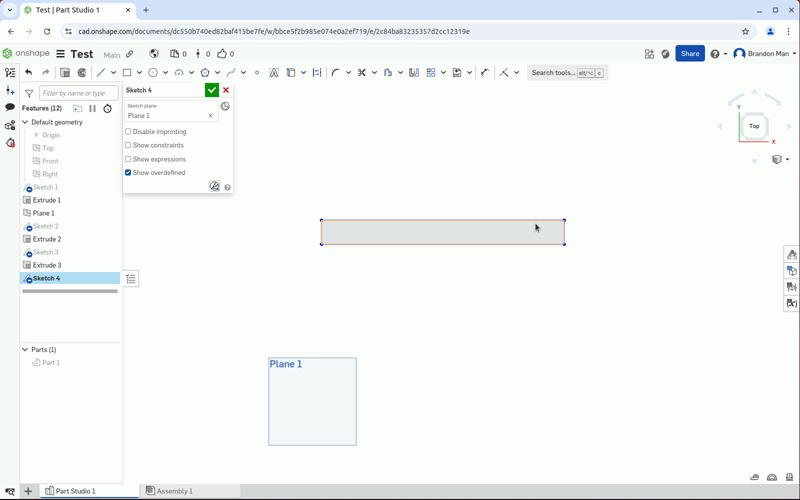
scroll(6)
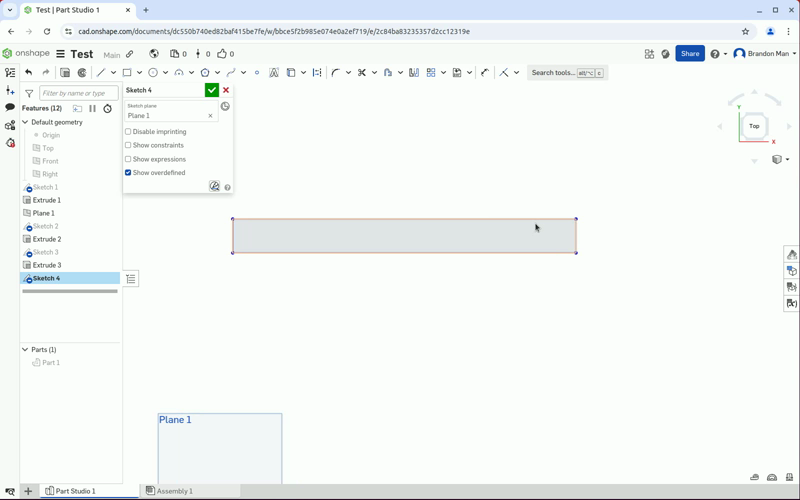
scroll(6)
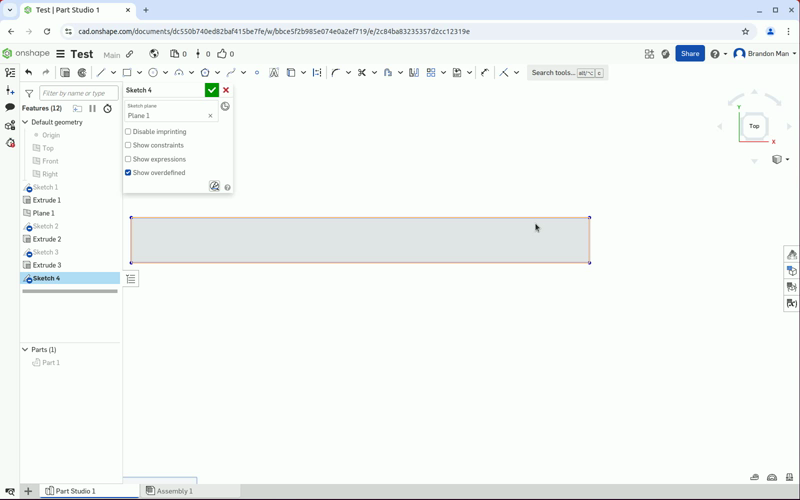
scroll(6)
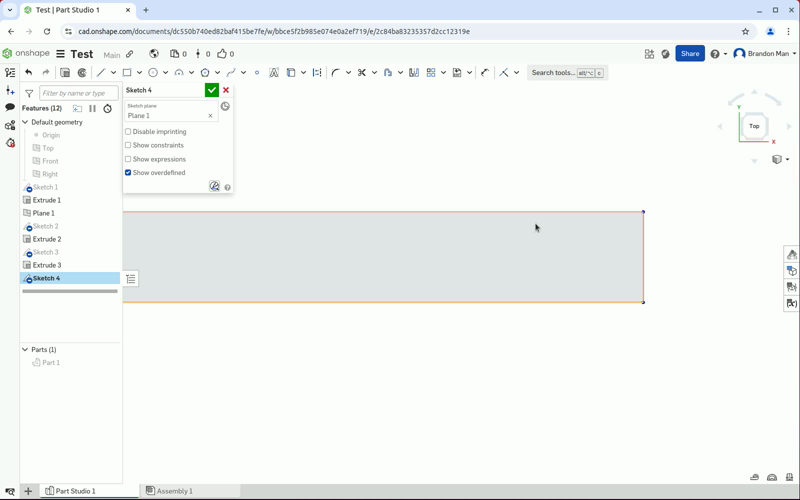
click(535, 223)
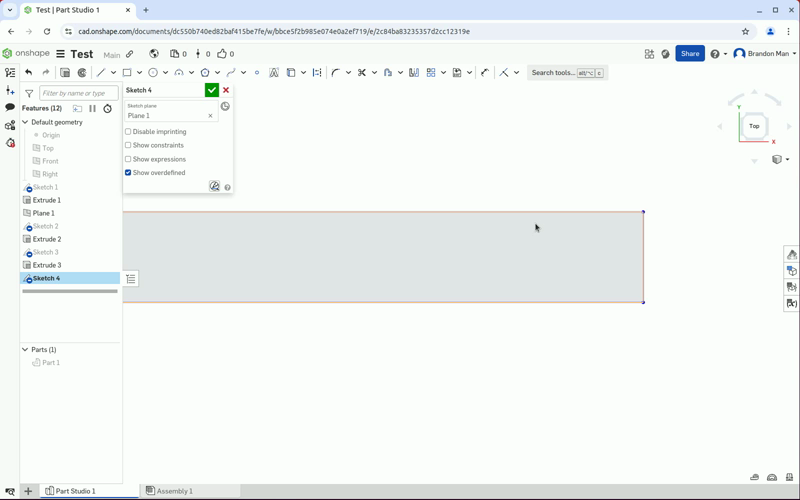
scroll(-6)
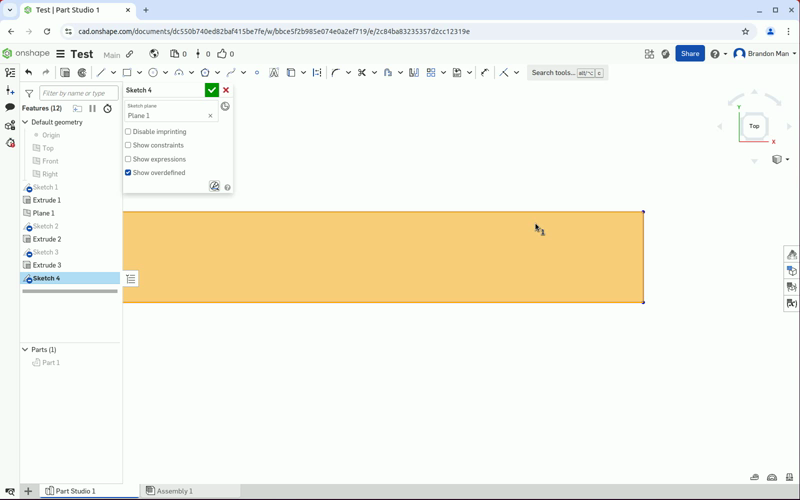
scroll(-6)
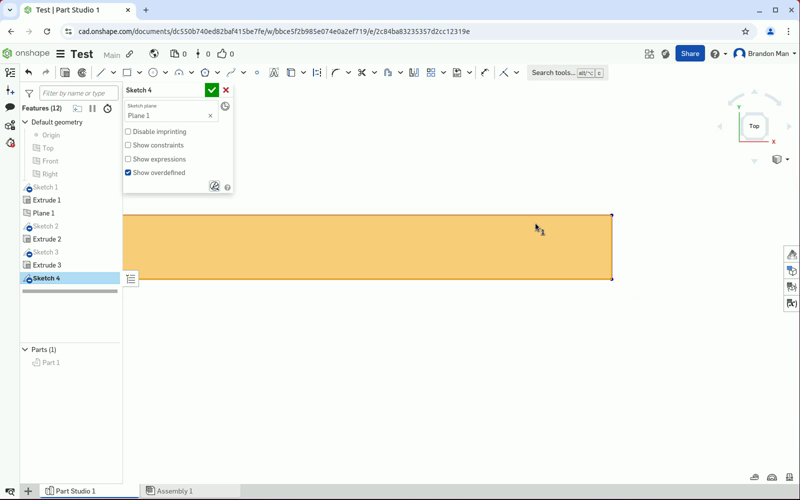
scroll(-6)
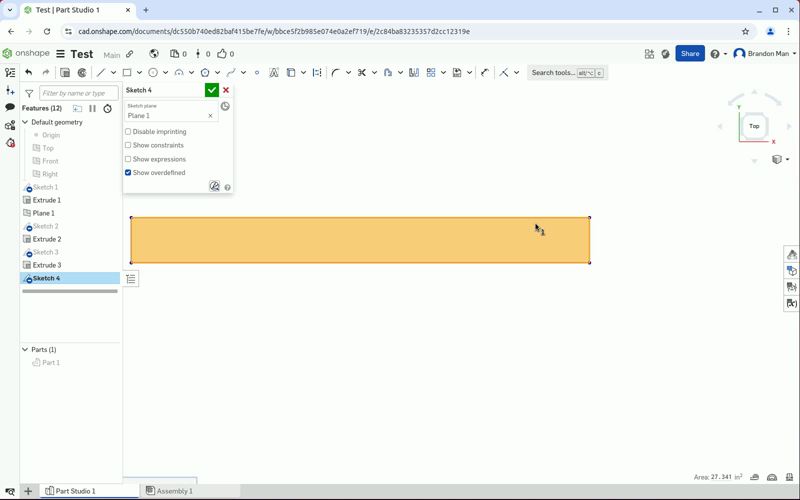
scroll(-6)
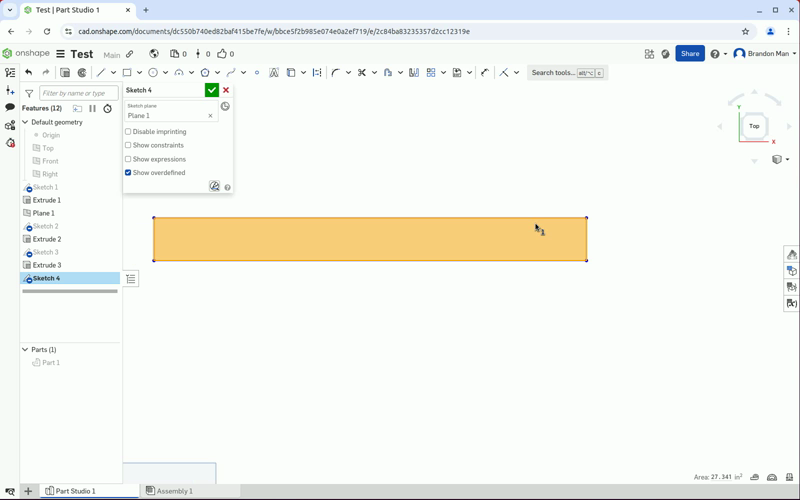
scroll(-6)
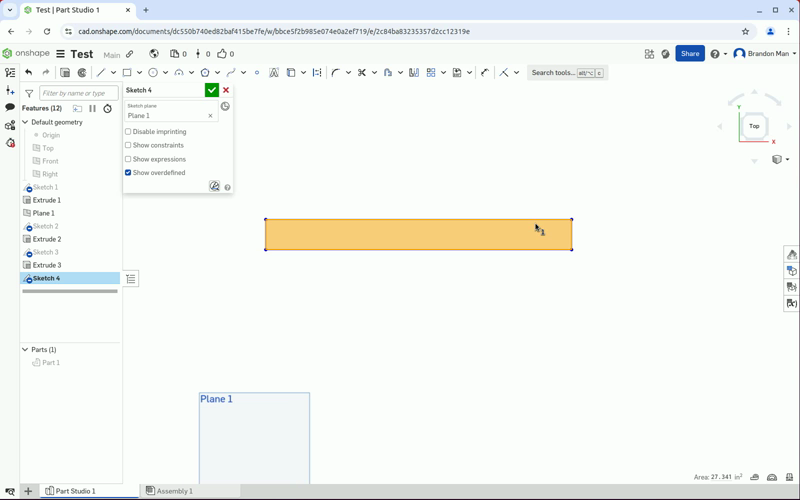
scroll(-6)
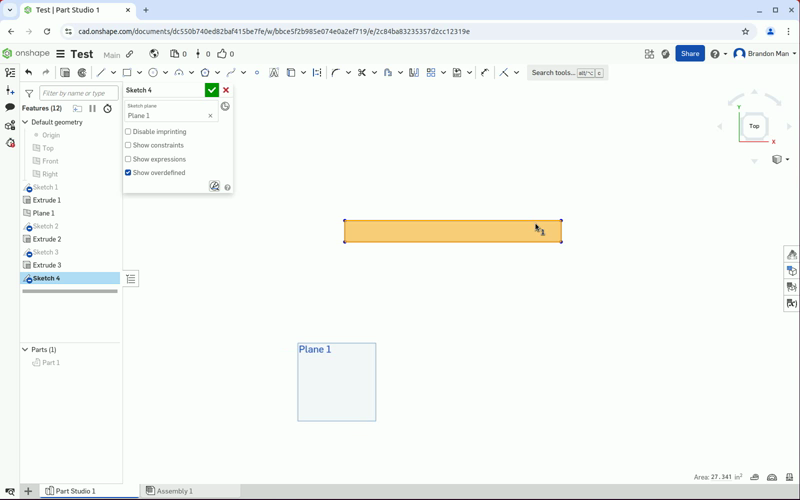
scroll(-6)
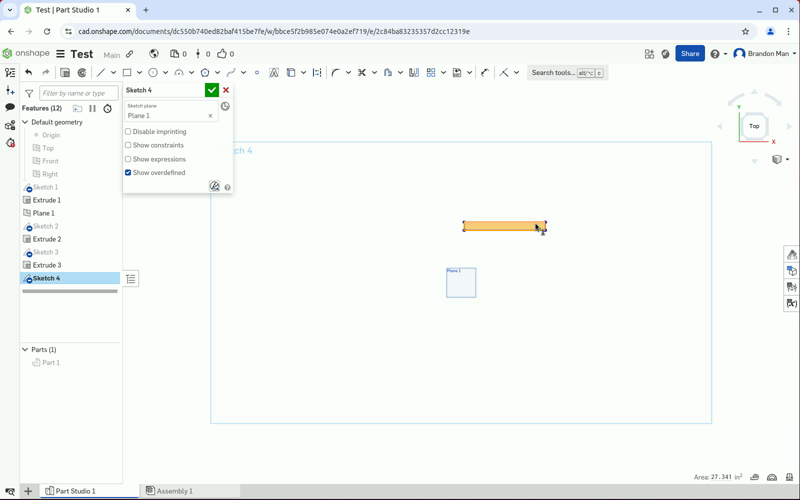
mouse_move(73, 352)
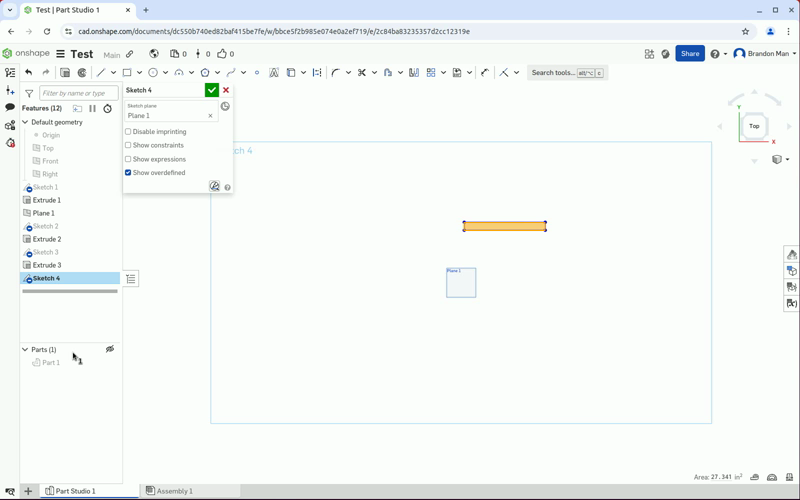
key(shift+y)
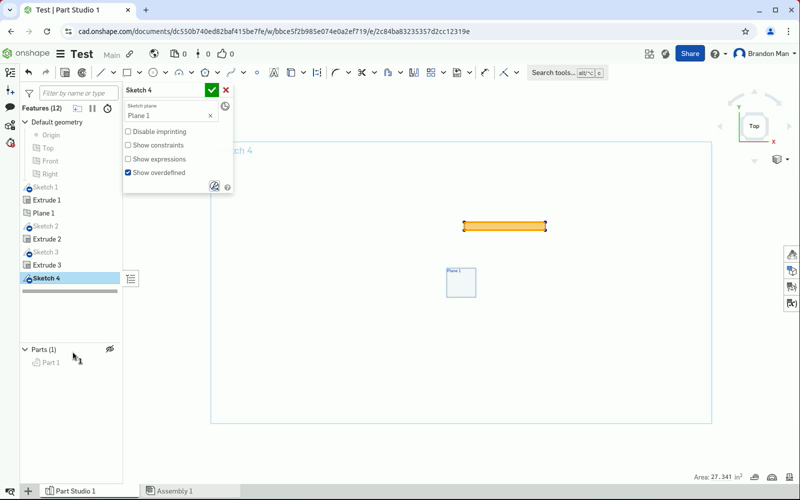
key(shift+e)
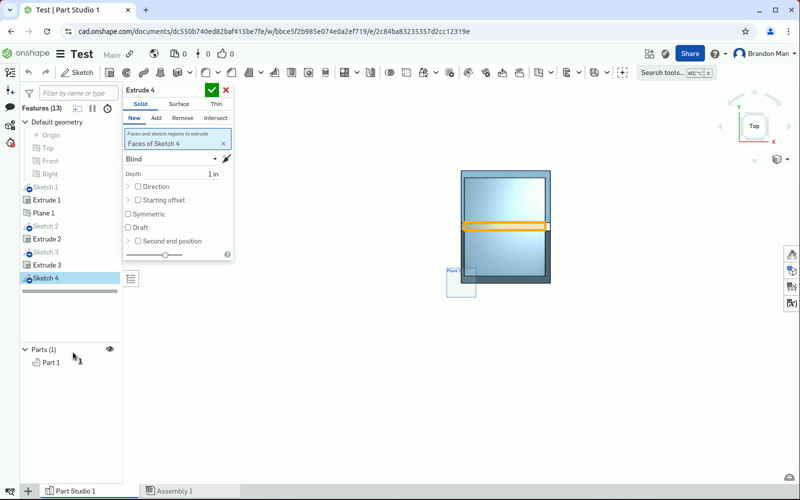
mouse_move(143, 106)
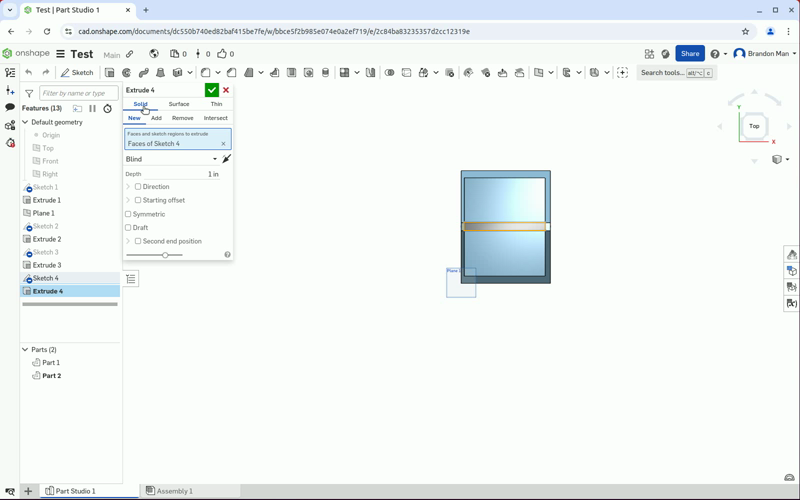
click(143, 106)
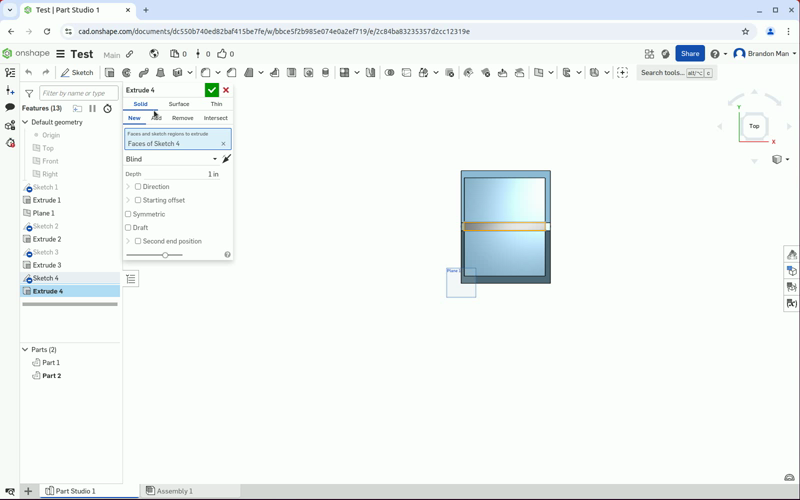
mouse_move(186, 120)
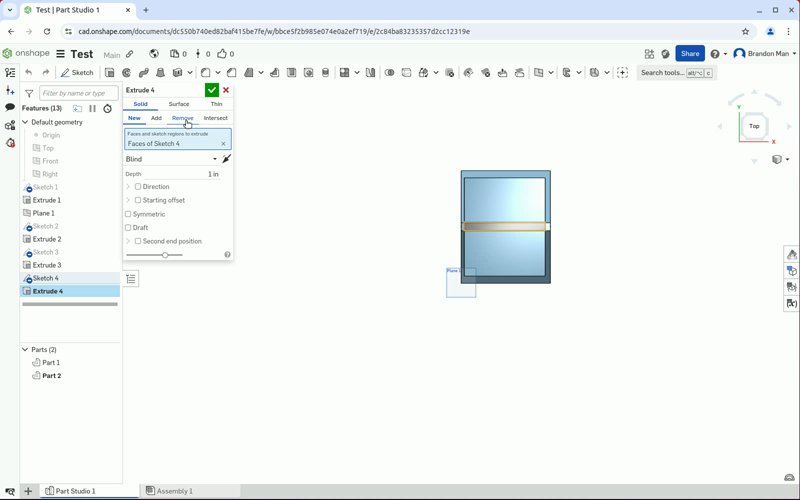
click(186, 120)
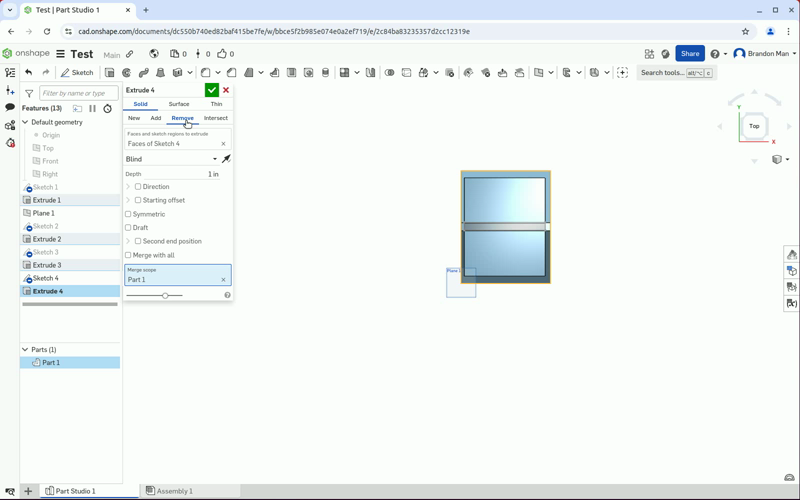
key(tab, 4)
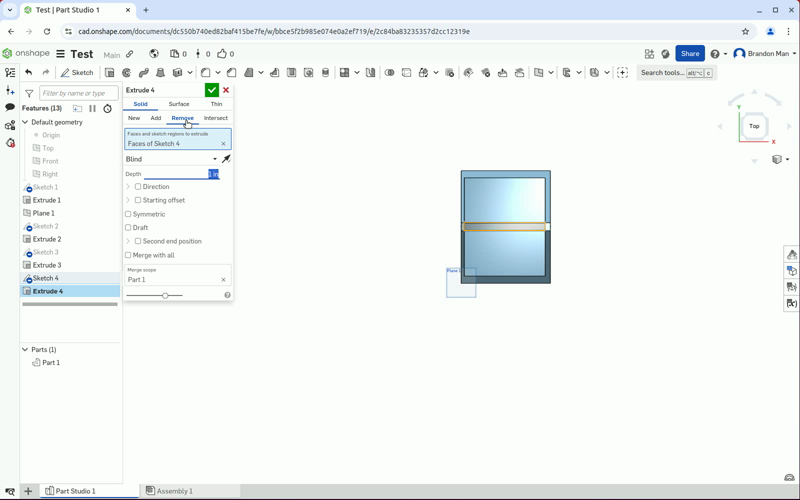
text(9.388)
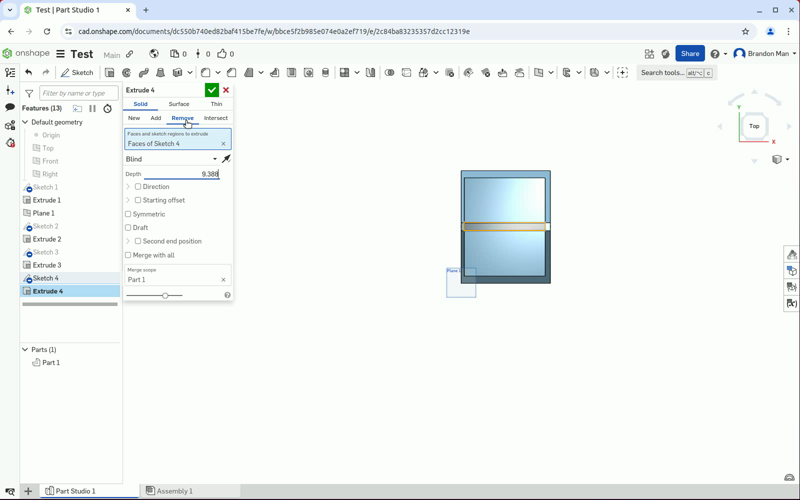
key(tab, 6)
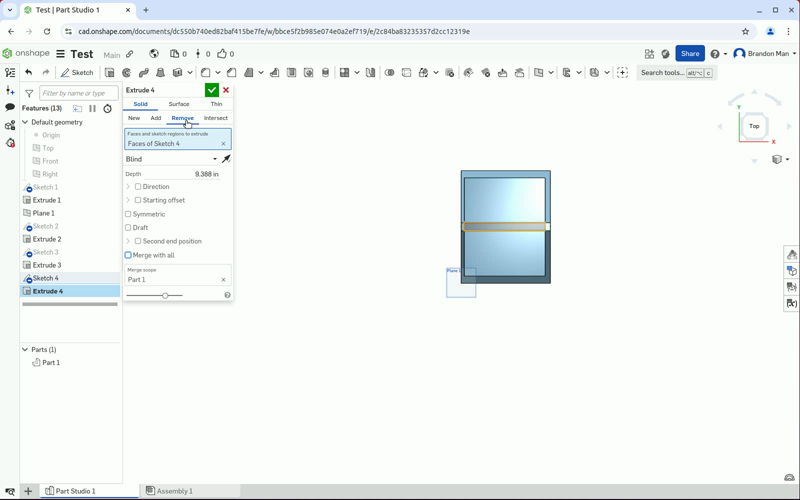
key(space)
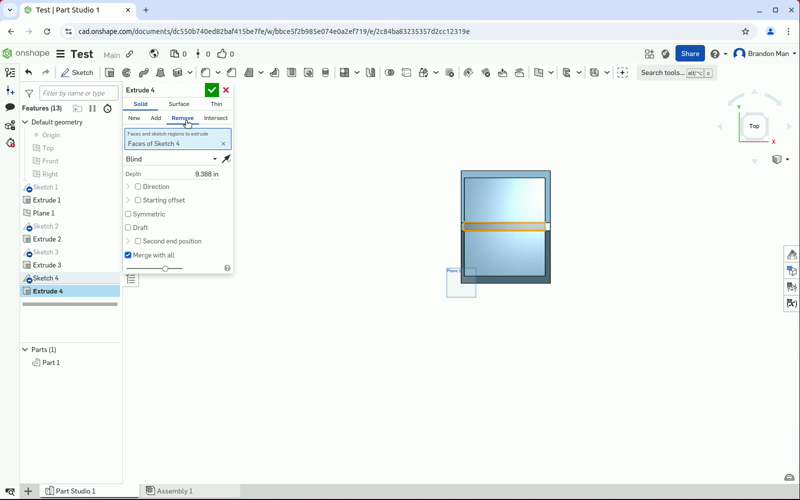
key(enter)
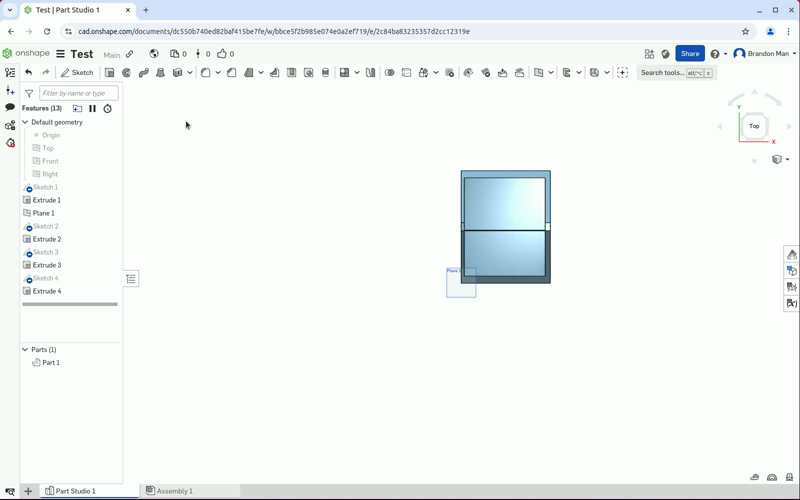
key(shift+h)
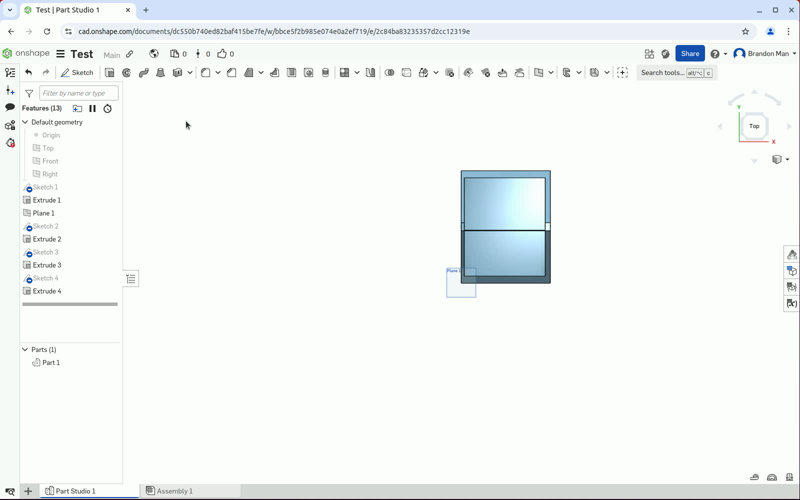
key(shift+h)
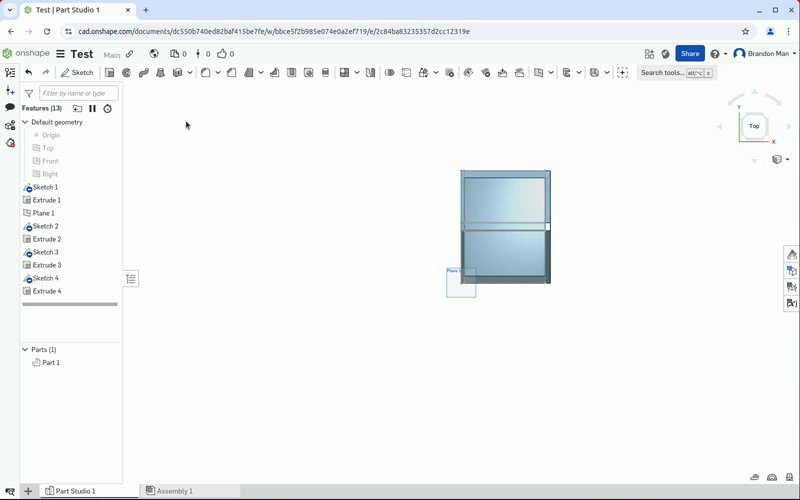
key(shift+7)
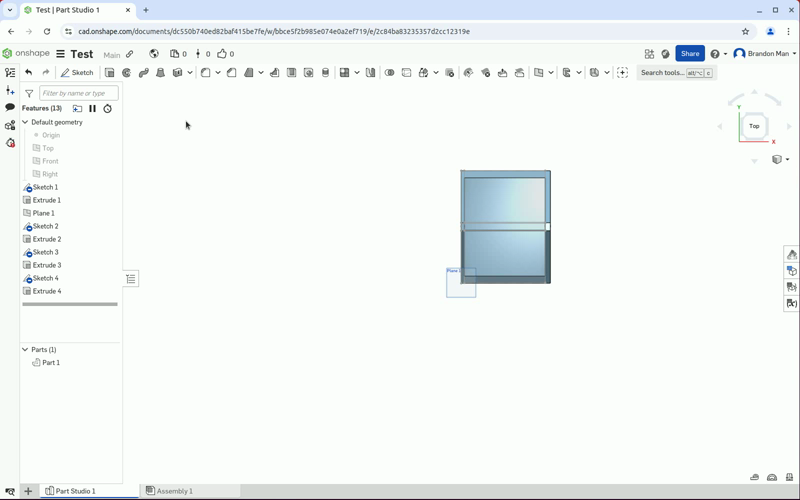
key(up, 3)
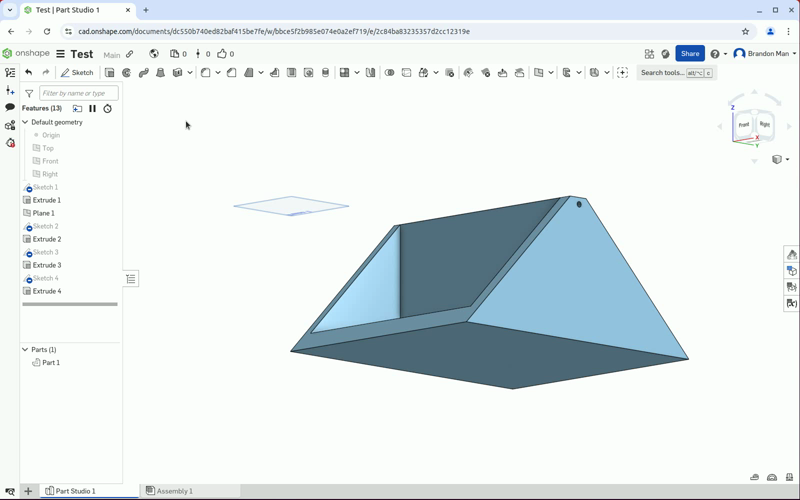
key(left, 3)
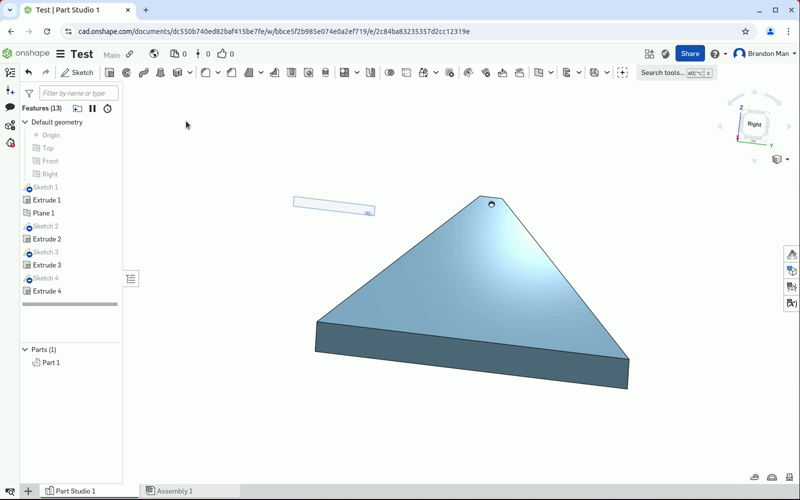
key(right, 3)
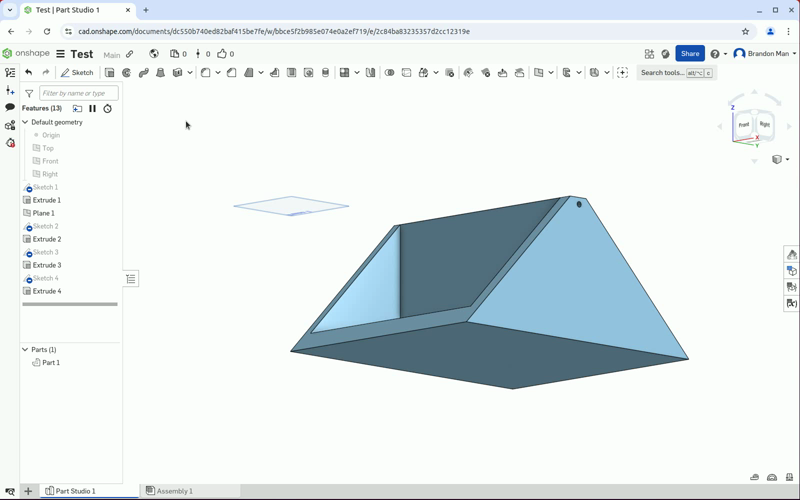
key(down, 3)
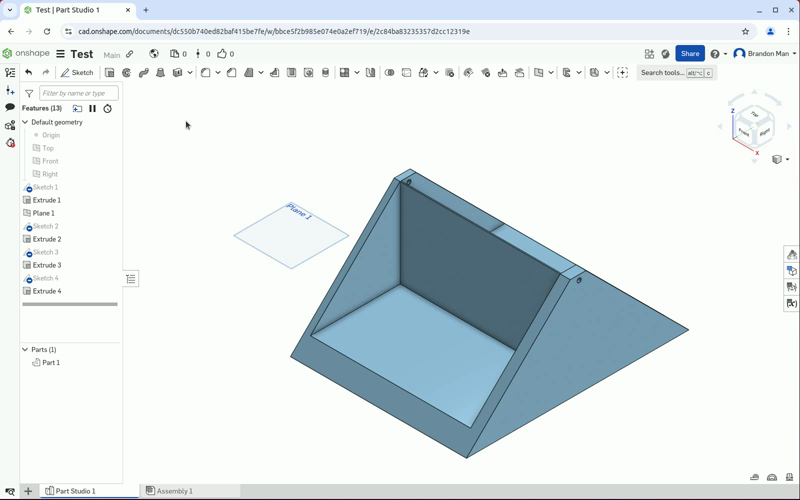
mouse_move(73, 189)
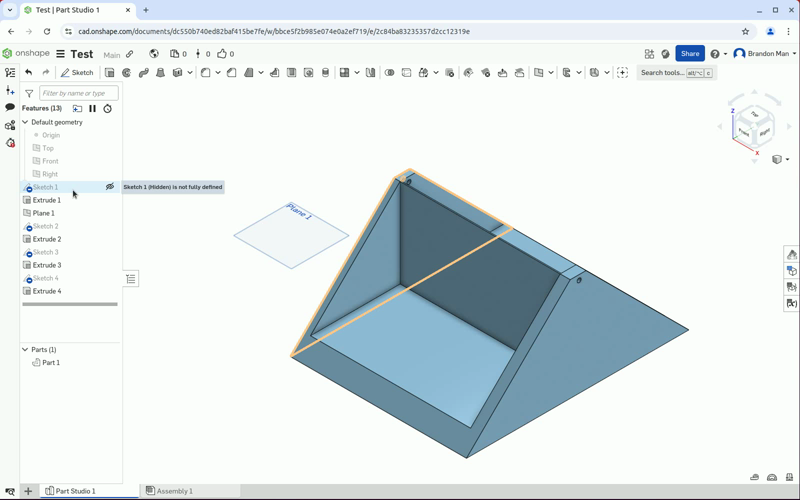
click(73, 189)